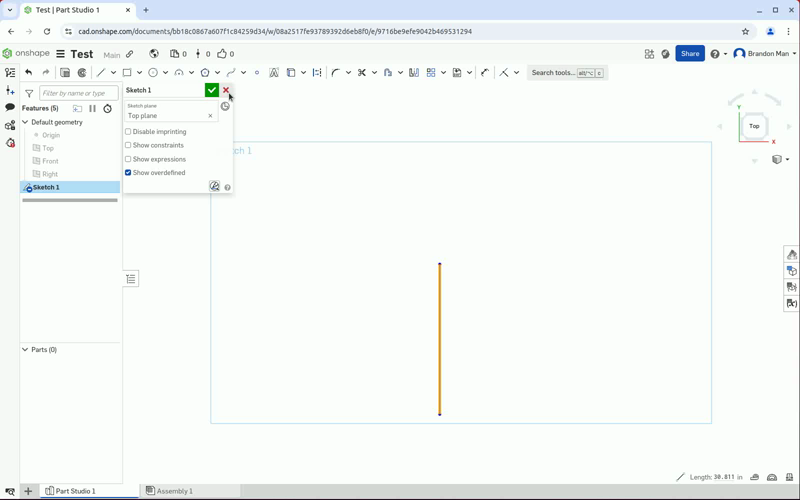
key(shift+h)
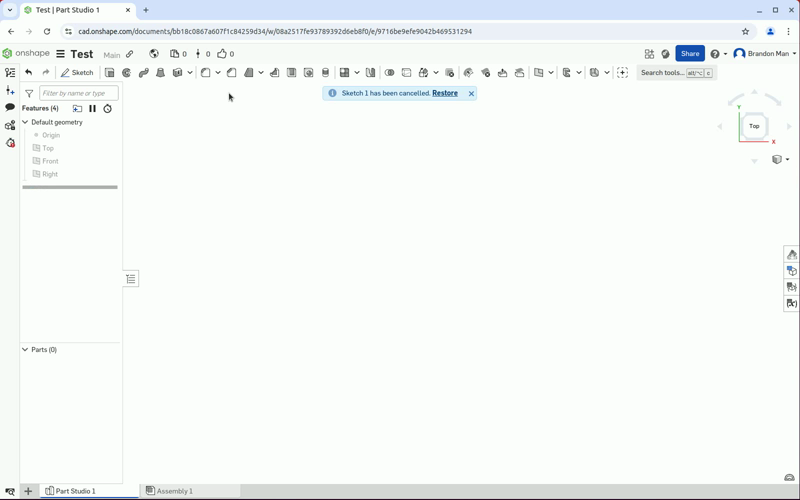
mouse_move(73, 352)
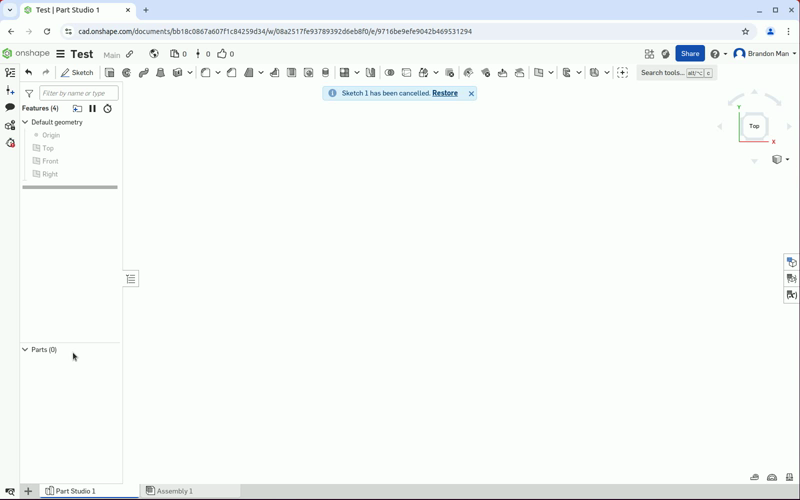
key(y)
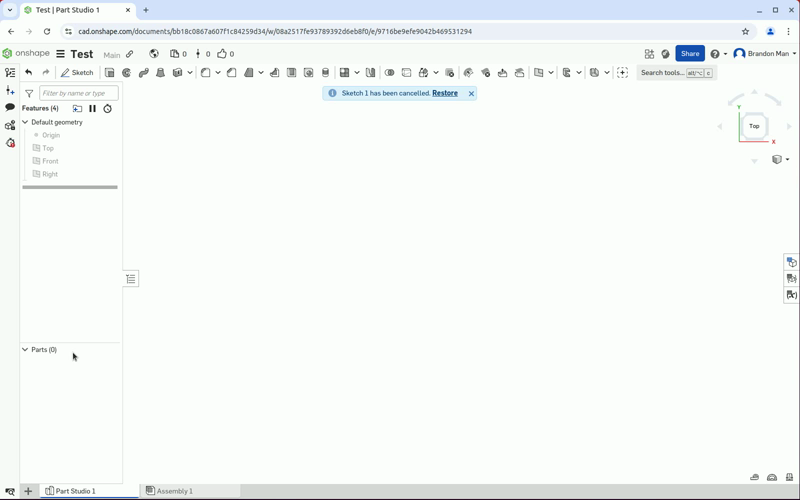
key(shift+p)
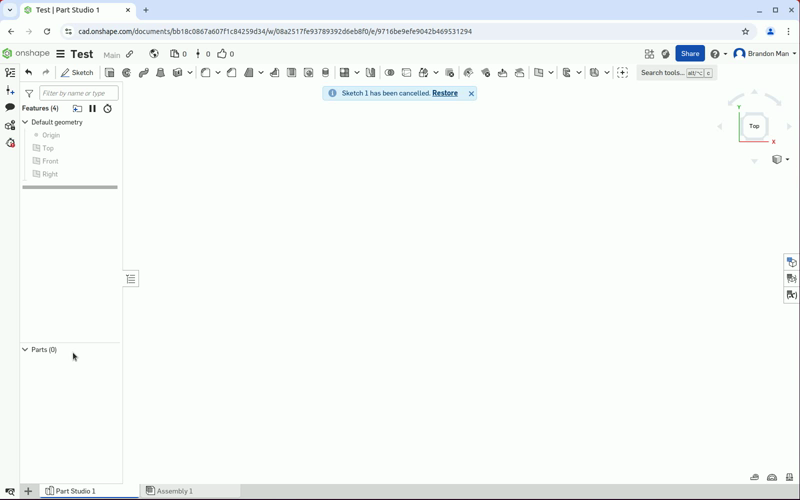
key(space)
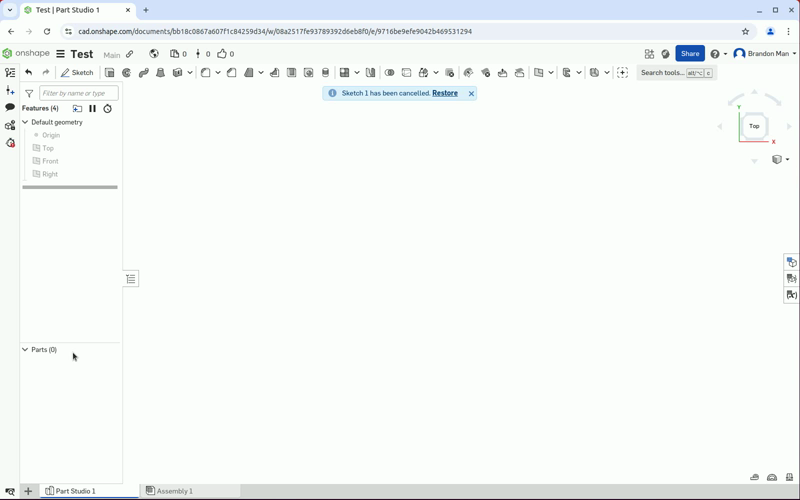
key_down(shift)
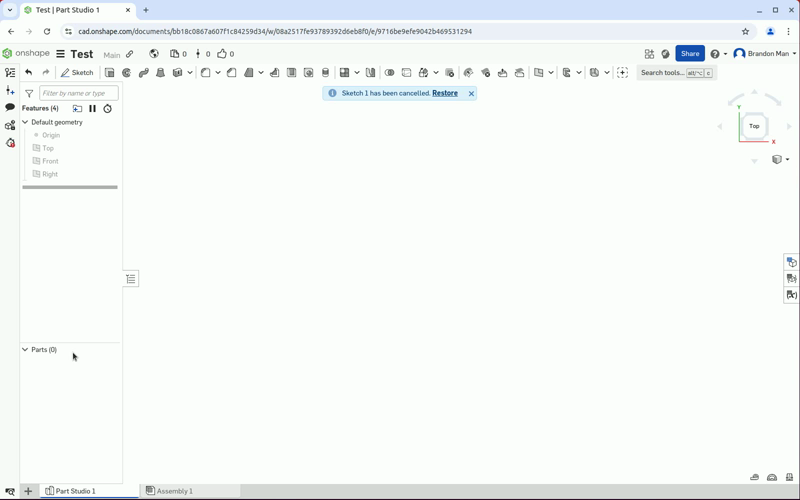
key(up)
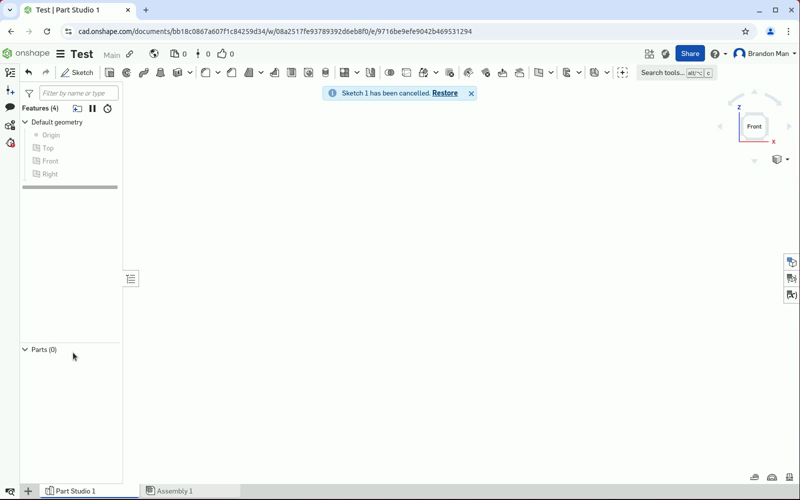
key_up(shift)
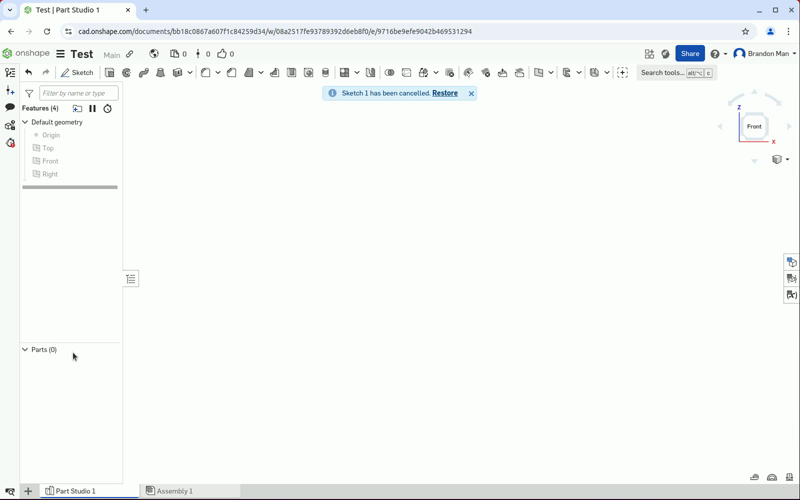
mouse_move(73, 352)
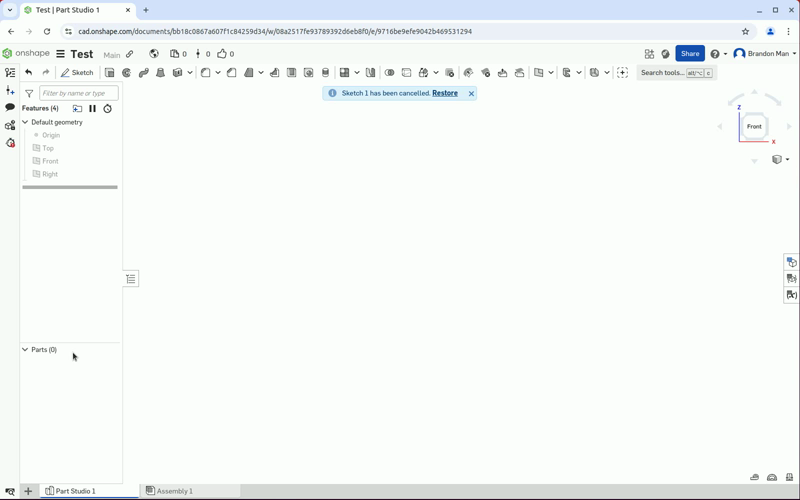
key(shift+y)
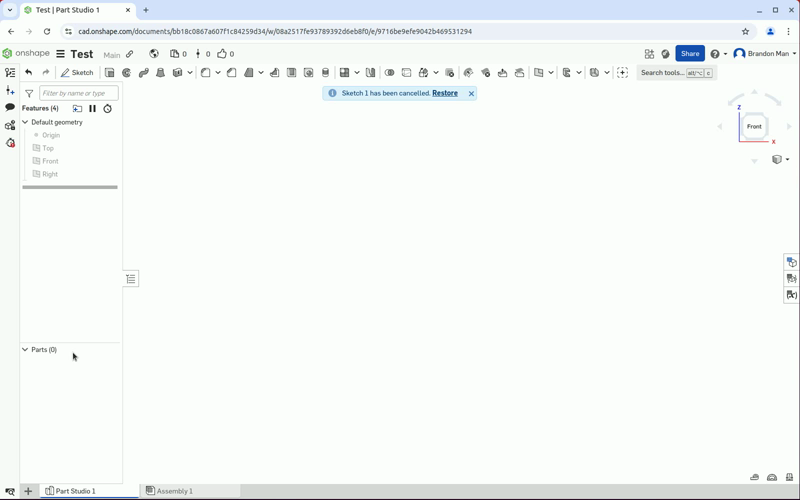
key(shift+s)
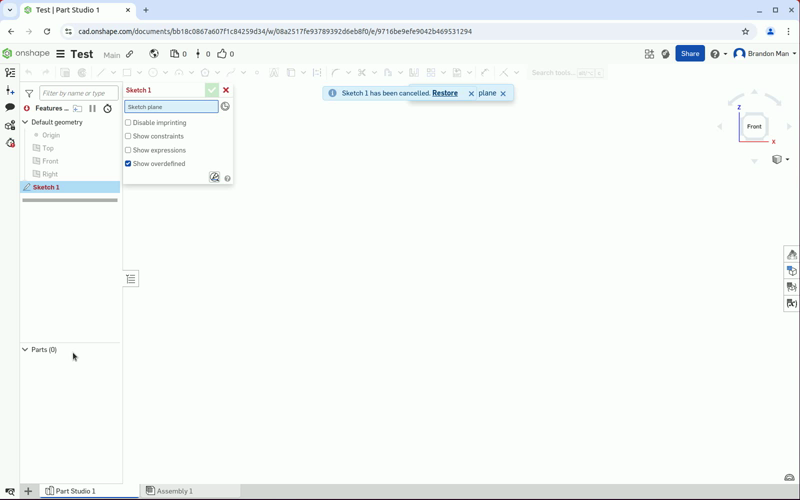
mouse_move(73, 163)
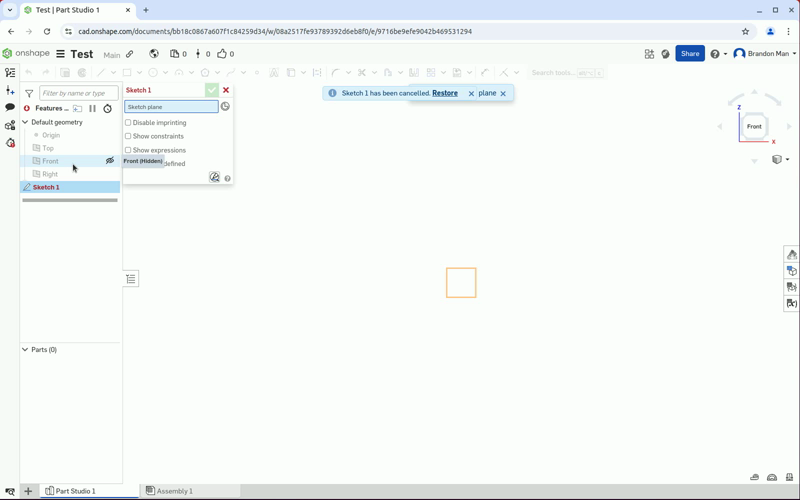
click(73, 163)
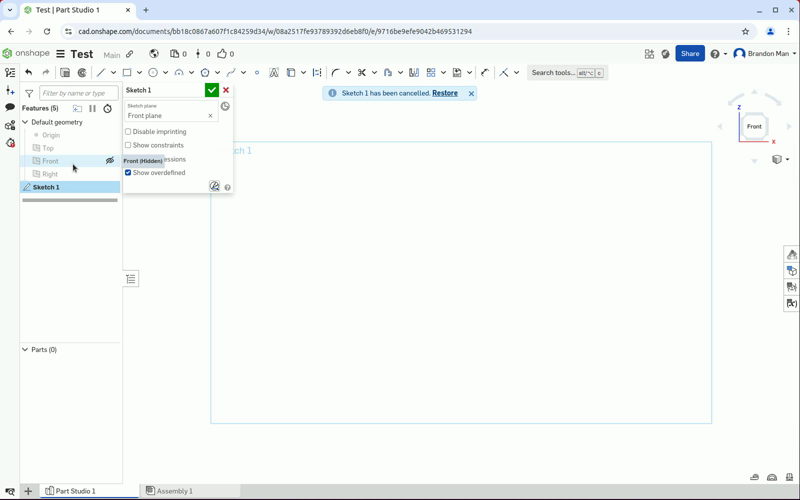
mouse_move(73, 352)
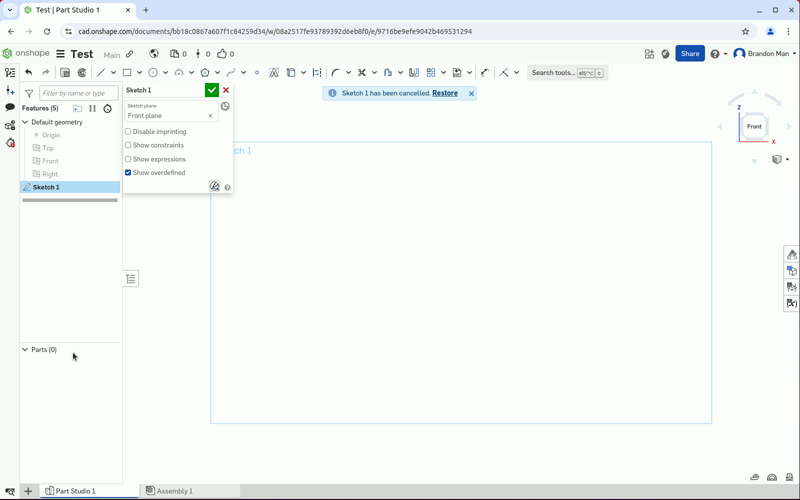
key(y)
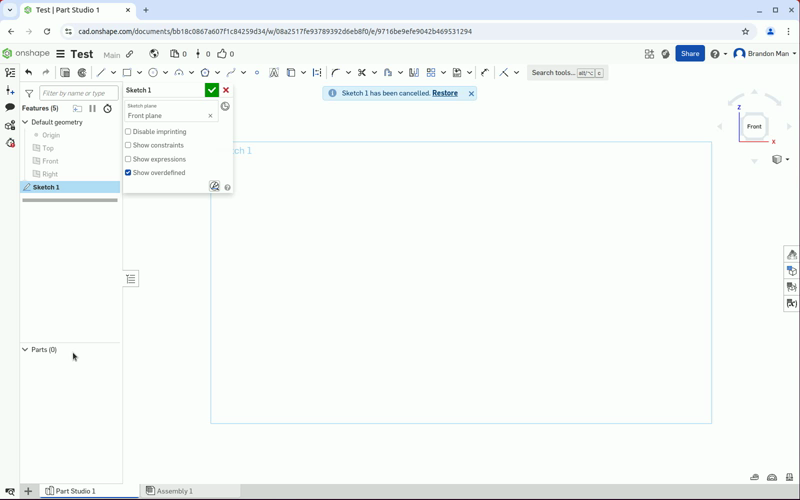
key(l)
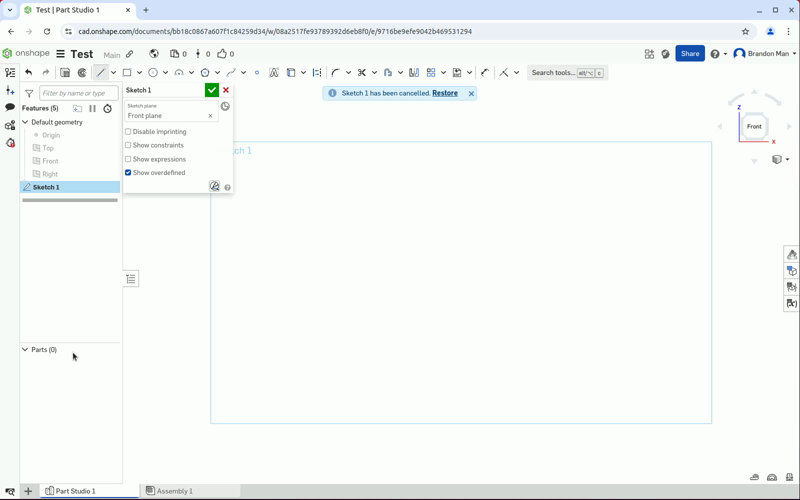
key_down(shift)
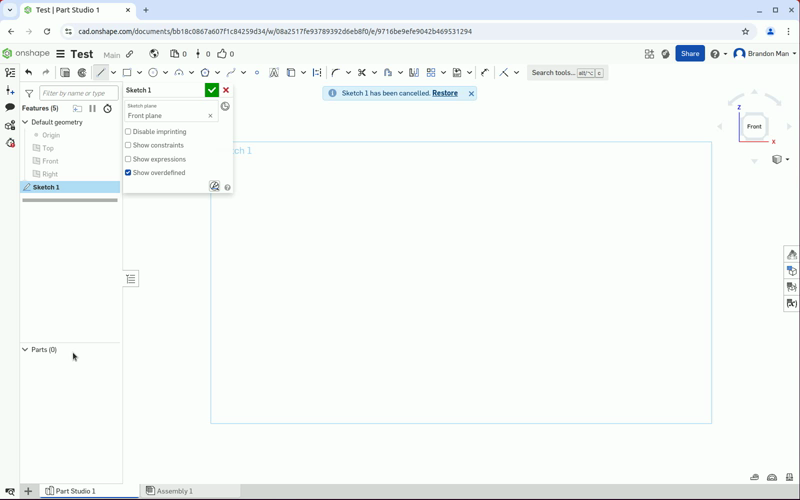
mouse_move(460, 282)
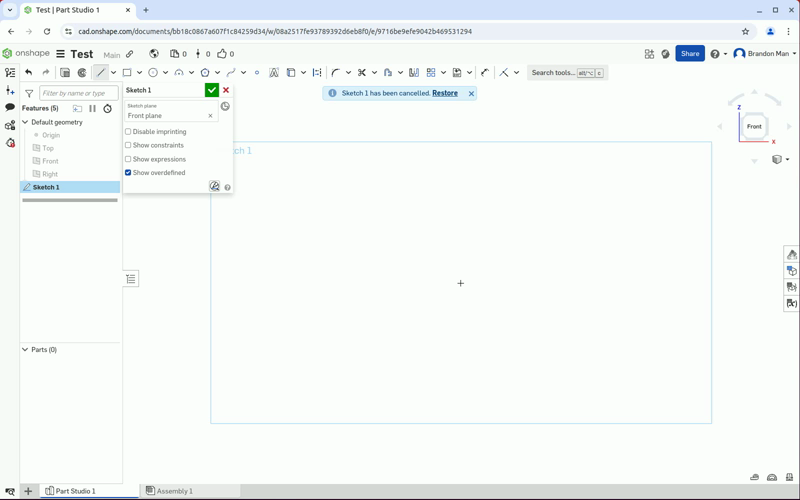
click(460, 282)
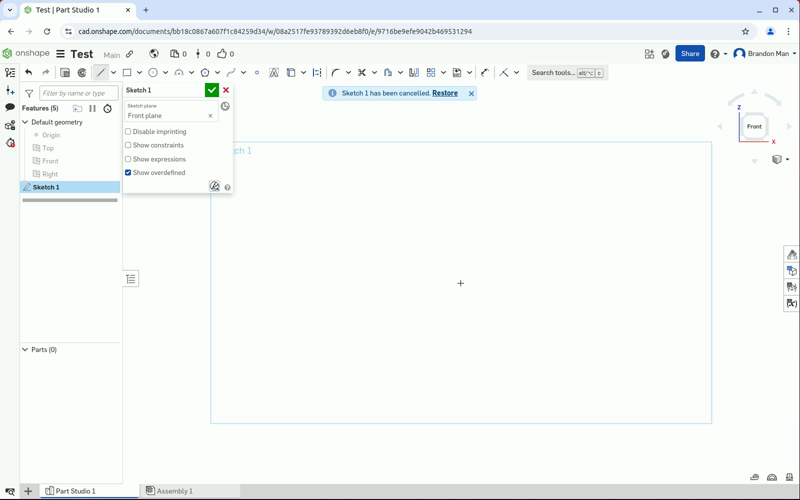
key_up(shift)
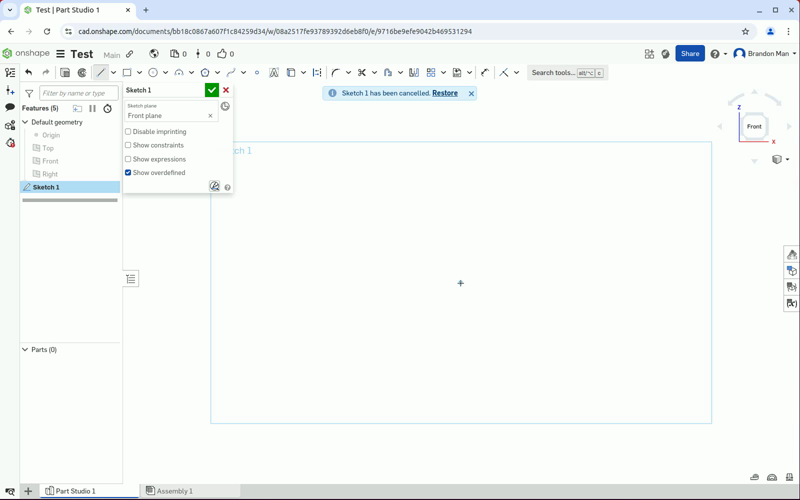
key_down(shift)
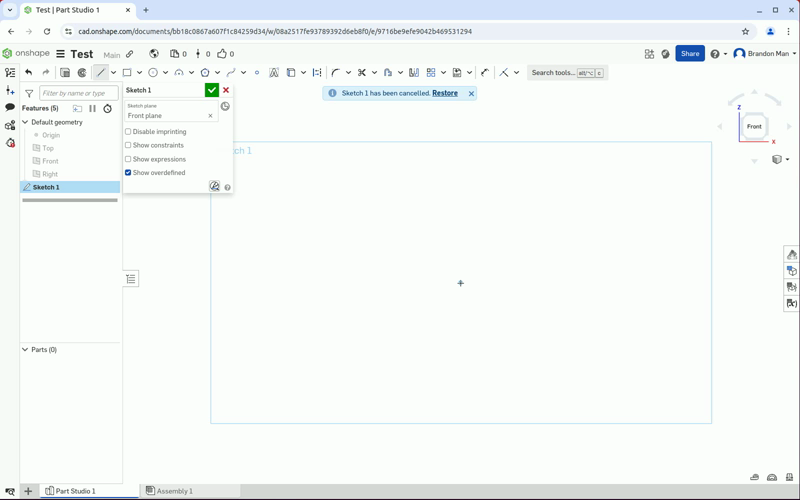
mouse_move(573, 282)
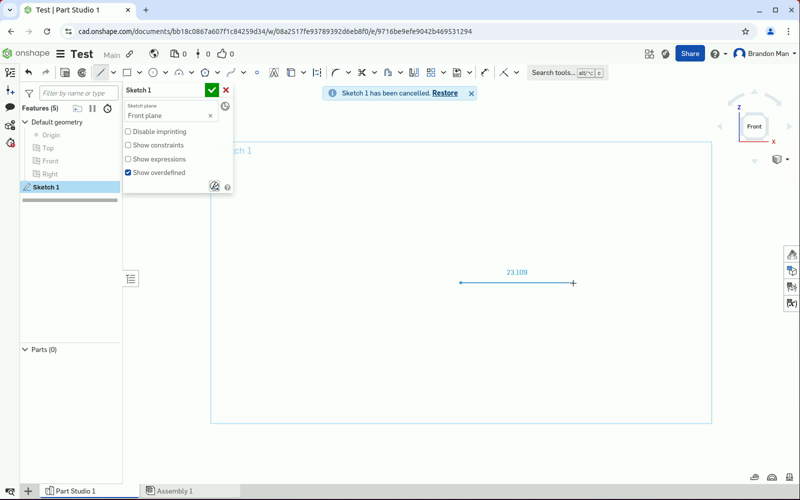
click(573, 282)
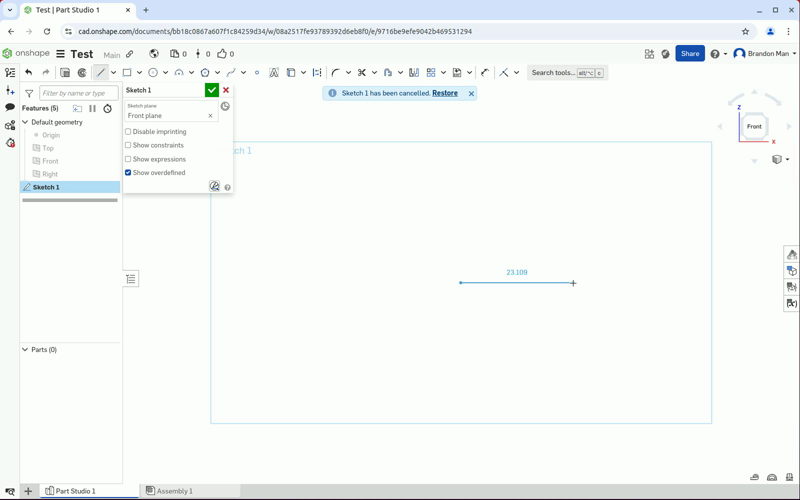
key_up(shift)
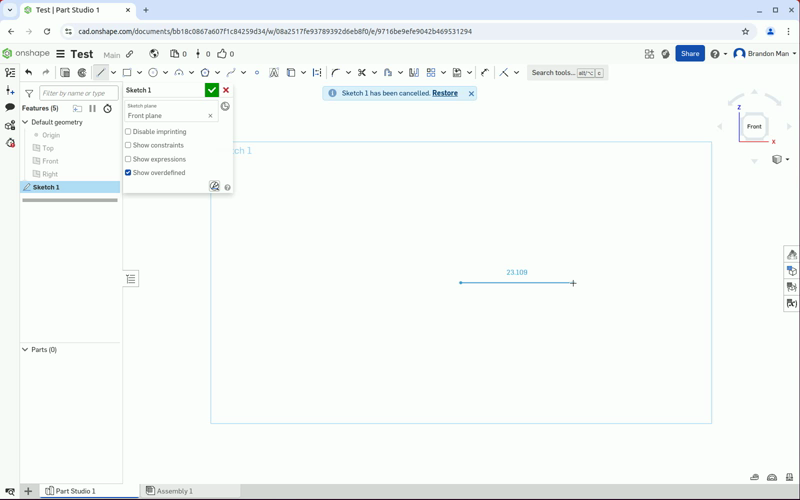
key_down(shift)
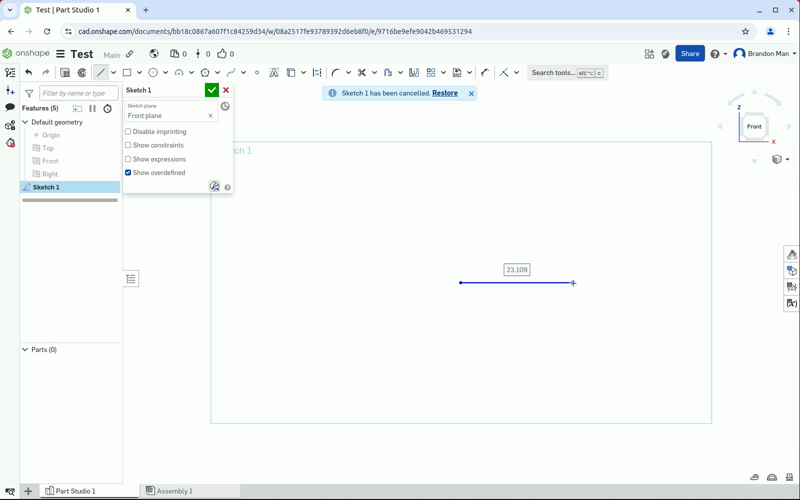
mouse_move(589, 282)
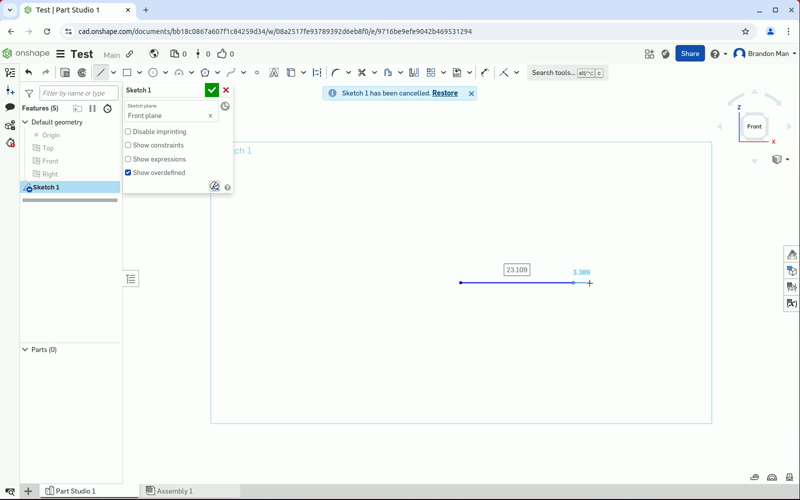
mouse_move(573, 279)
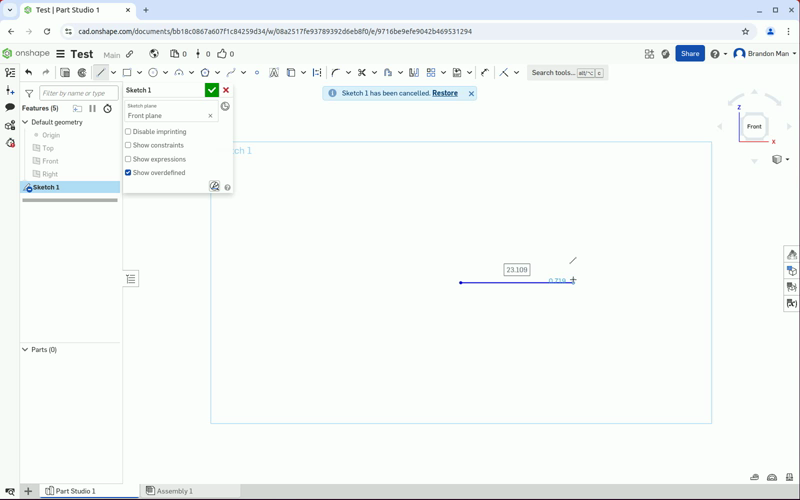
scroll(6)
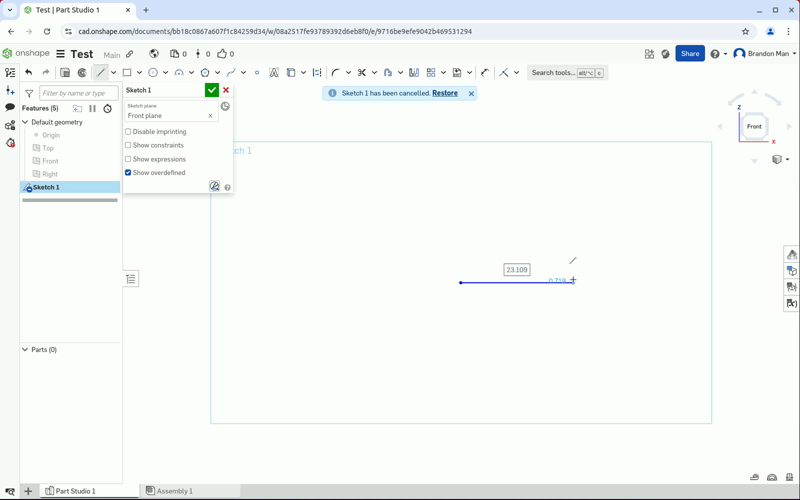
scroll(6)
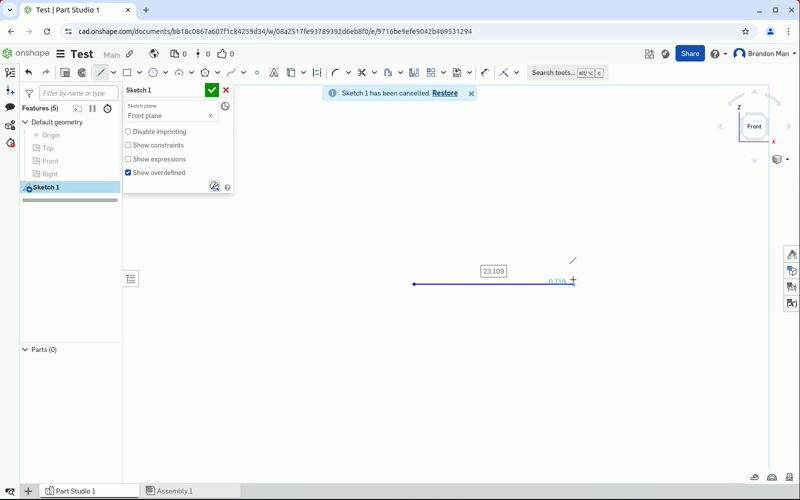
scroll(6)
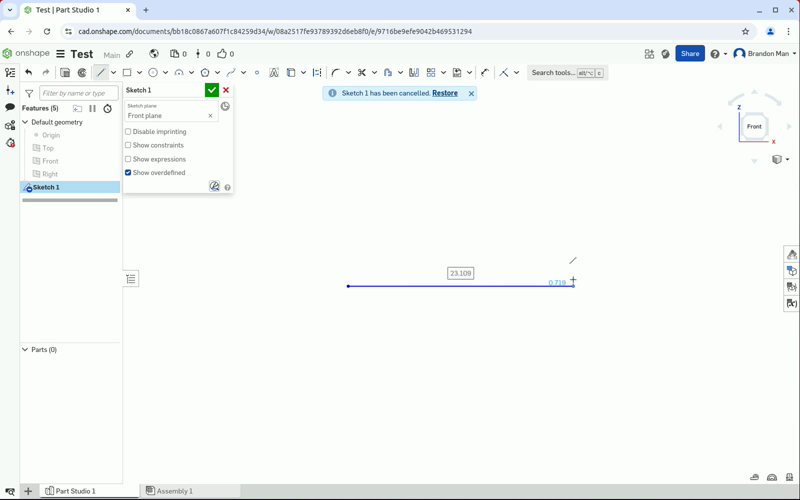
scroll(6)
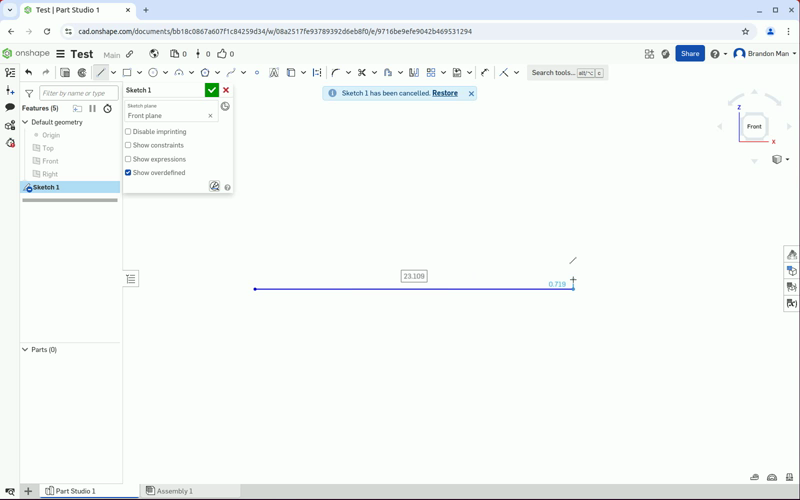
scroll(6)
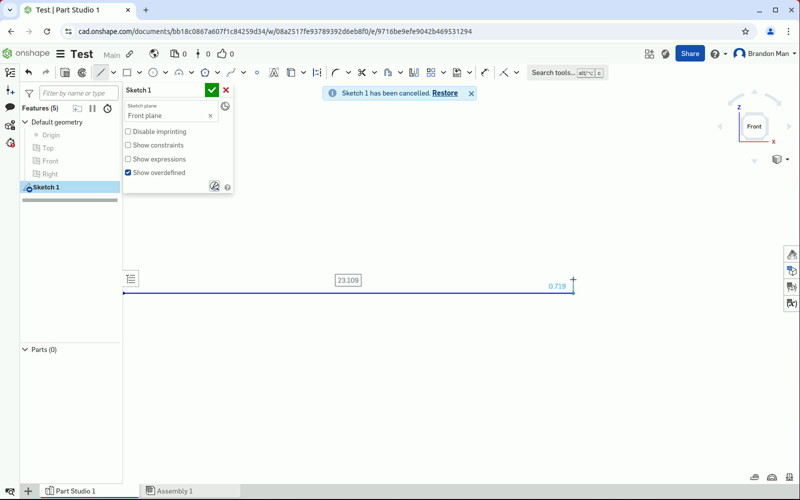
scroll(6)
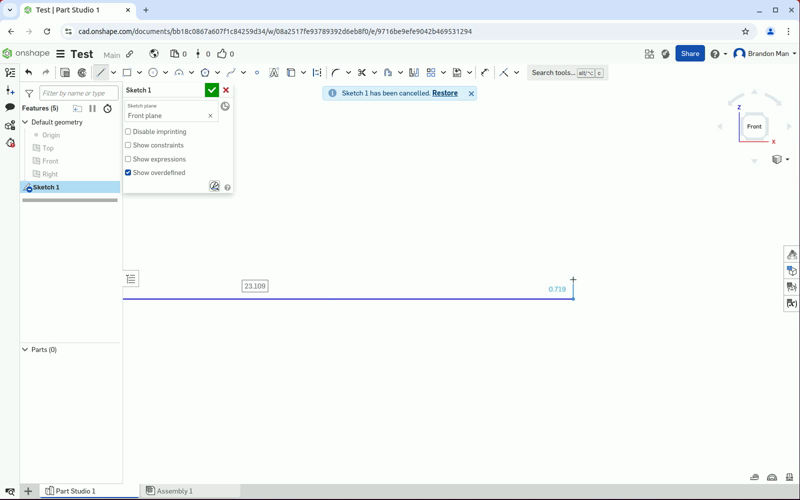
scroll(6)
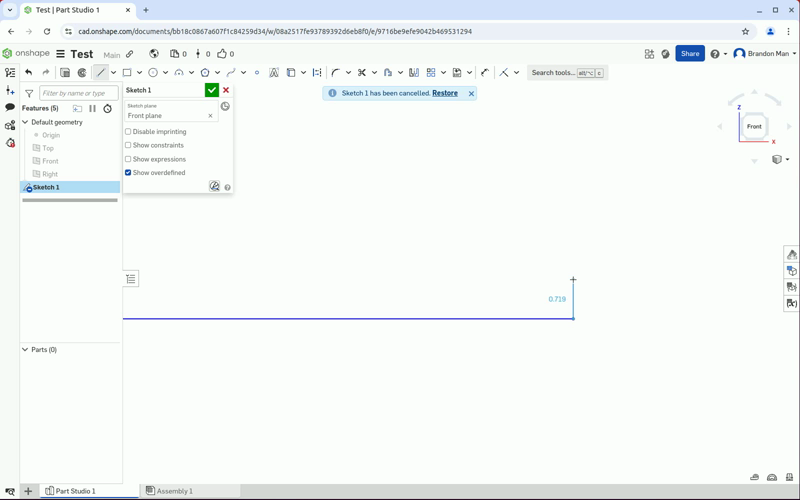
click(573, 279)
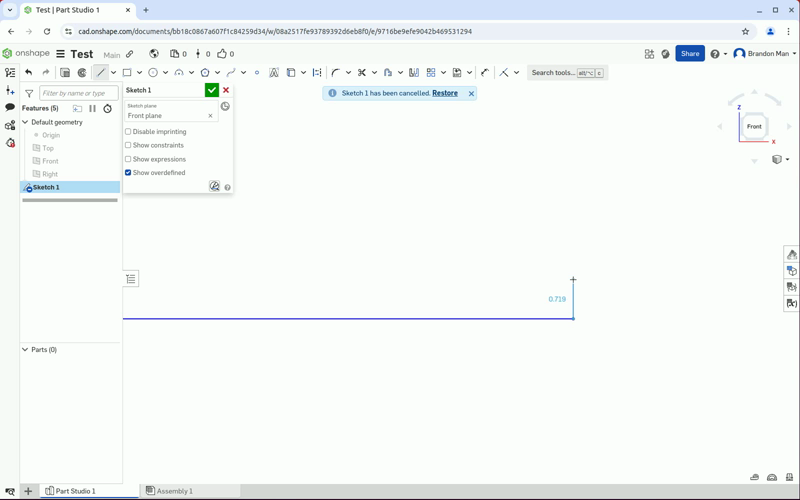
scroll(-6)
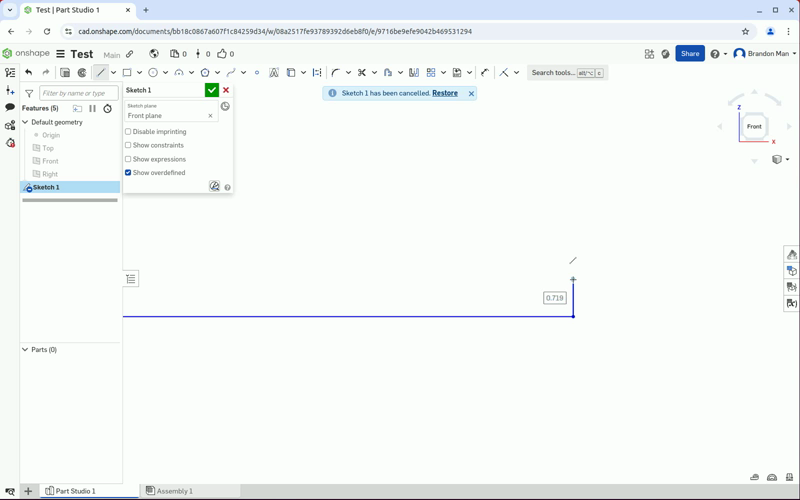
scroll(-6)
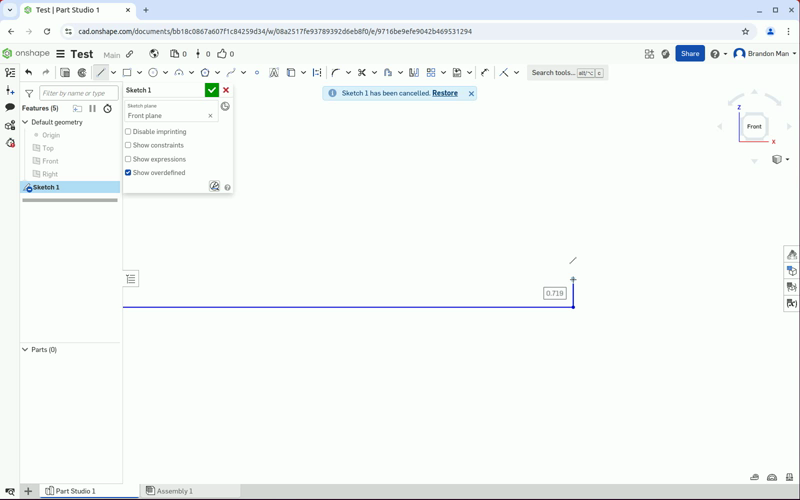
scroll(-6)
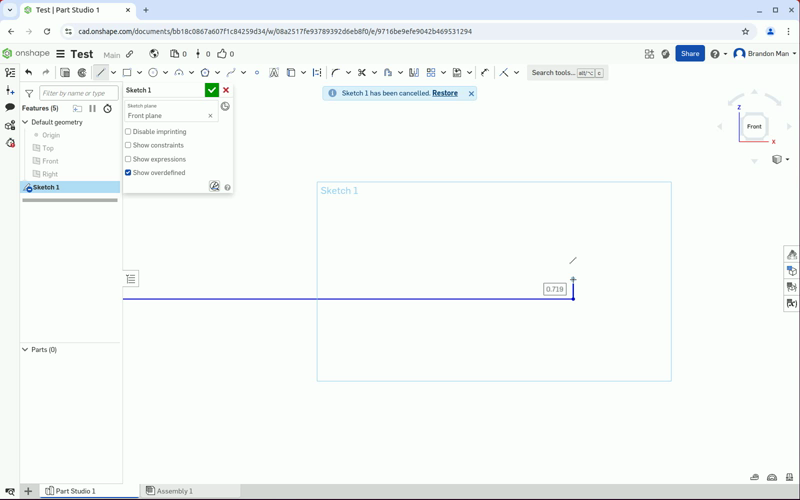
scroll(-6)
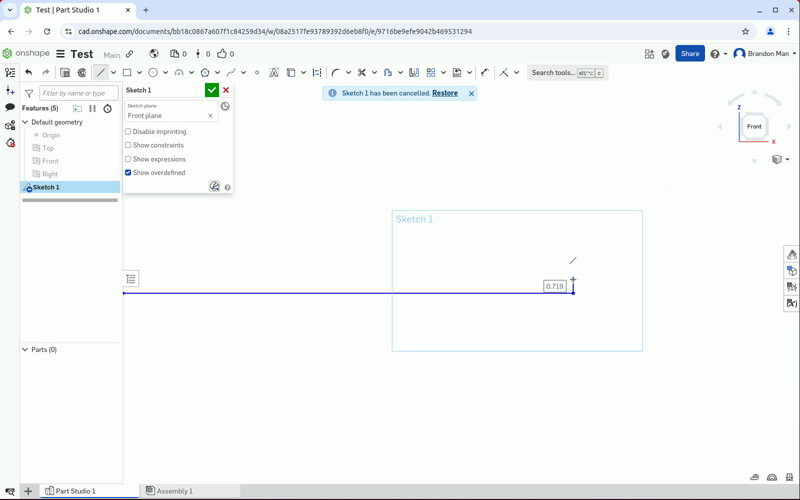
scroll(-6)
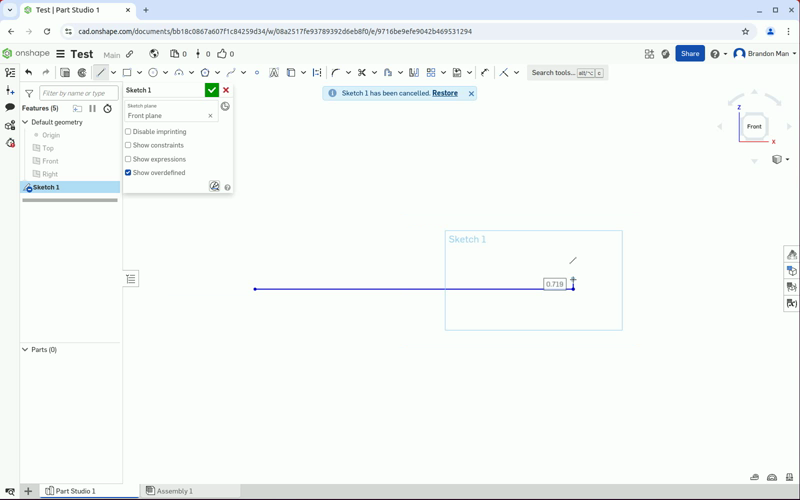
scroll(-6)
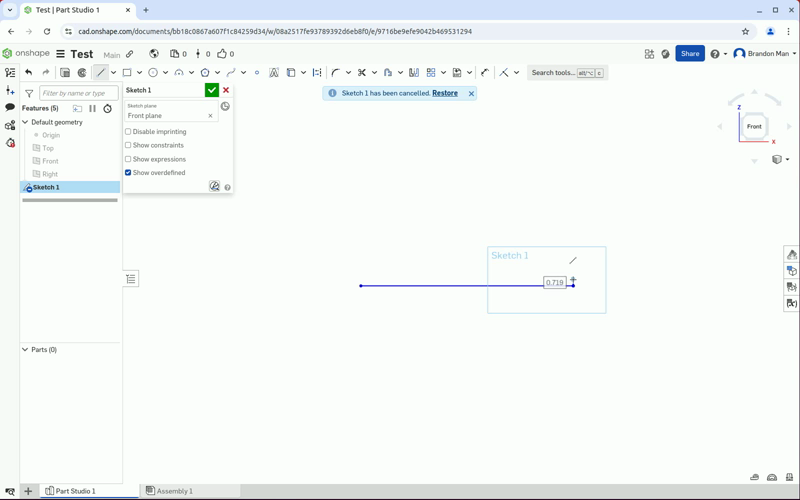
scroll(-6)
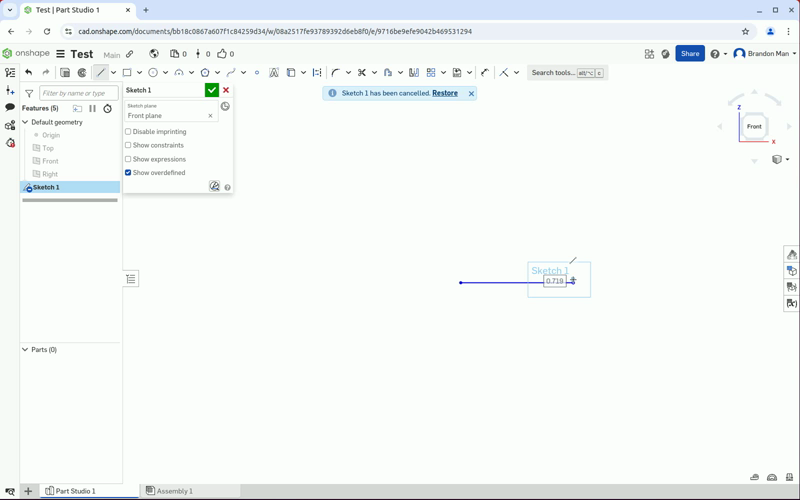
key_up(shift)
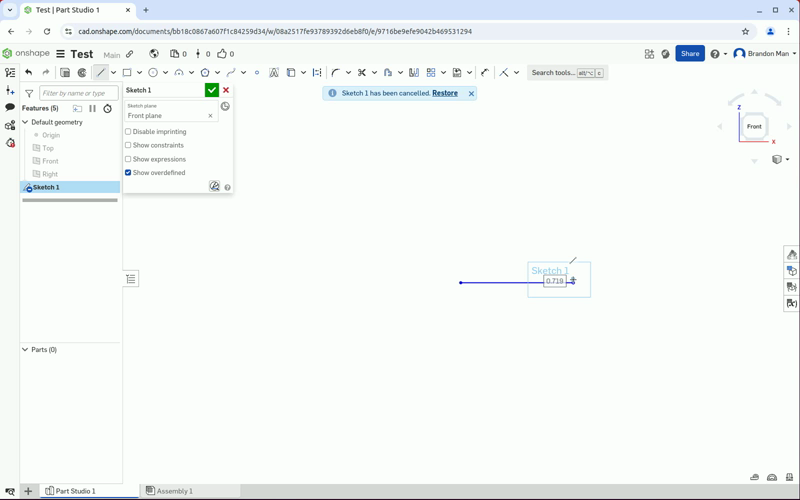
key_down(shift)
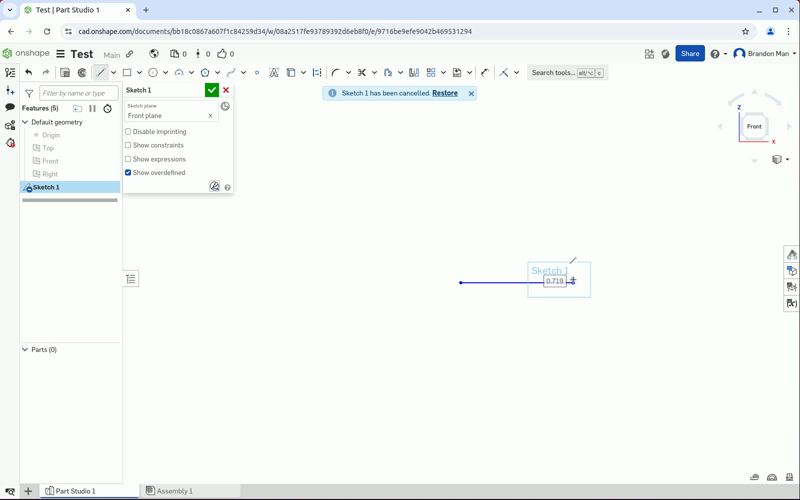
mouse_move(460, 279)
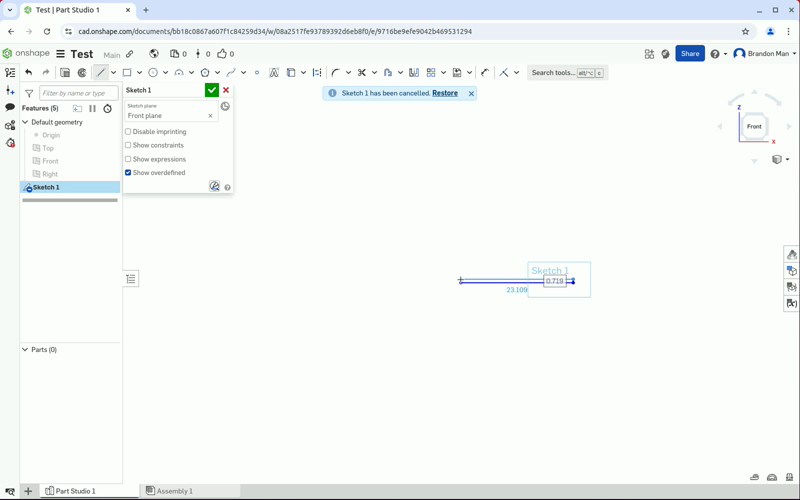
scroll(6)
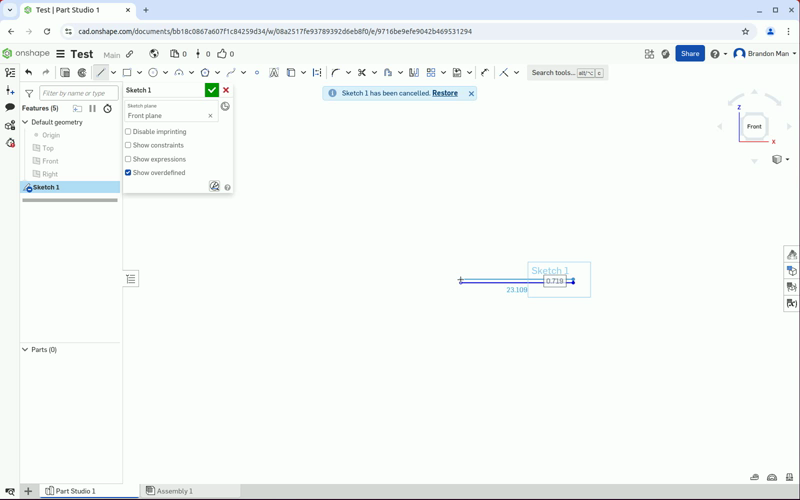
scroll(6)
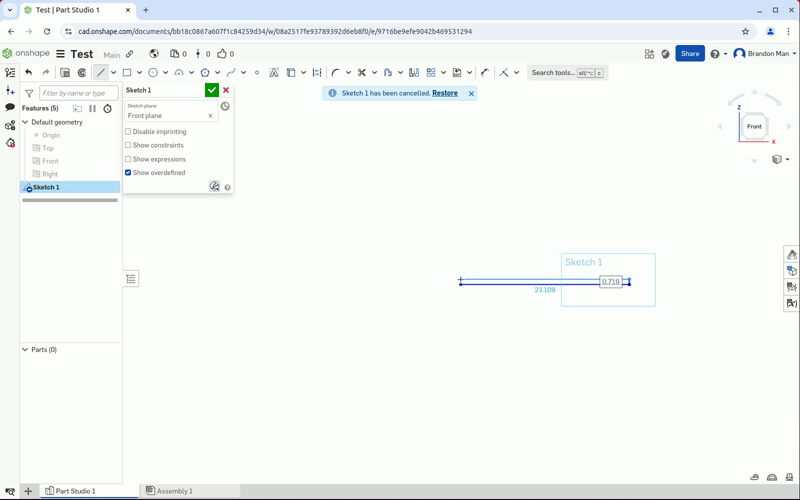
scroll(6)
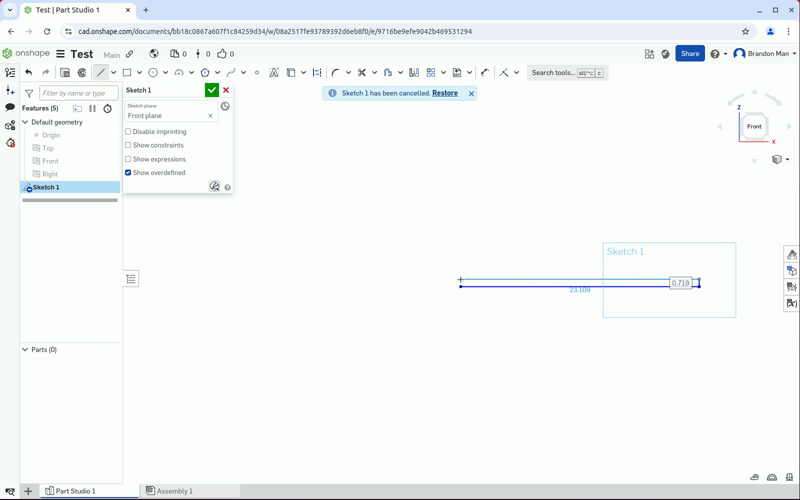
scroll(6)
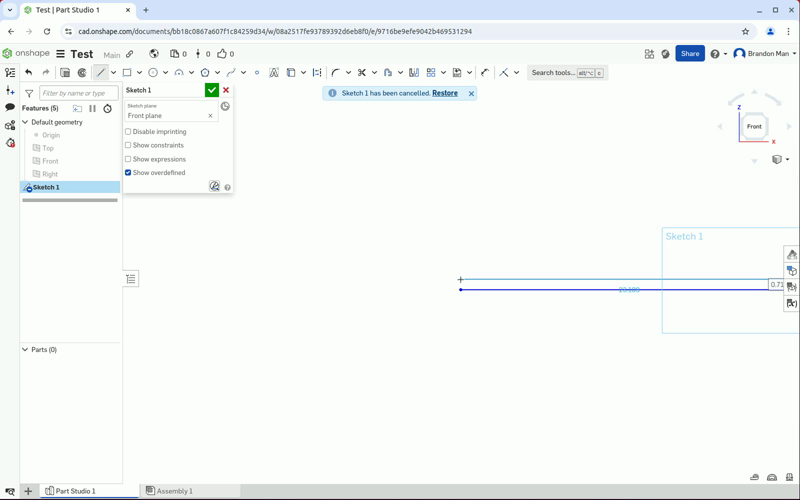
scroll(6)
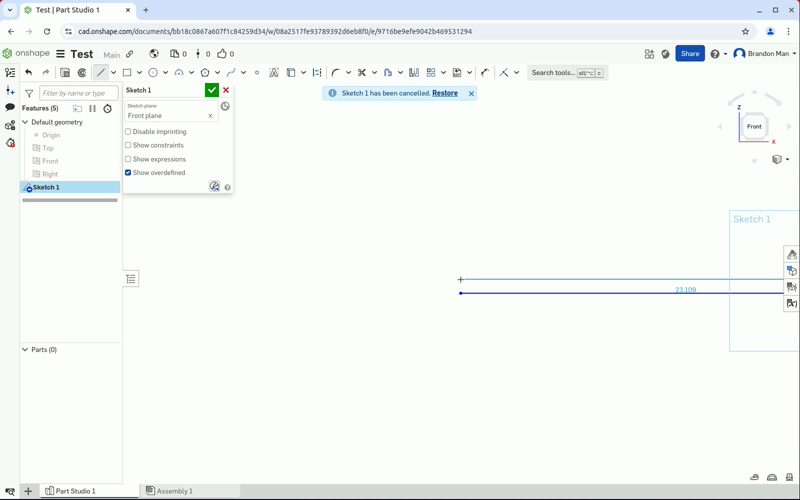
scroll(6)
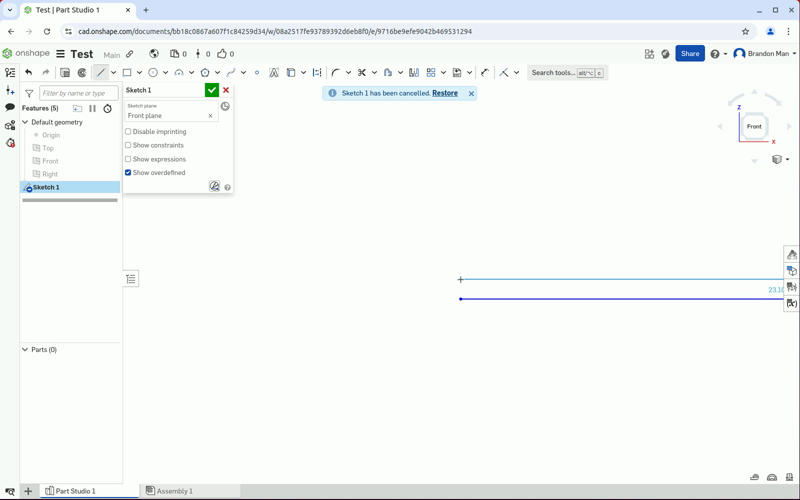
scroll(6)
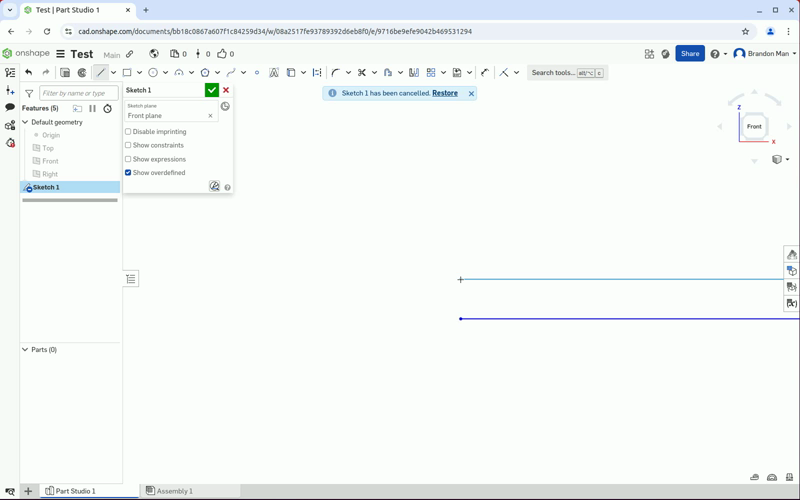
click(460, 279)
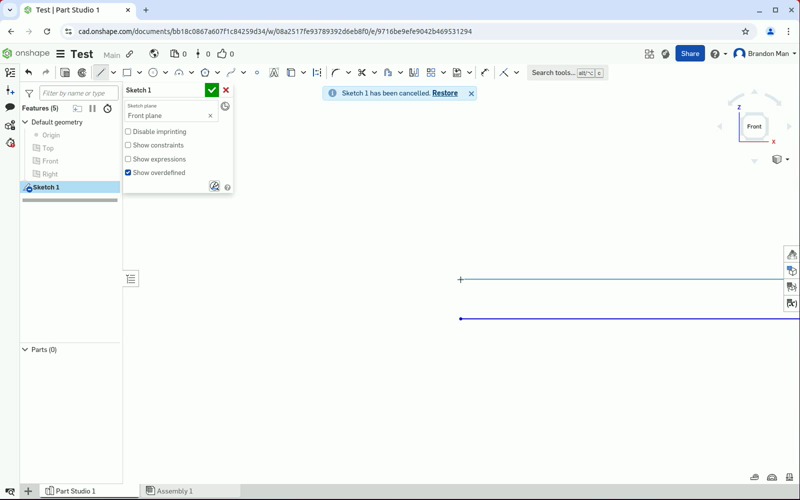
scroll(-6)
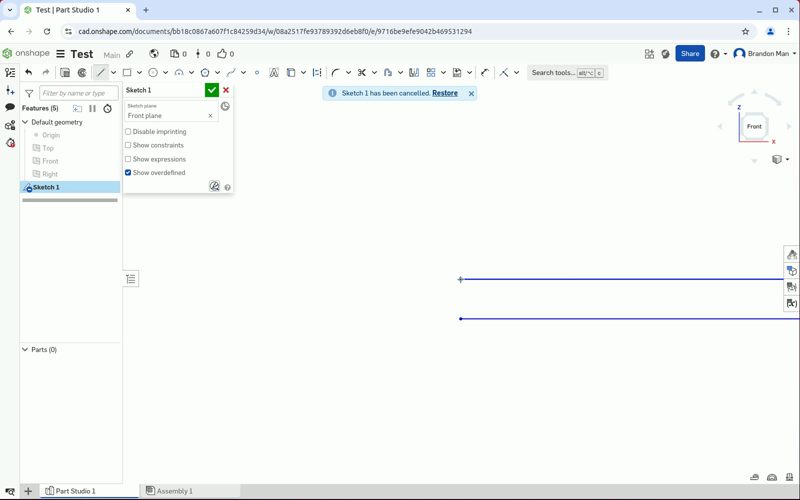
scroll(-6)
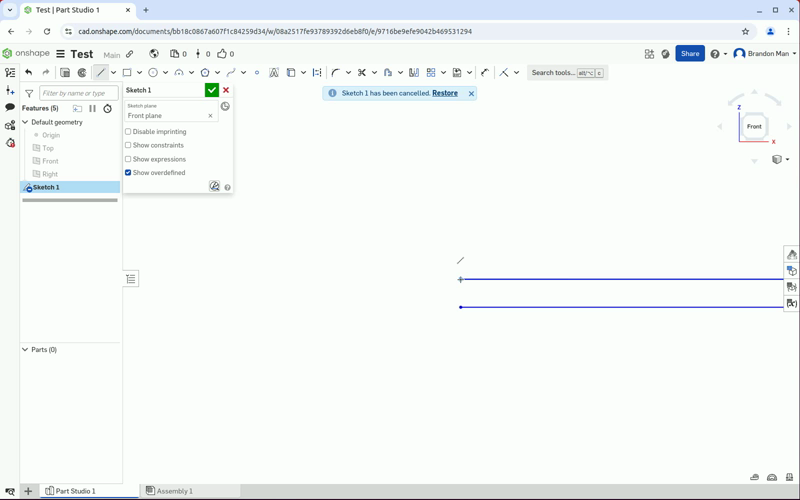
scroll(-6)
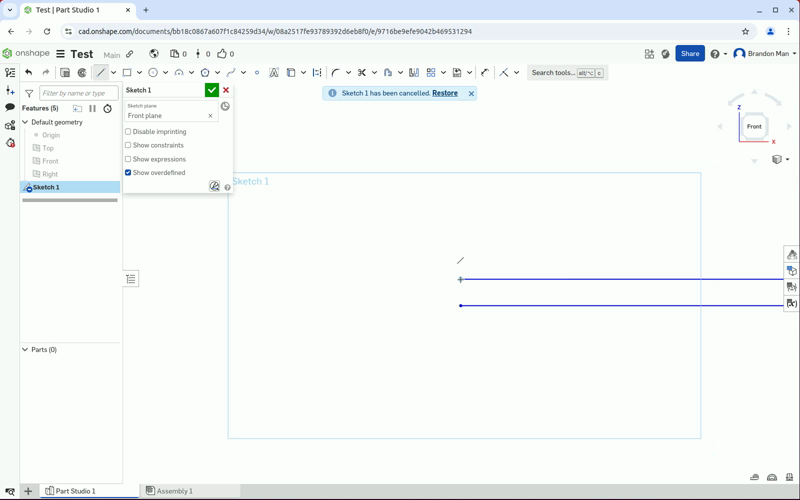
scroll(-6)
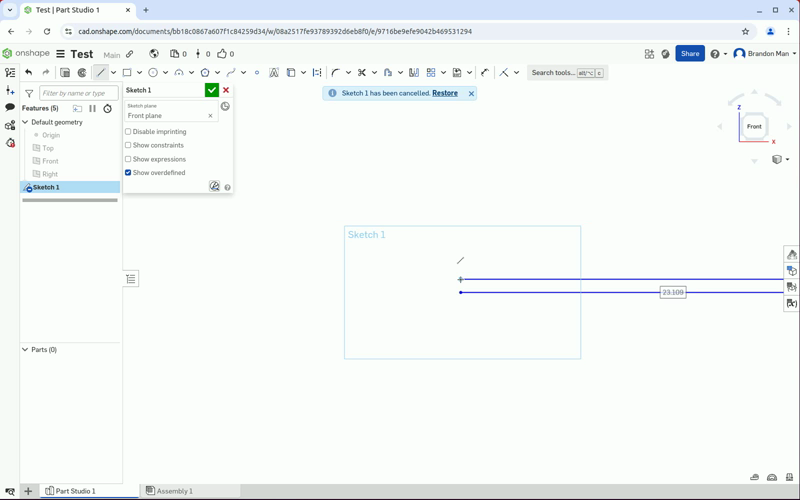
scroll(-6)
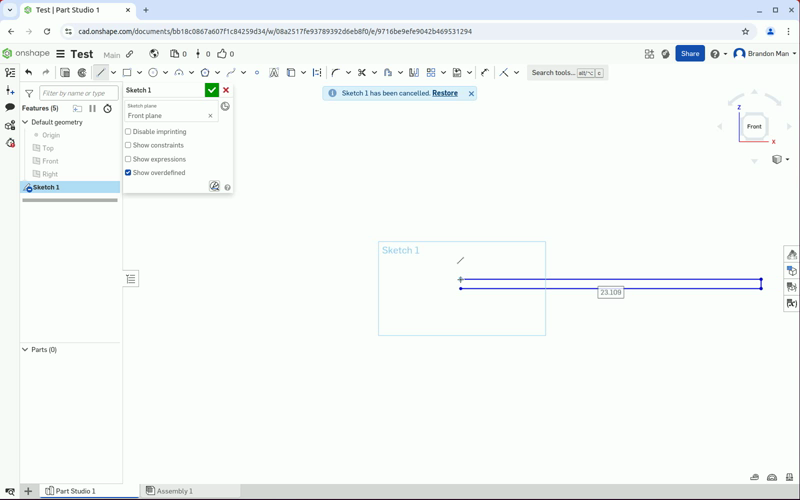
scroll(-6)
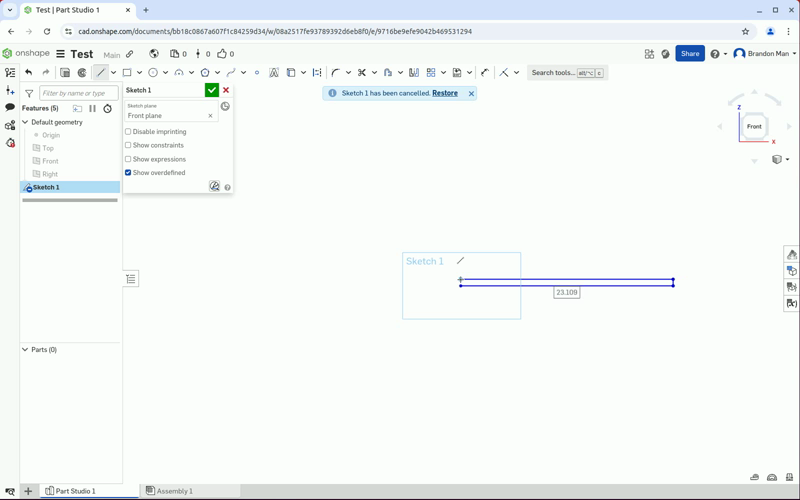
scroll(-6)
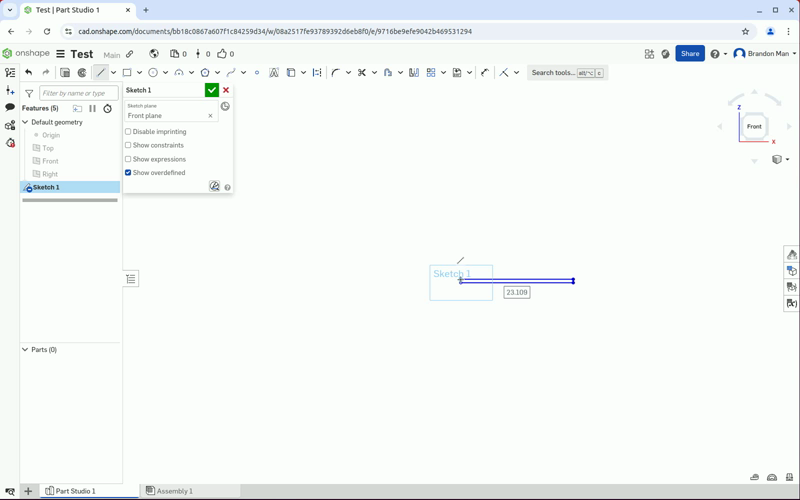
key_up(shift)
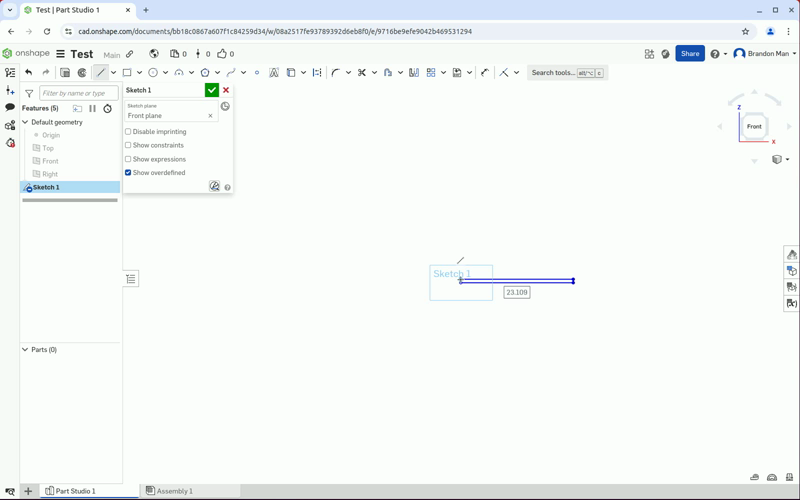
mouse_move(490, 279)
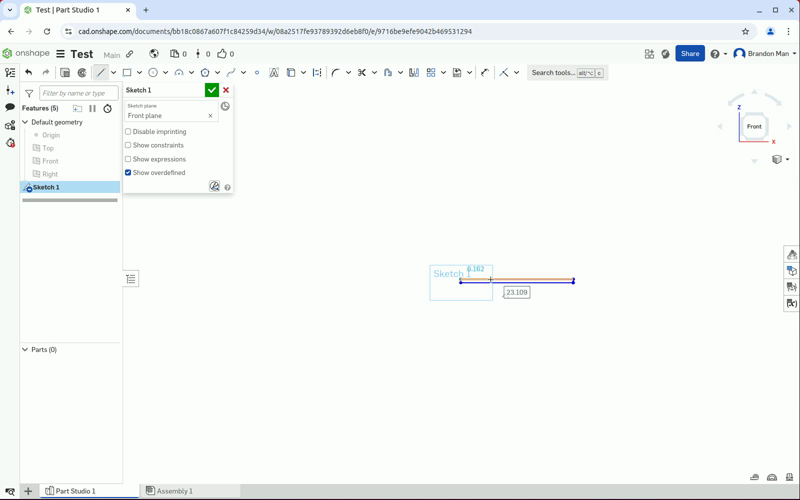
key_down(shift)
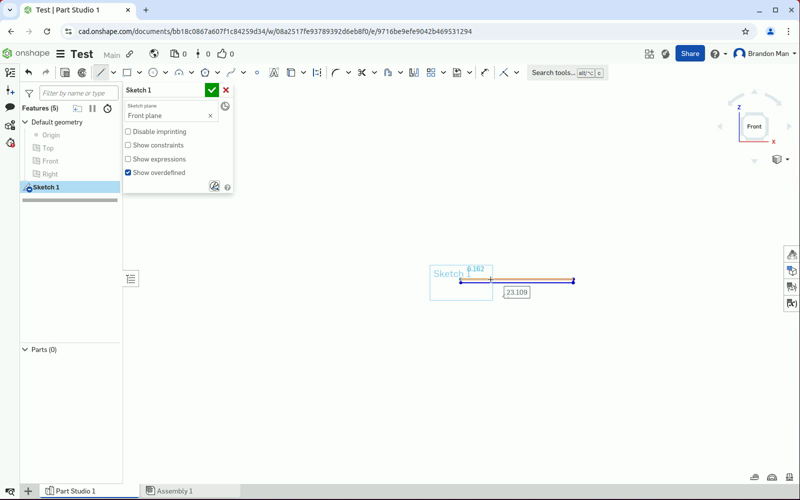
mouse_move(460, 282)
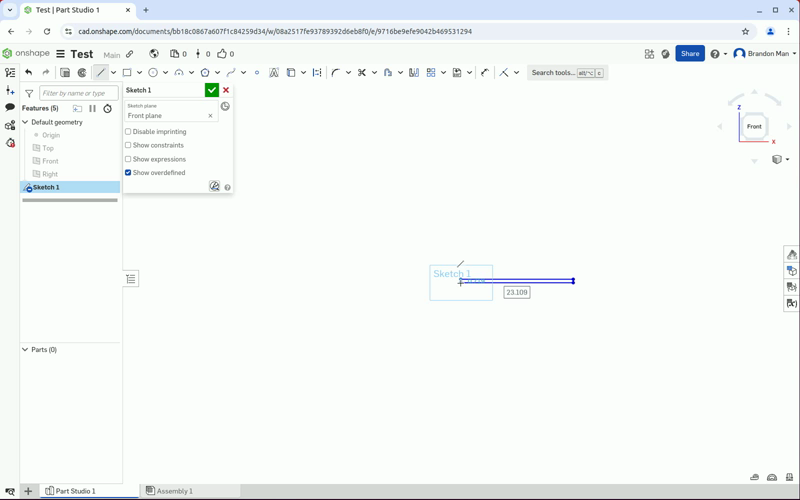
scroll(6)
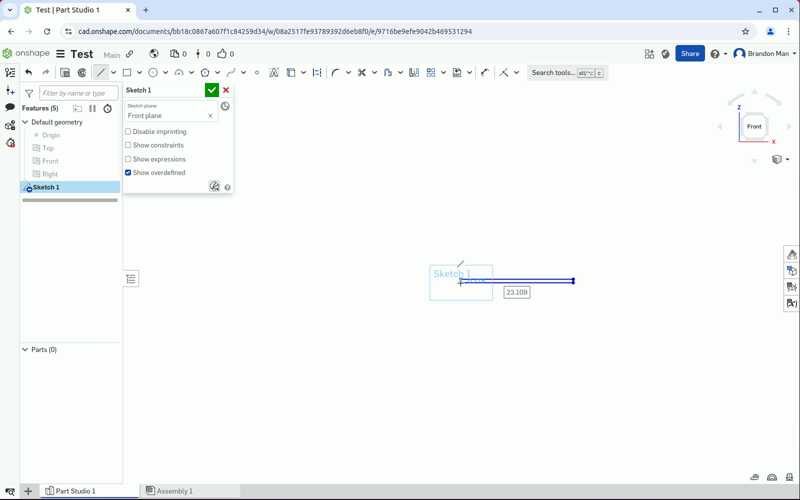
scroll(6)
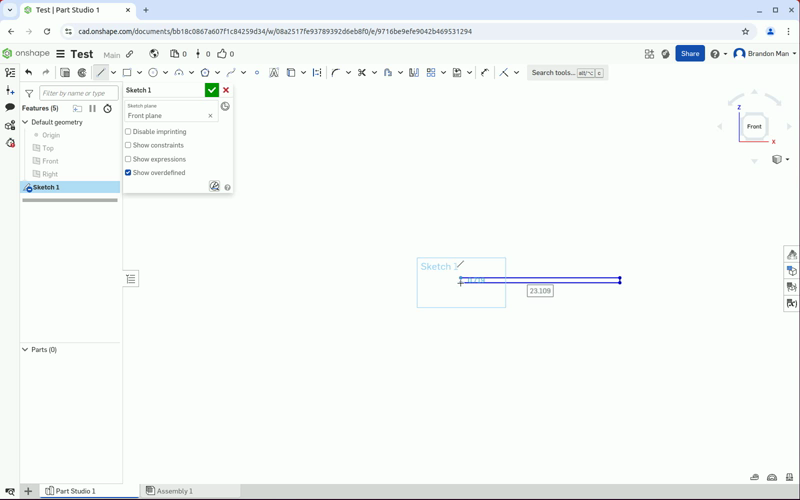
scroll(6)
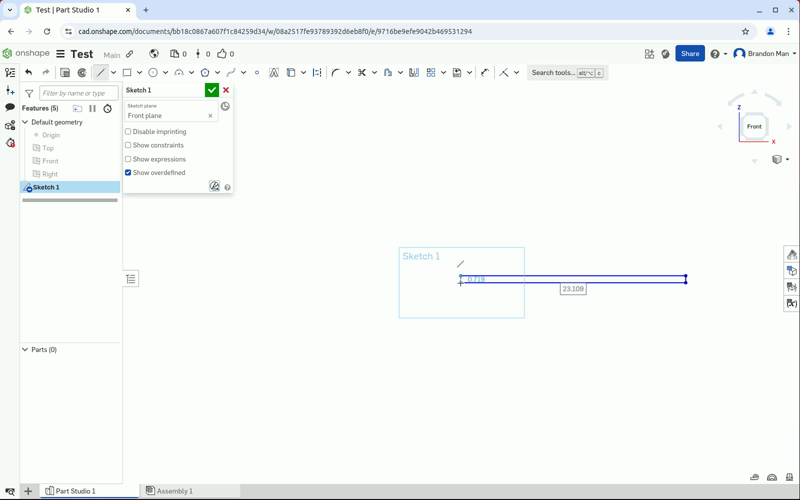
scroll(6)
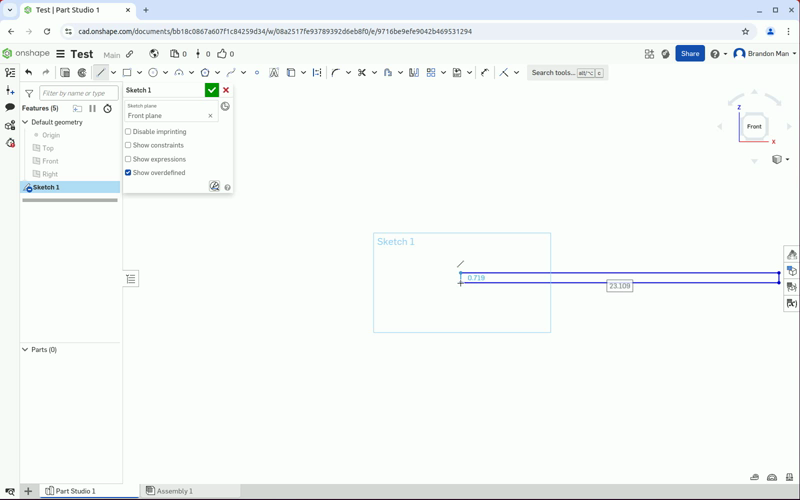
scroll(6)
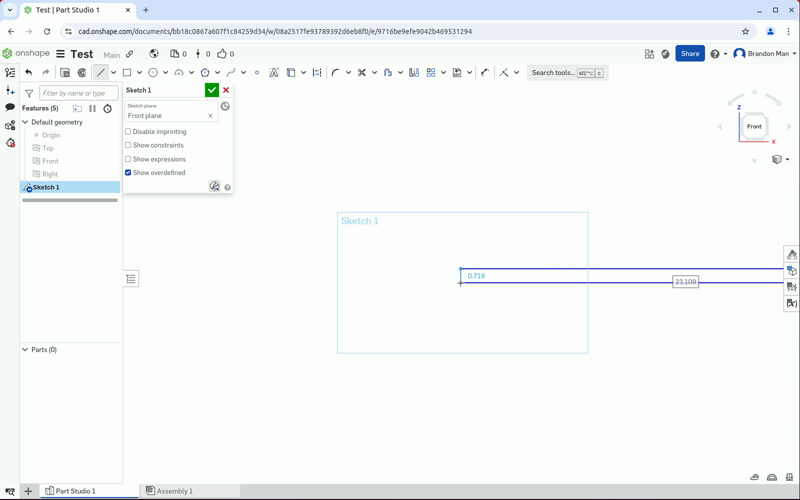
scroll(6)
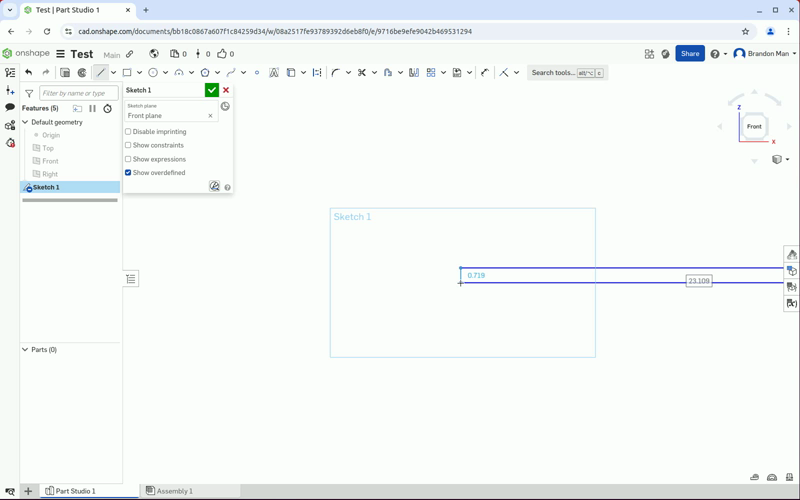
scroll(6)
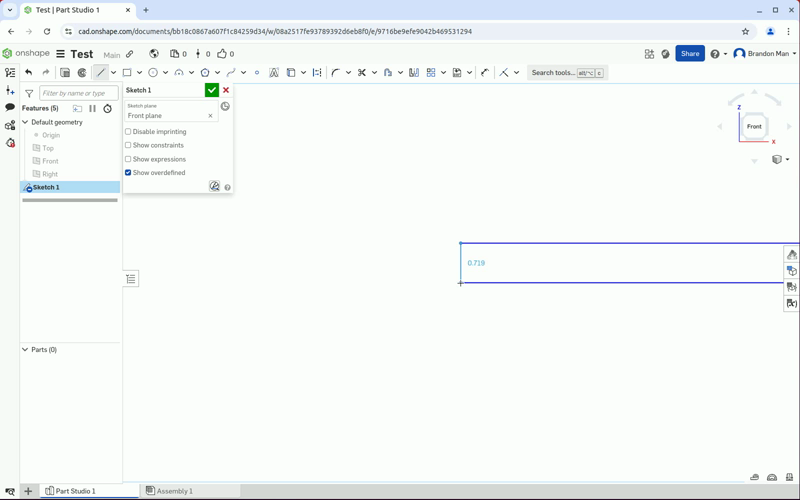
key_up(shift)
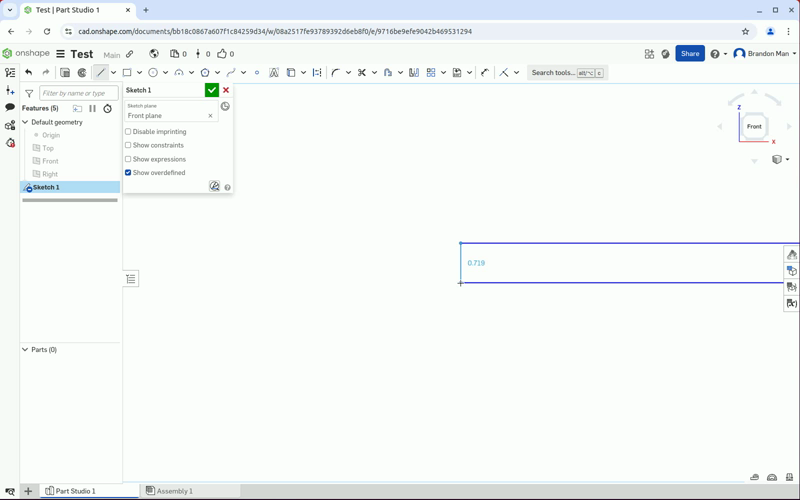
click(460, 282)
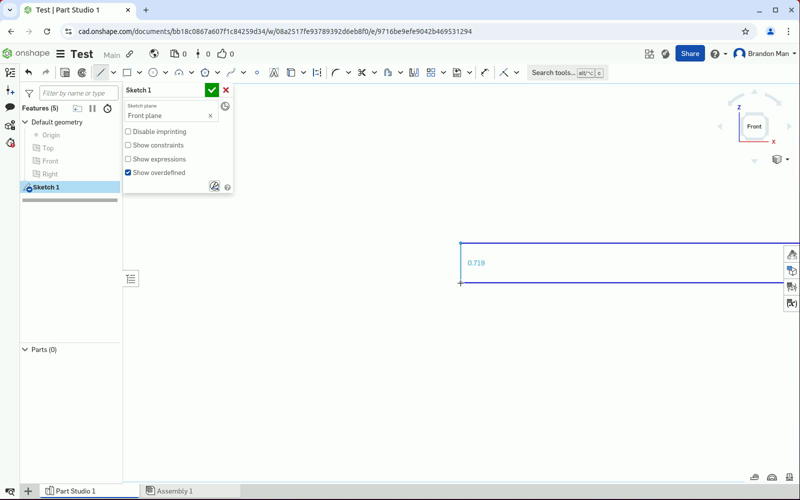
scroll(-6)
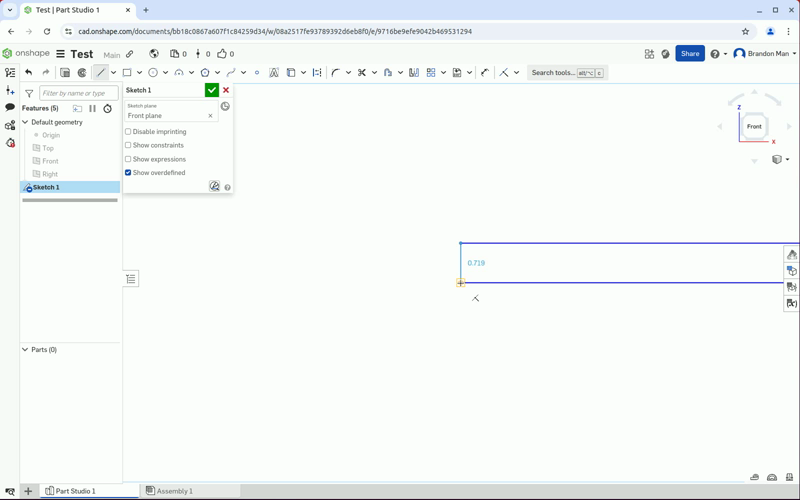
scroll(-6)
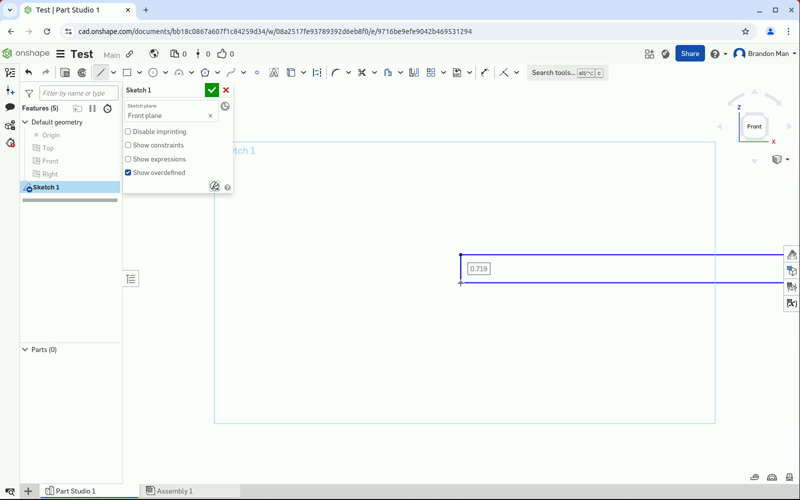
scroll(-6)
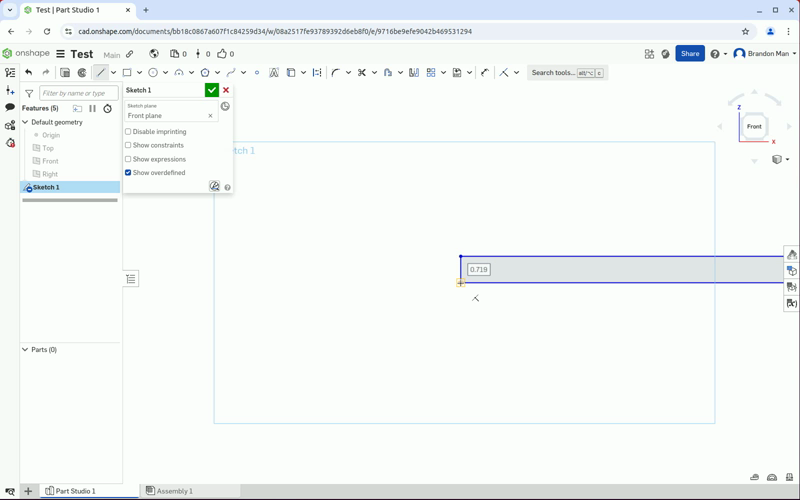
scroll(-6)
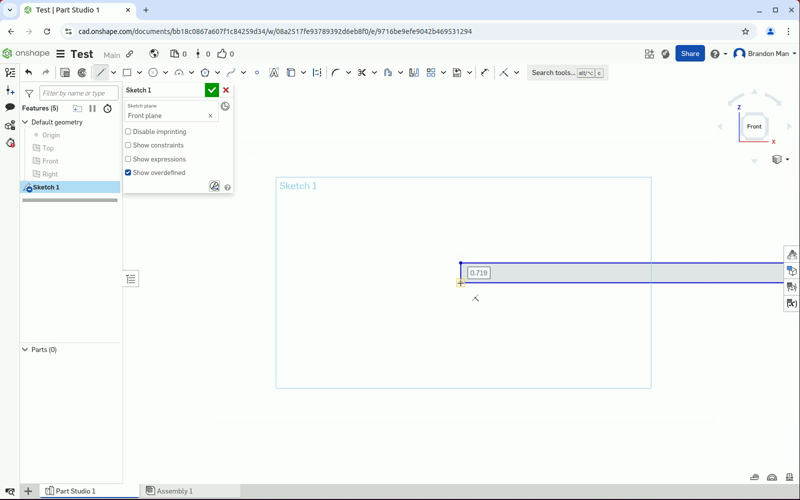
scroll(-6)
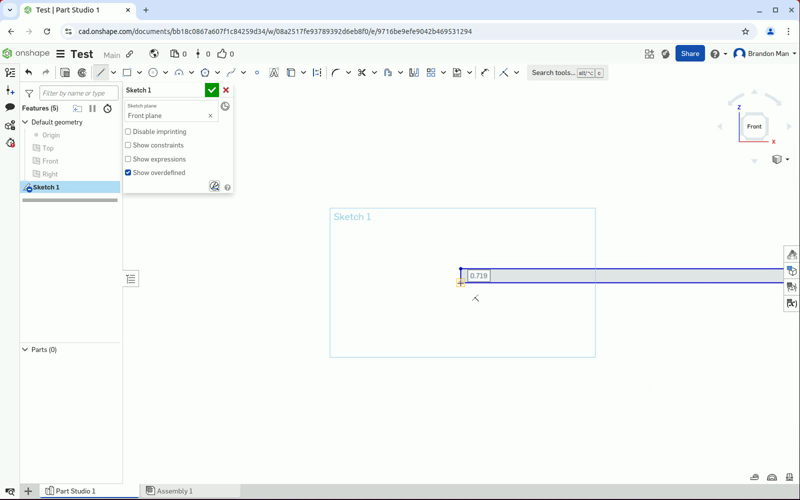
scroll(-6)
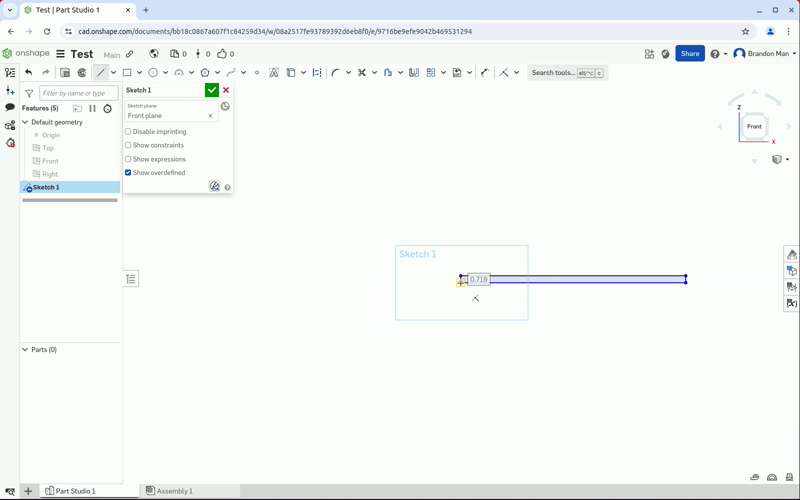
scroll(-6)
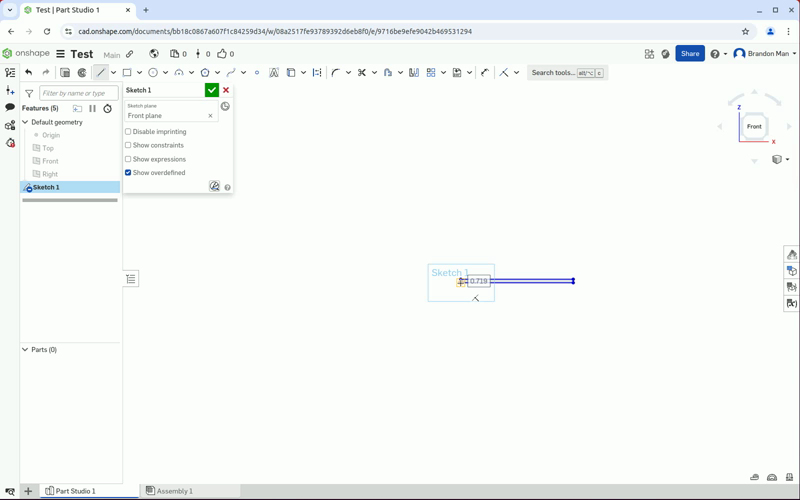
key(esc)
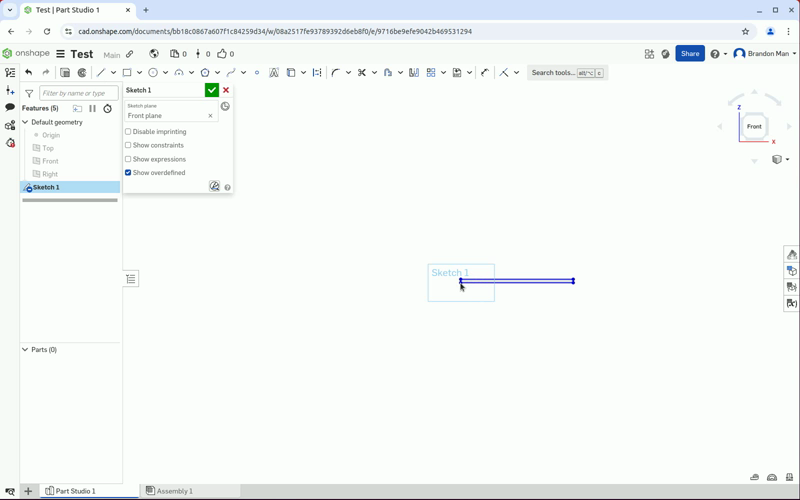
mouse_move(553, 280)
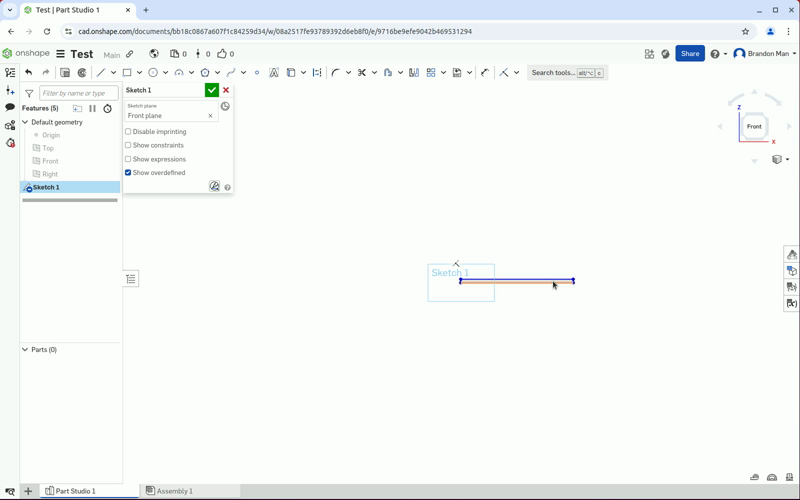
scroll(6)
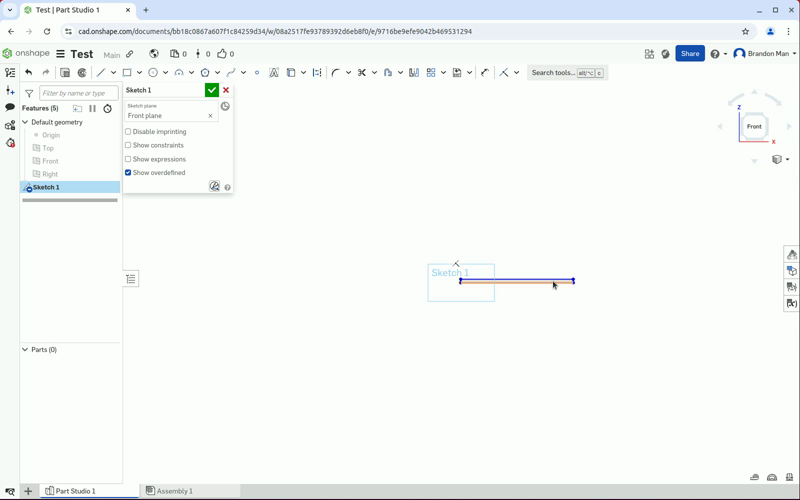
scroll(6)
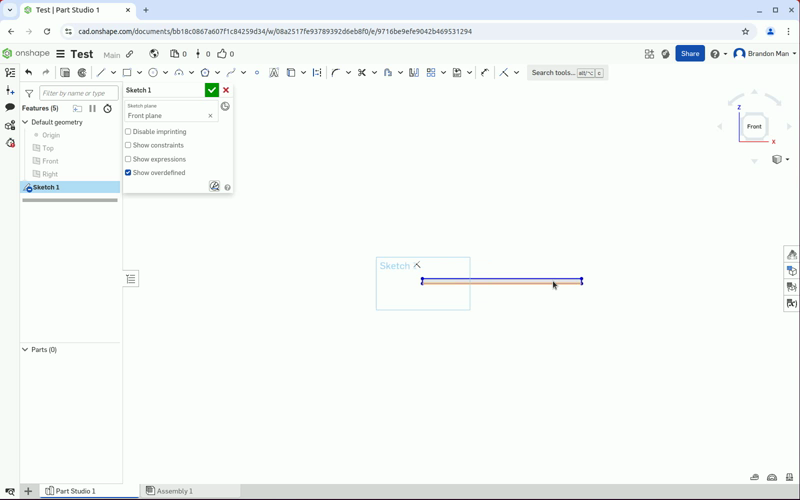
scroll(6)
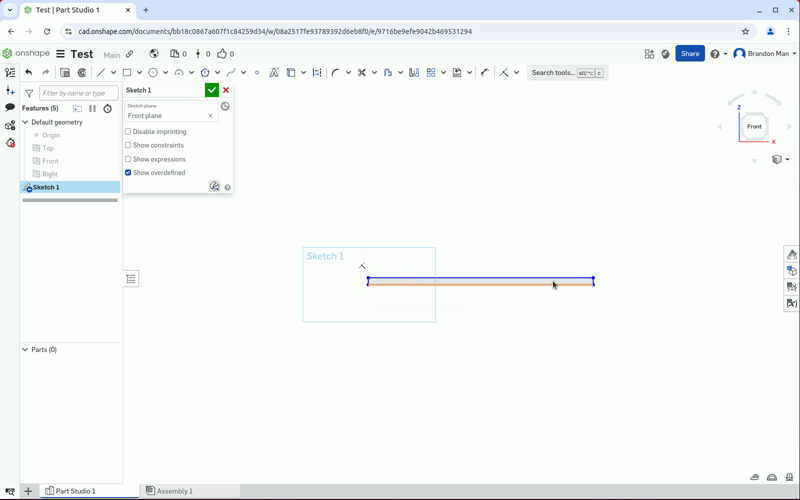
scroll(6)
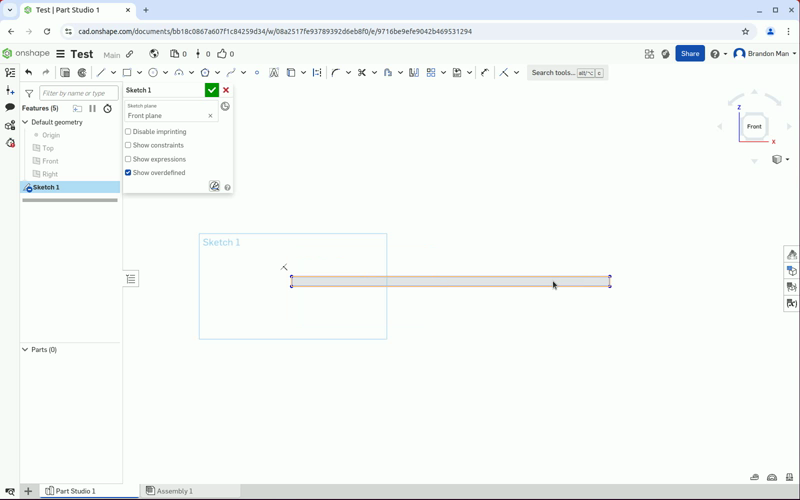
scroll(6)
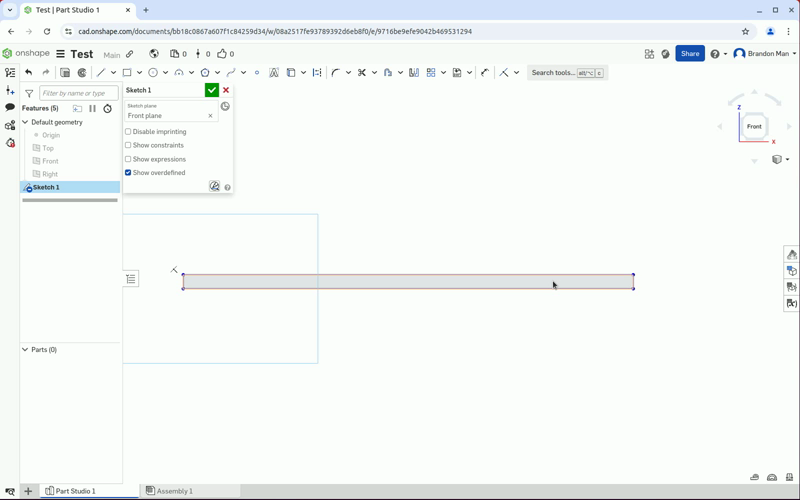
scroll(6)
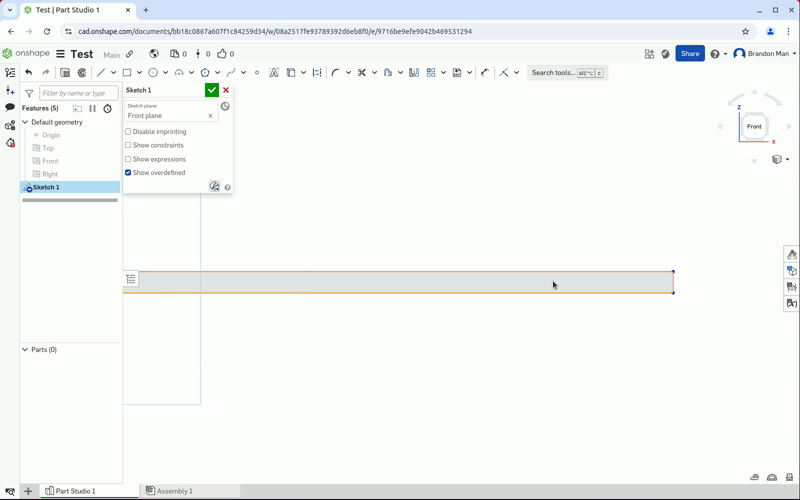
scroll(6)
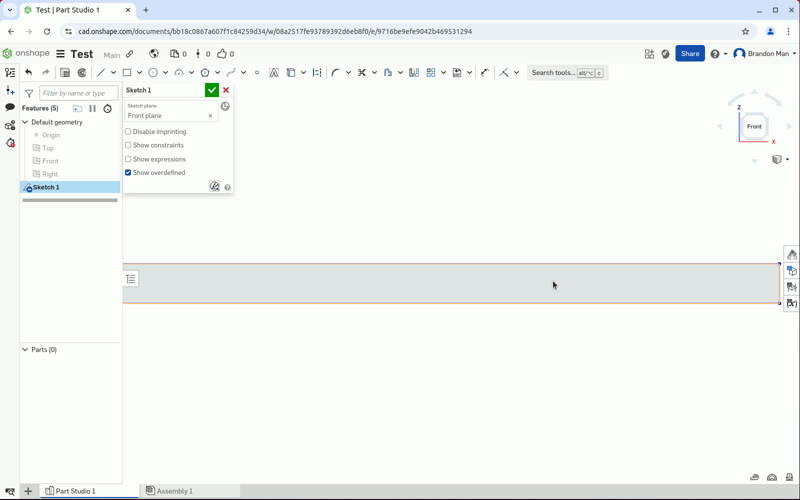
click(553, 280)
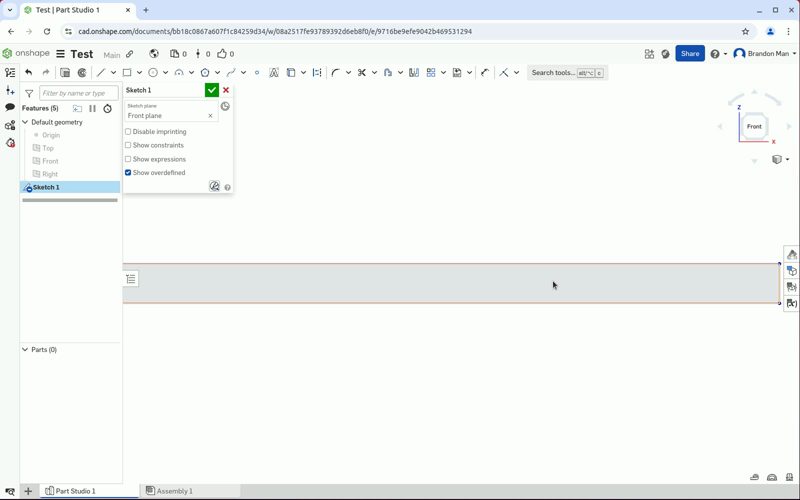
scroll(-6)
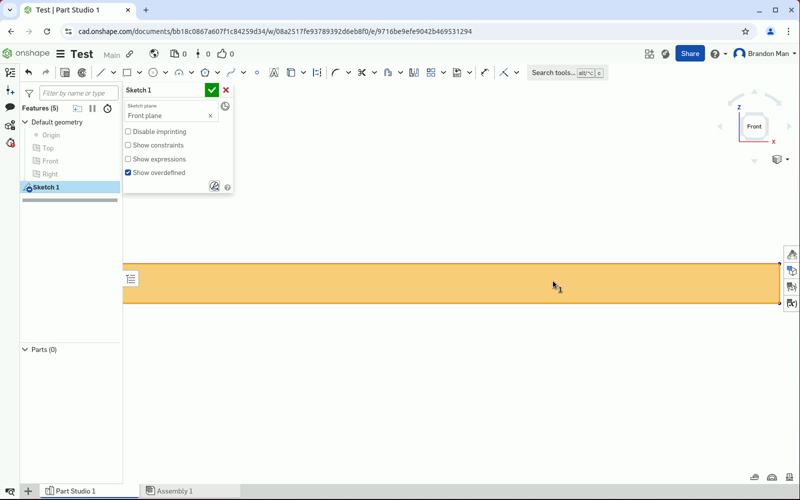
scroll(-6)
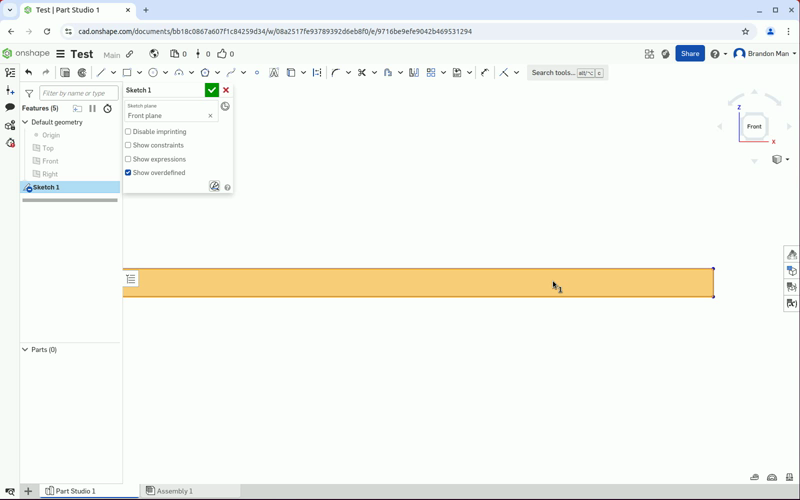
scroll(-6)
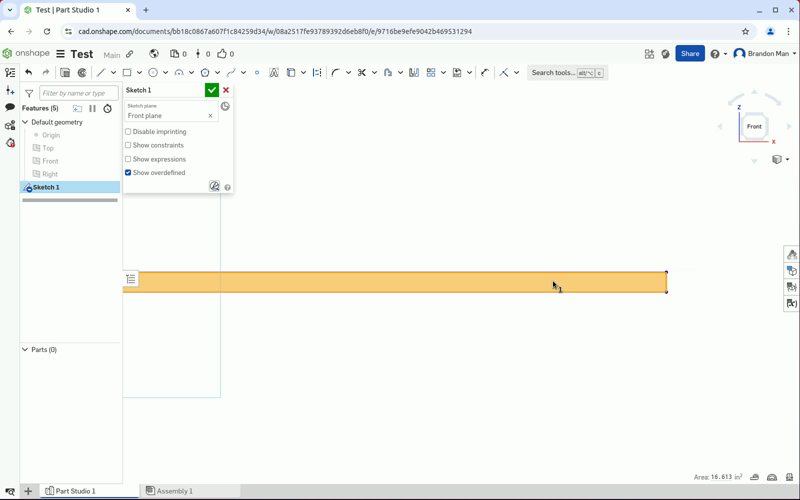
scroll(-6)
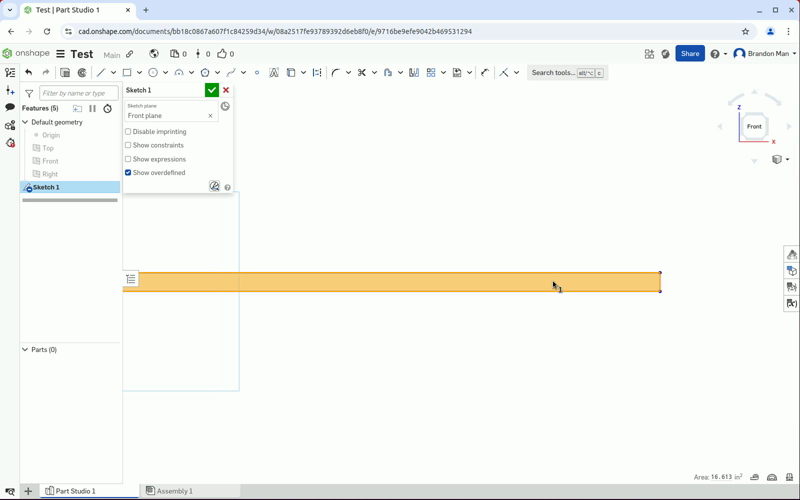
scroll(-6)
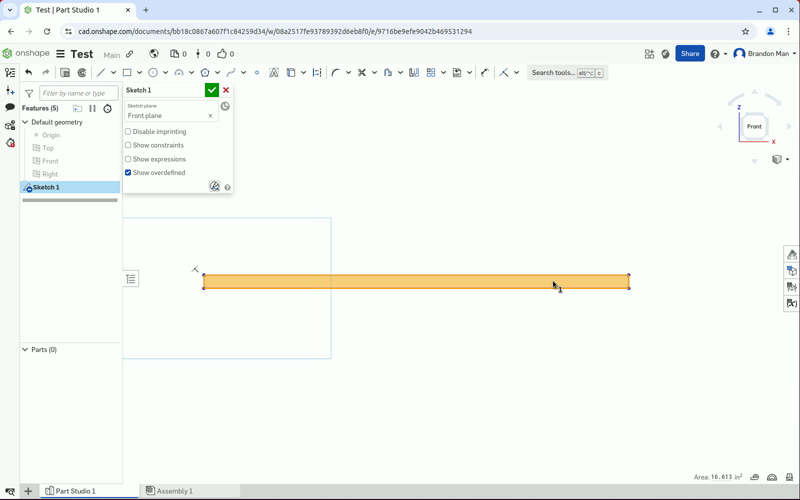
scroll(-6)
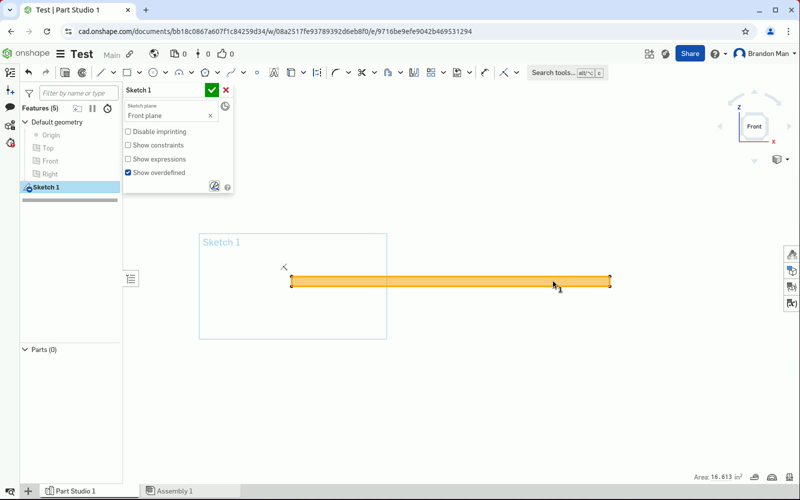
scroll(-6)
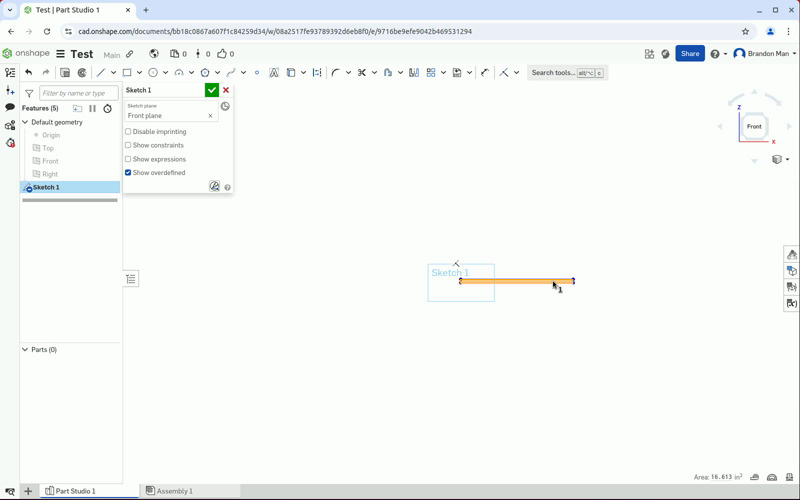
mouse_move(73, 352)
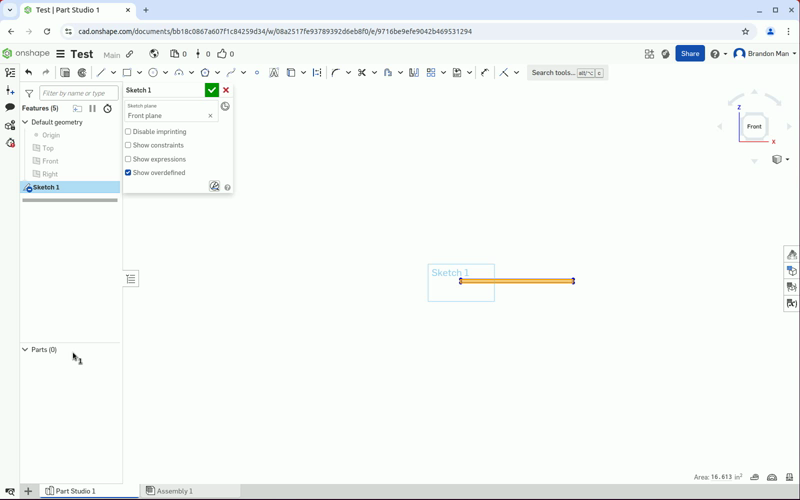
key(shift+y)
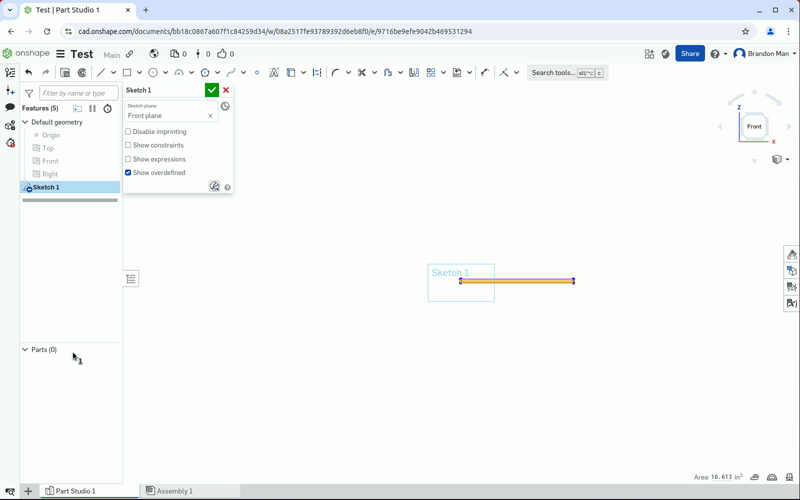
key(shift+e)
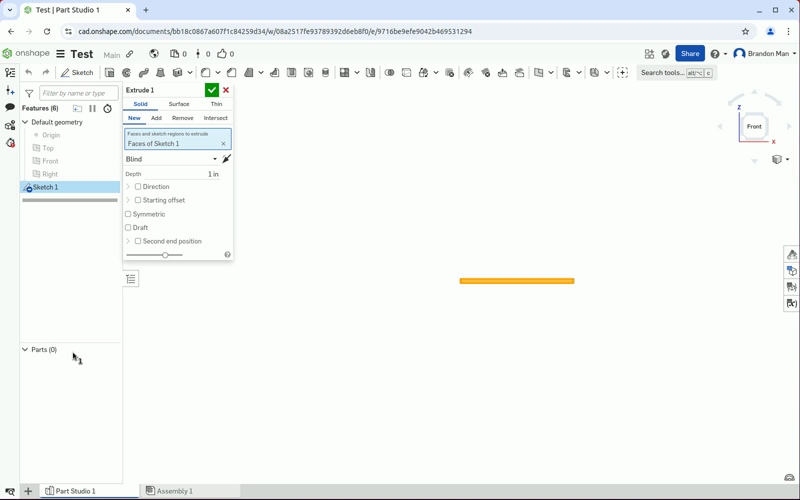
mouse_move(143, 106)
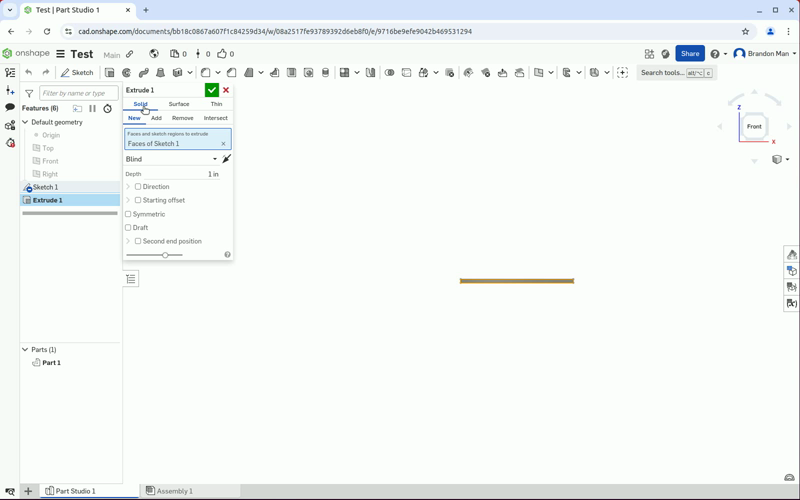
click(143, 106)
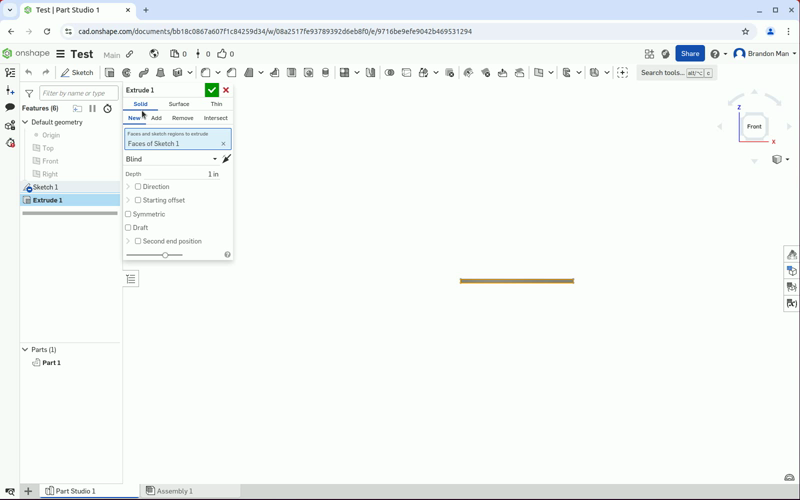
mouse_move(137, 120)
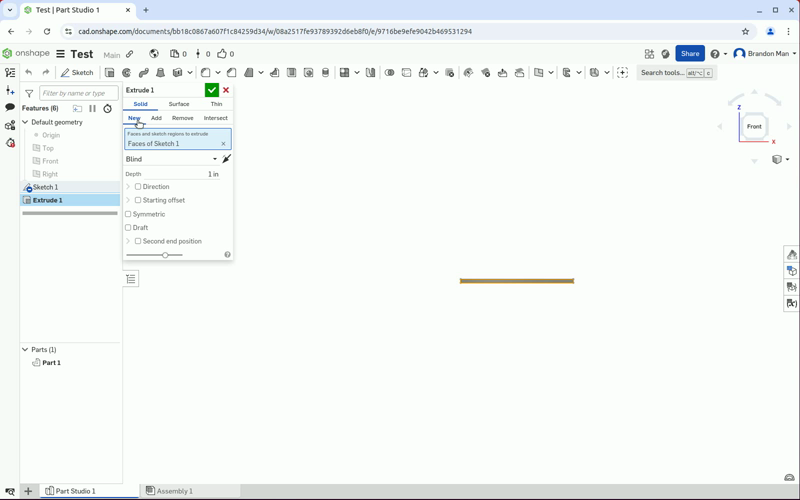
click(137, 120)
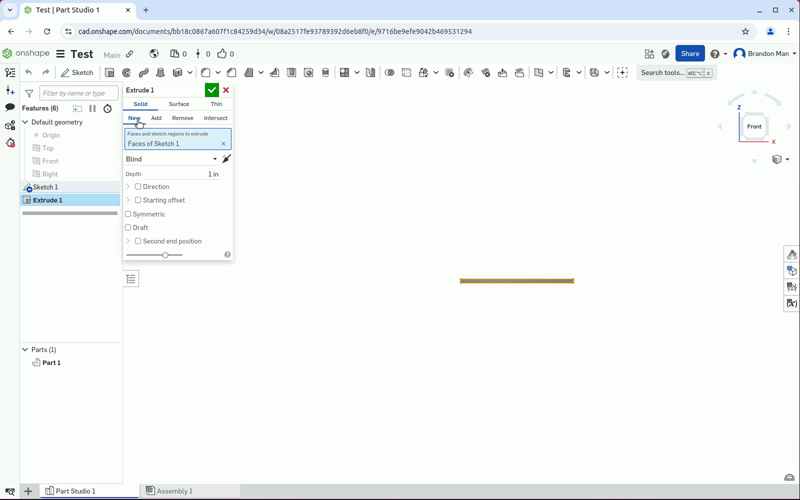
key(tab, 4)
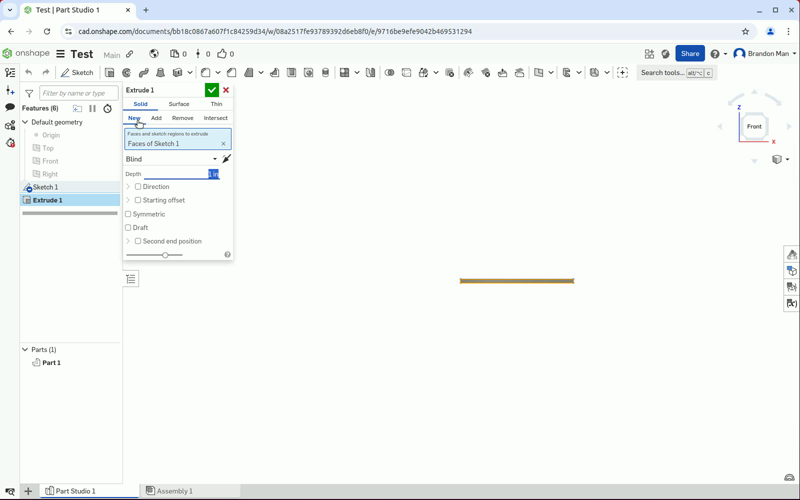
text(5.777)
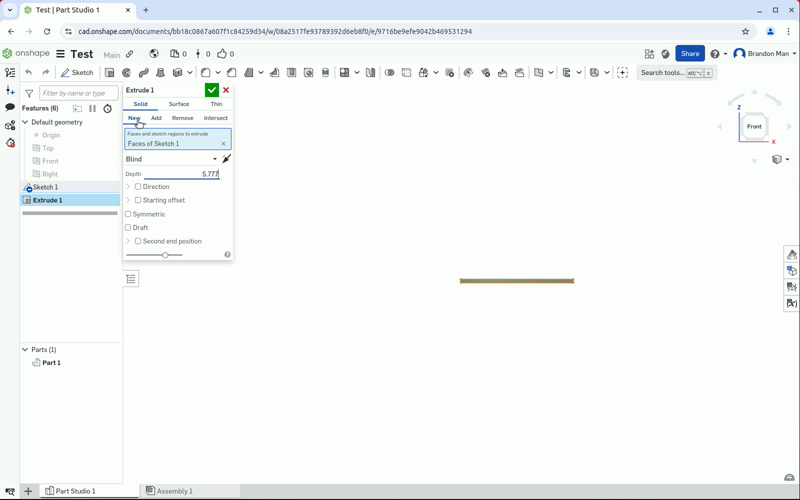
key(enter)
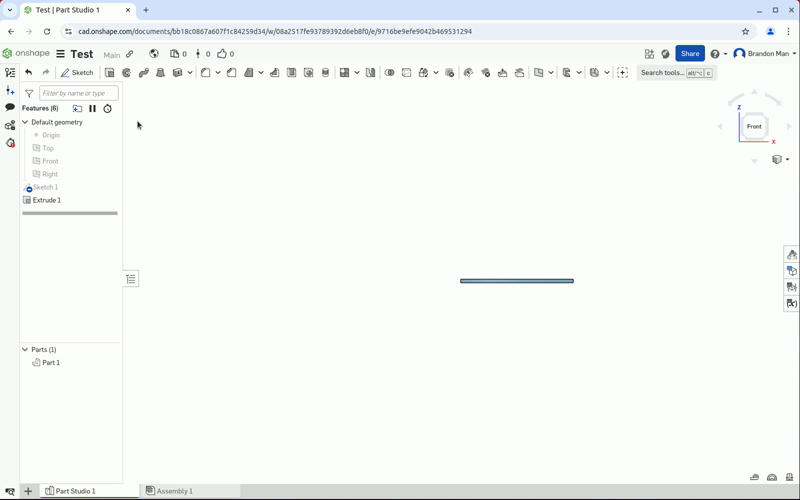
key(shift+h)
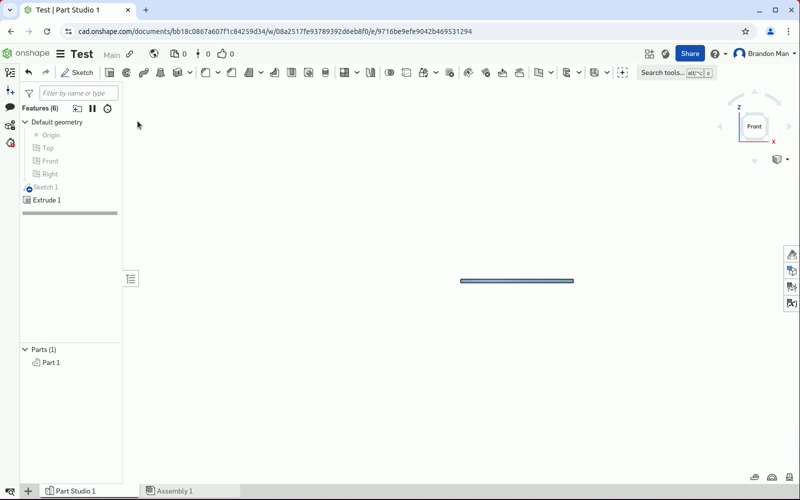
key(shift+h)
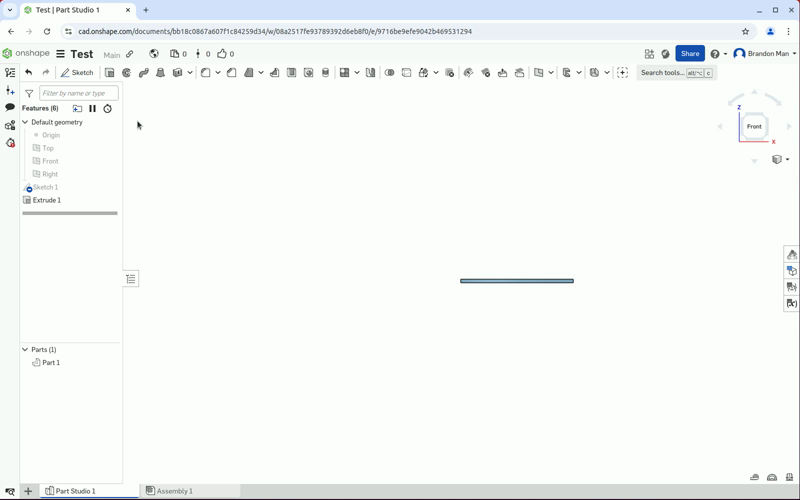
mouse_move(73, 189)
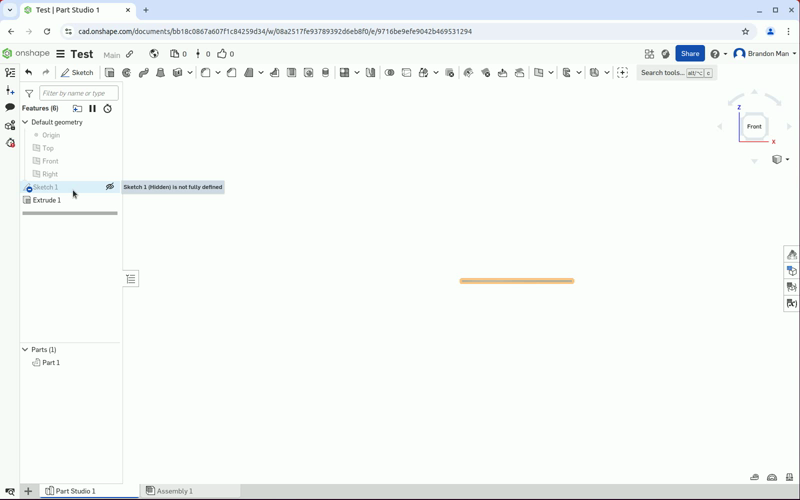
click(73, 189)
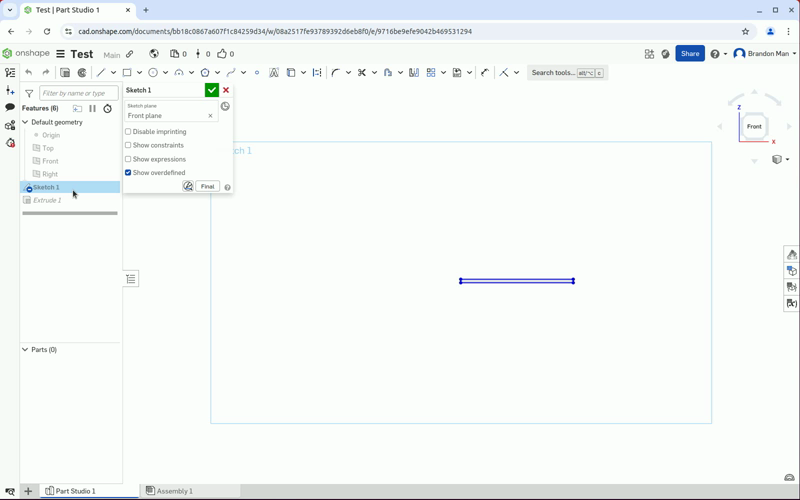
mouse_move(229, 92)
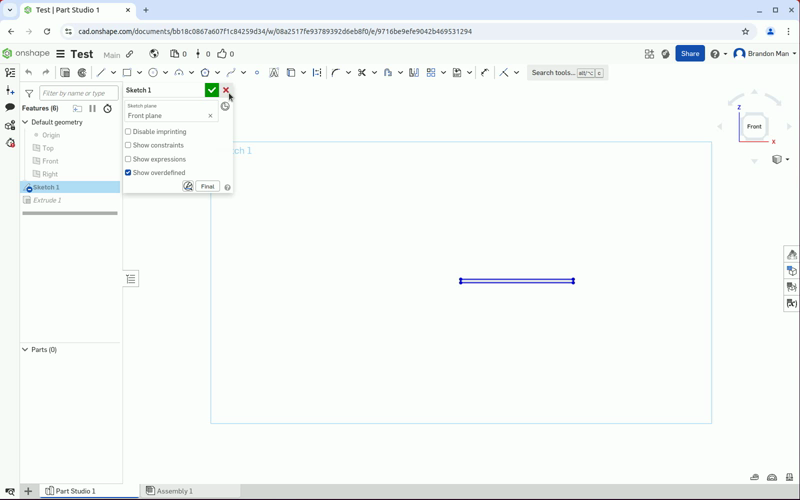
click(229, 92)
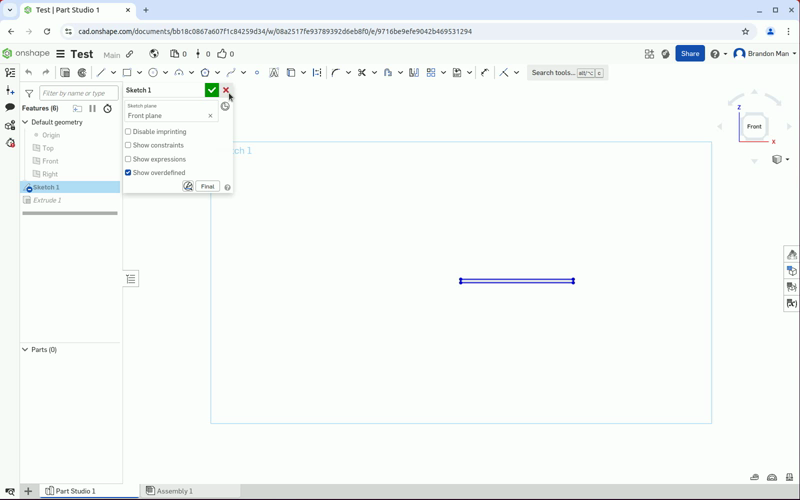
key(shift+s)
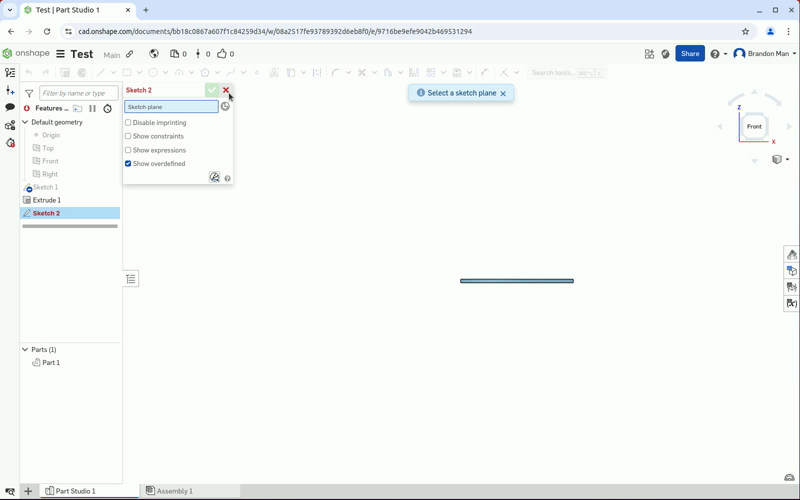
mouse_move(73, 163)
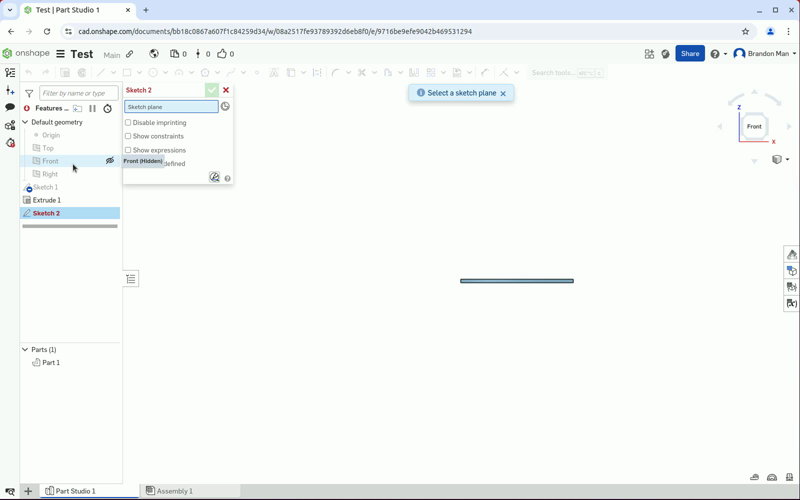
click(73, 163)
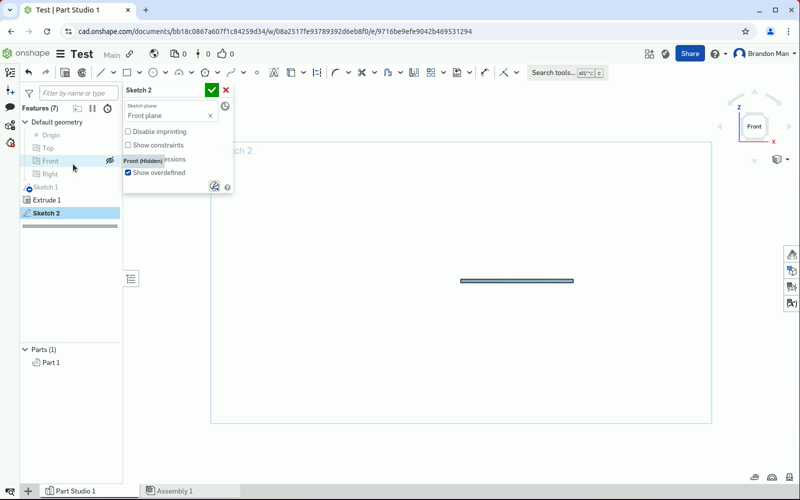
mouse_move(73, 352)
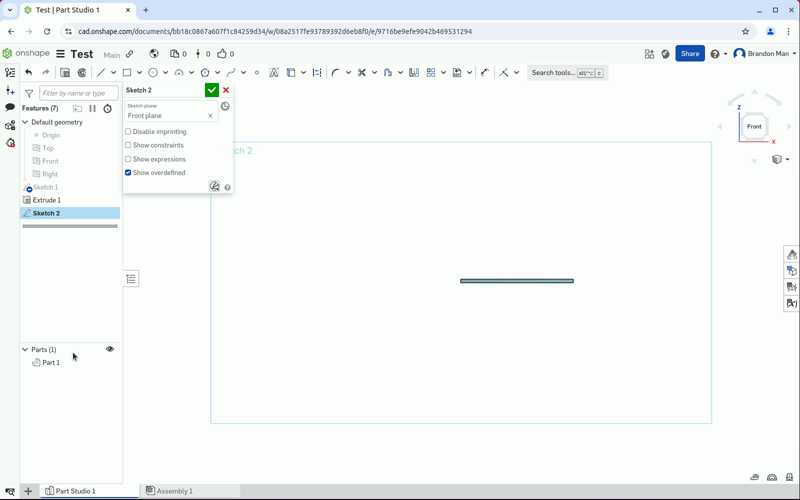
key(y)
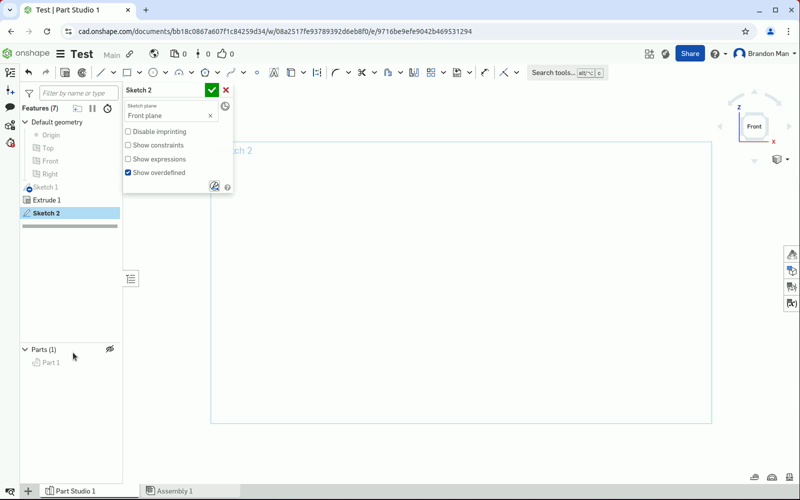
key(l)
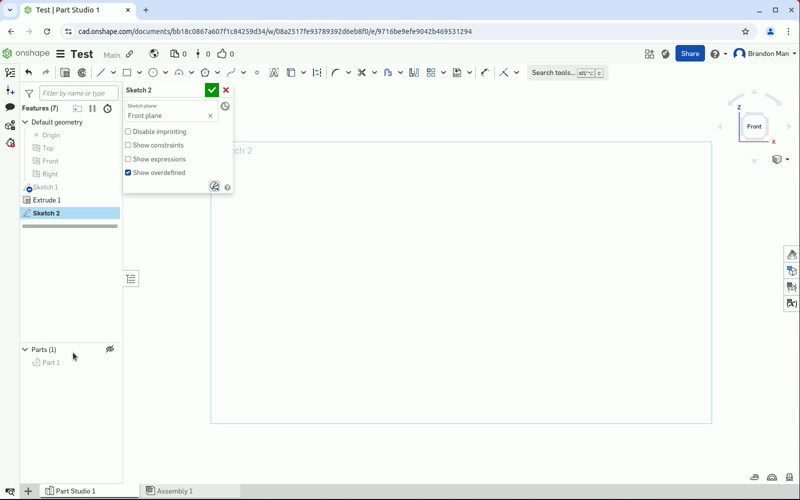
key_down(shift)
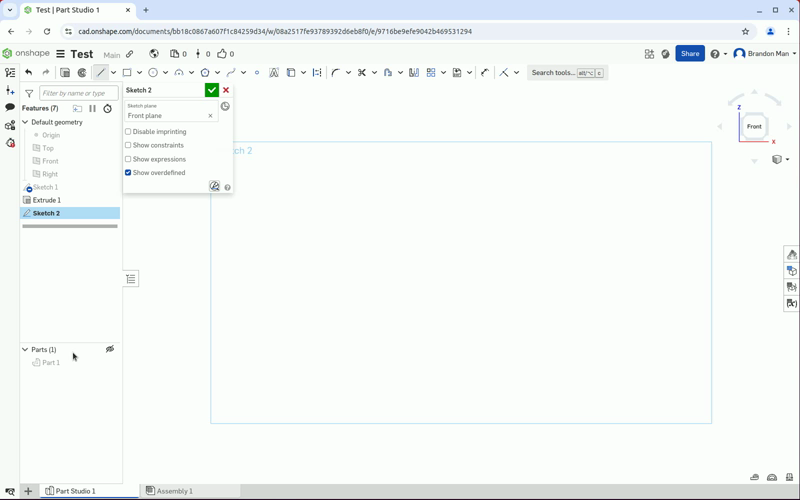
mouse_move(460, 282)
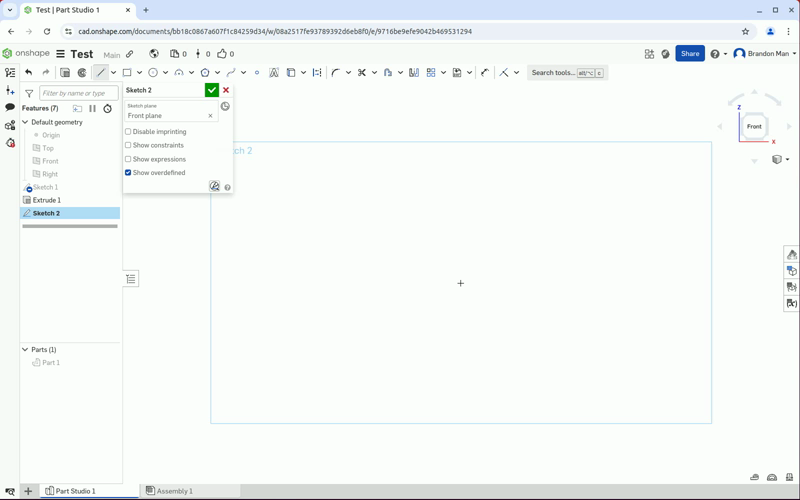
click(460, 282)
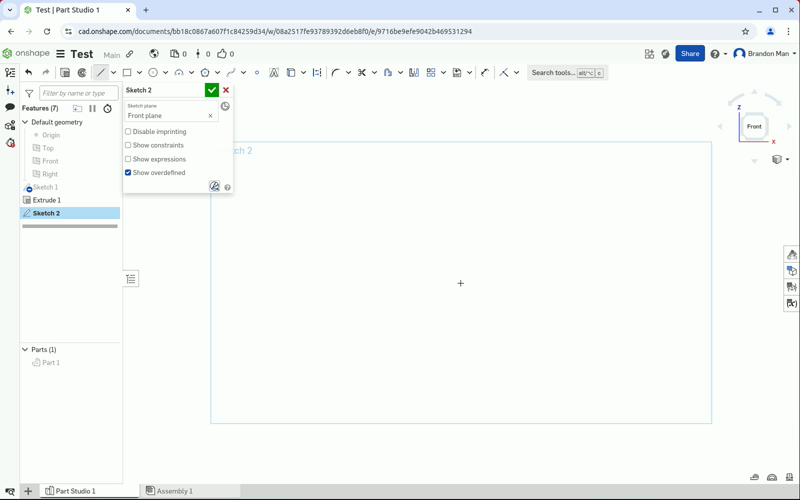
key_up(shift)
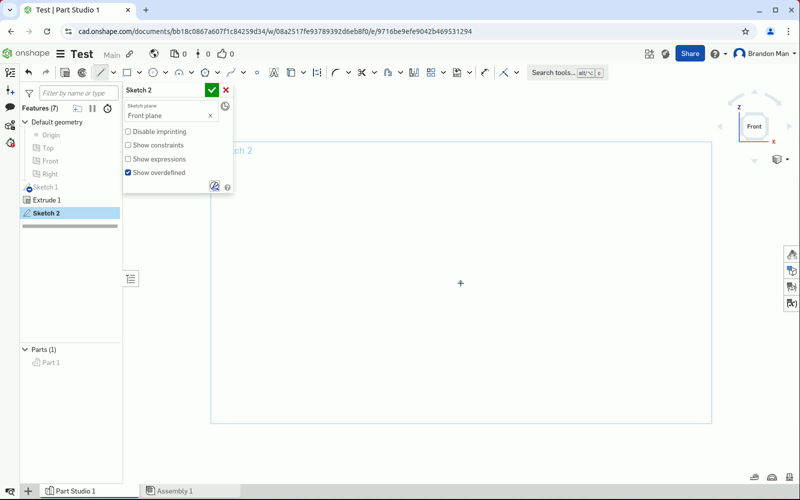
key_down(shift)
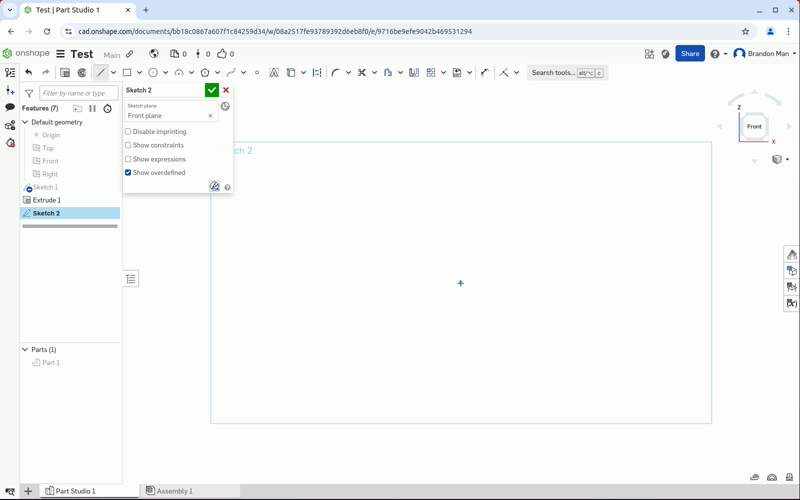
mouse_move(573, 282)
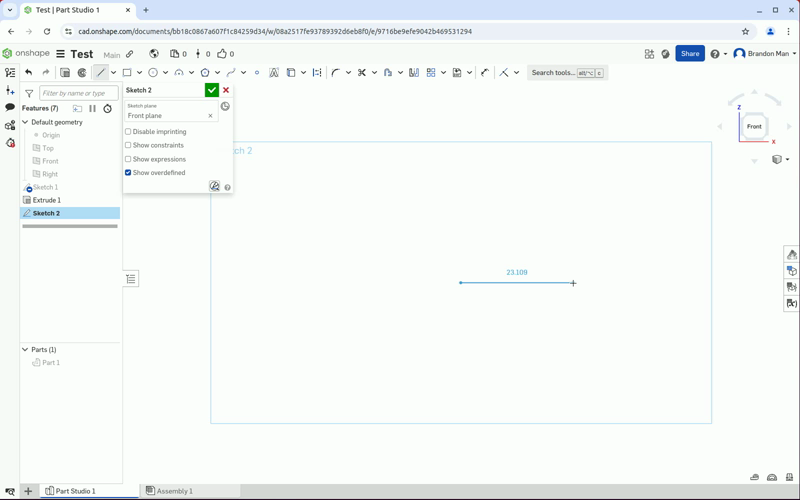
click(573, 282)
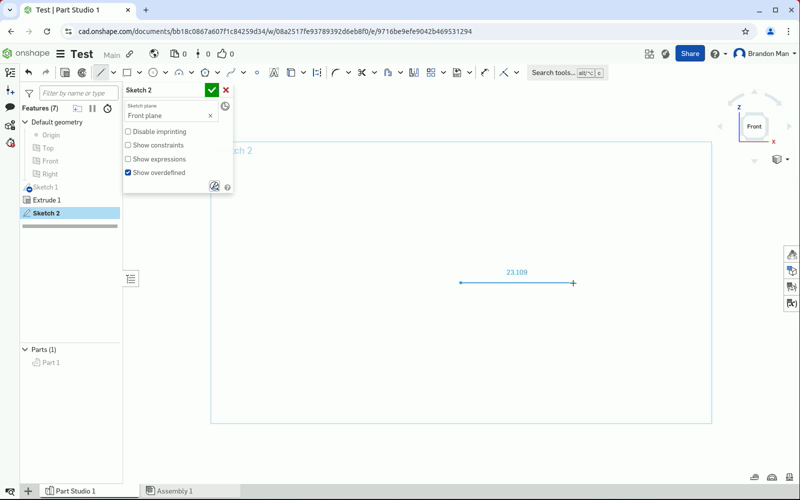
key_up(shift)
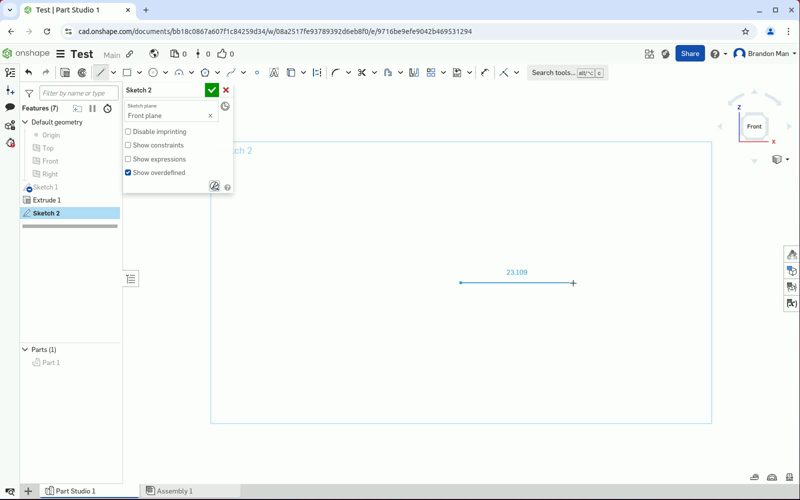
key_down(shift)
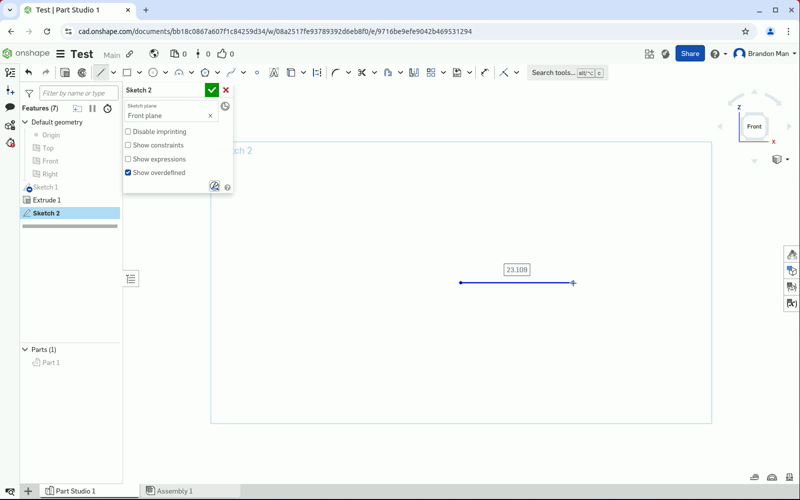
mouse_move(589, 282)
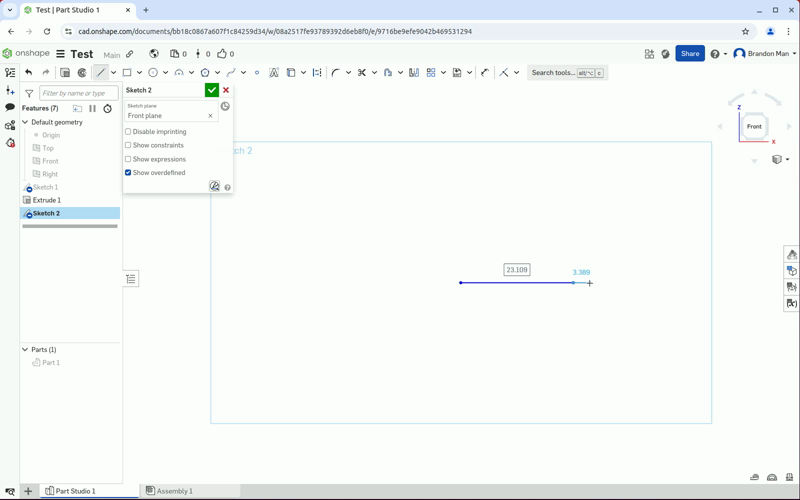
mouse_move(573, 279)
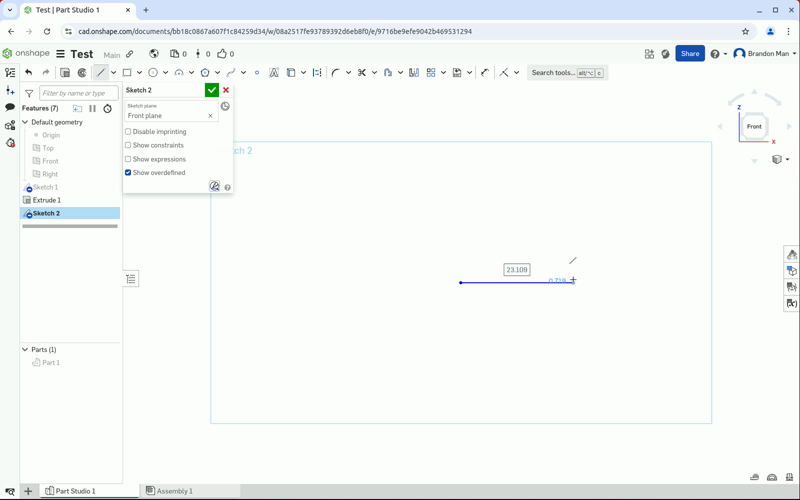
scroll(6)
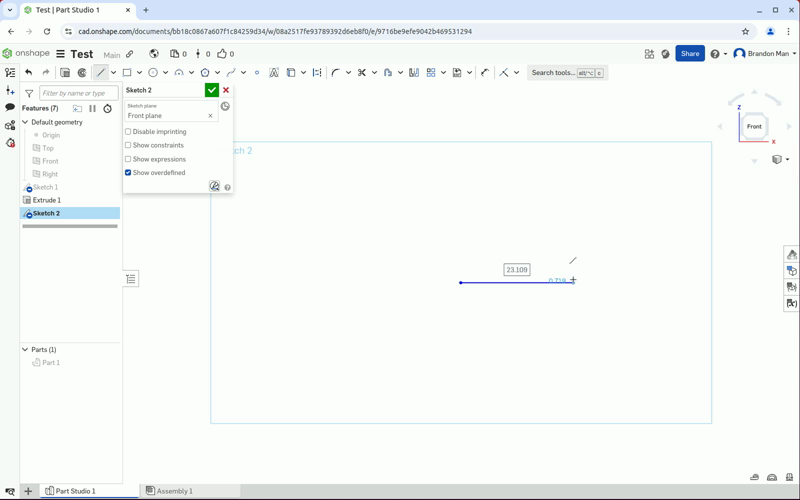
scroll(6)
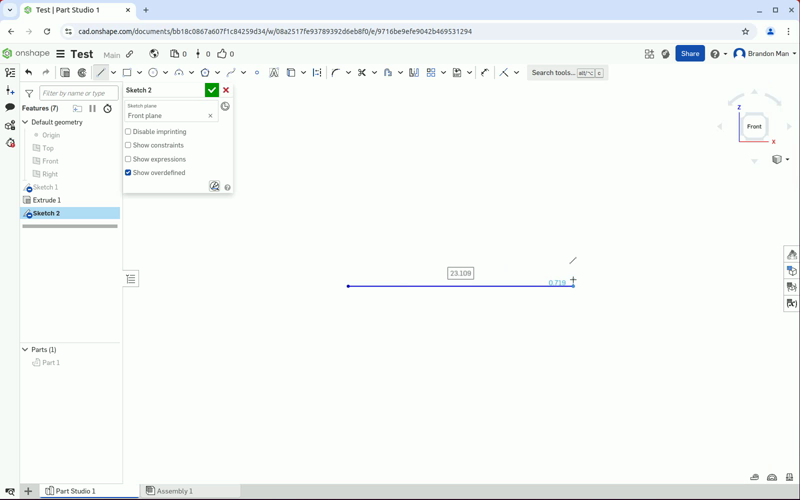
scroll(6)
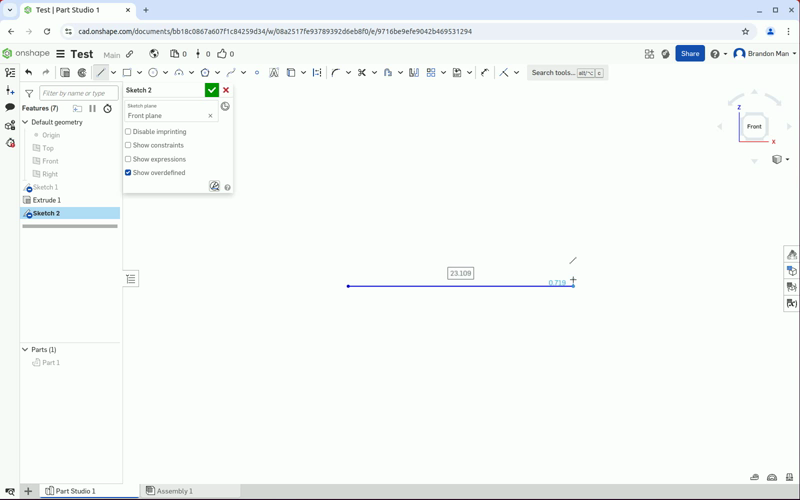
scroll(6)
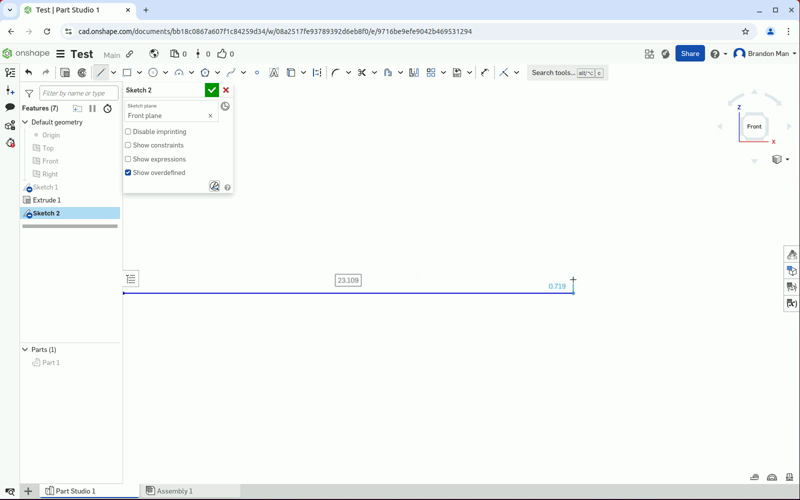
scroll(6)
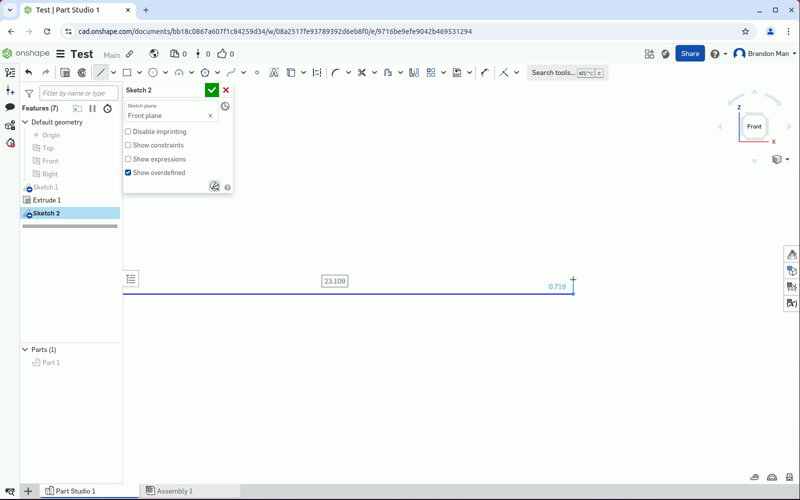
scroll(6)
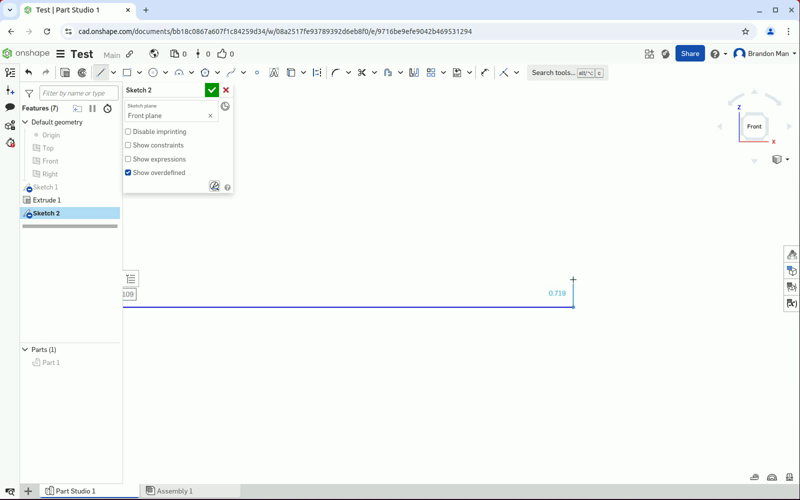
scroll(6)
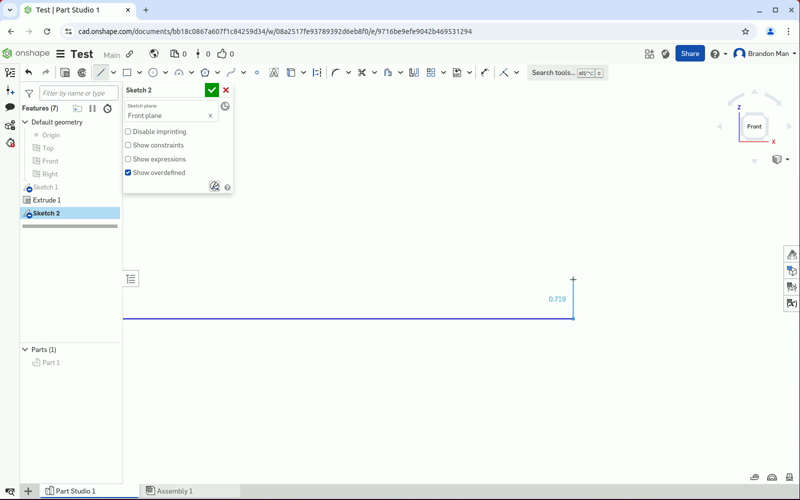
click(573, 279)
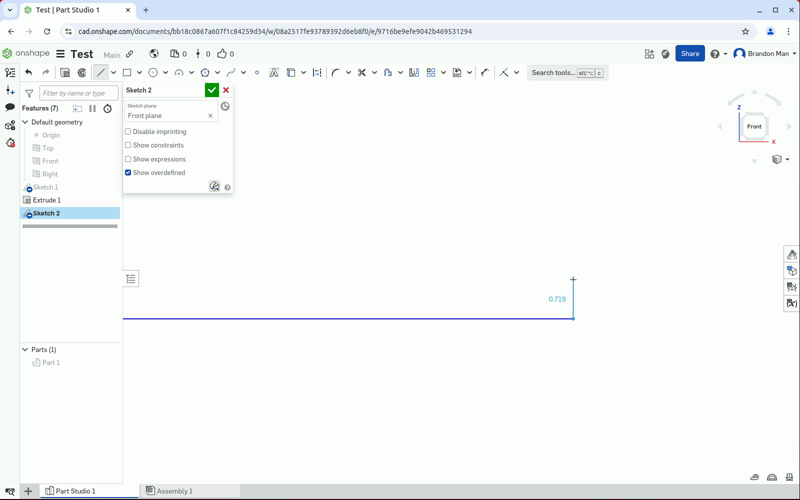
scroll(-6)
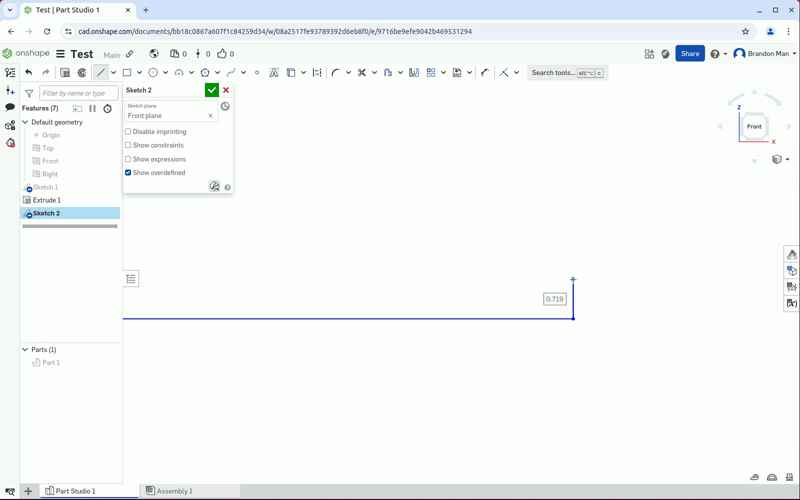
scroll(-6)
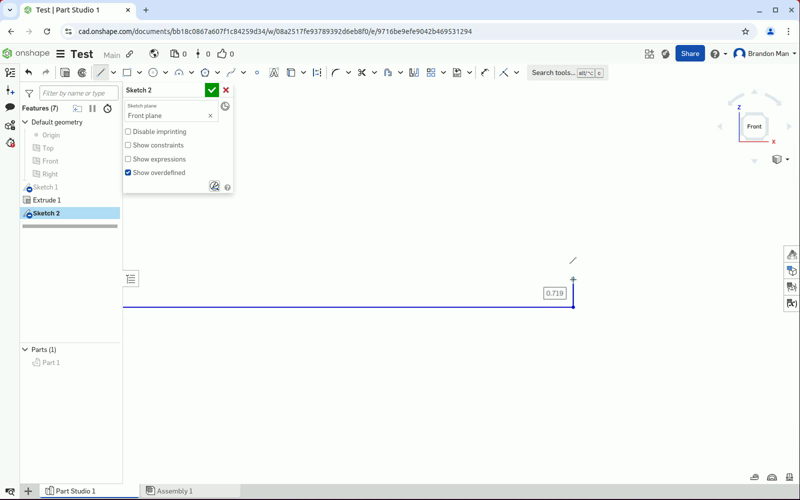
scroll(-6)
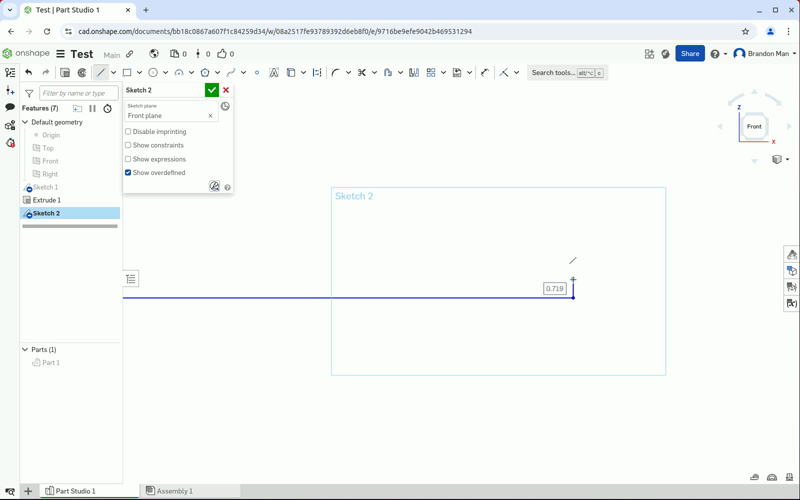
scroll(-6)
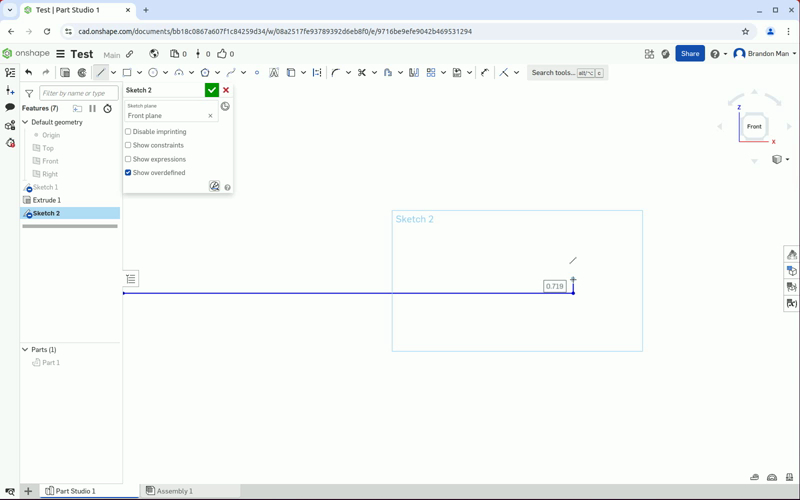
scroll(-6)
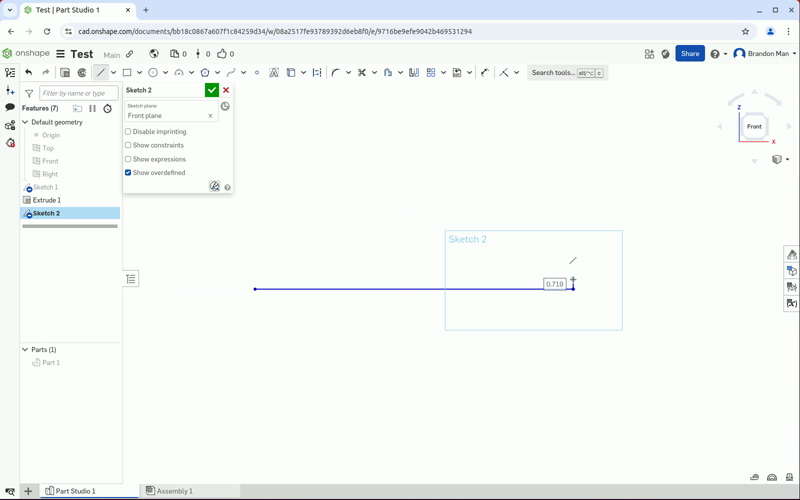
scroll(-6)
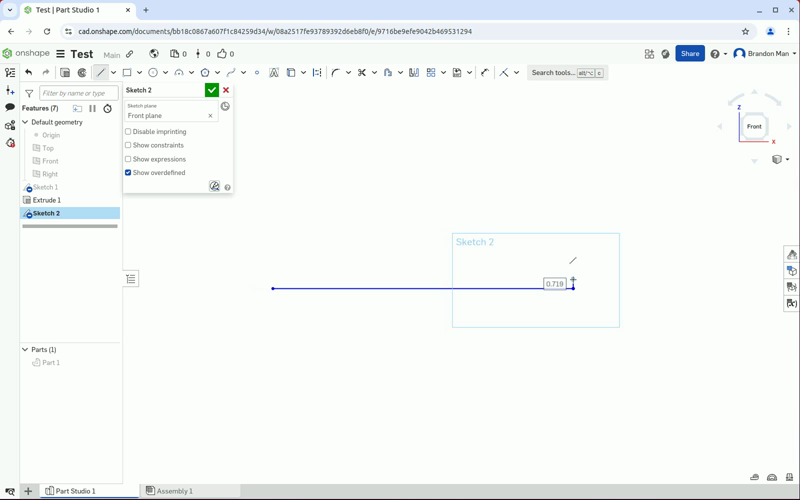
scroll(-6)
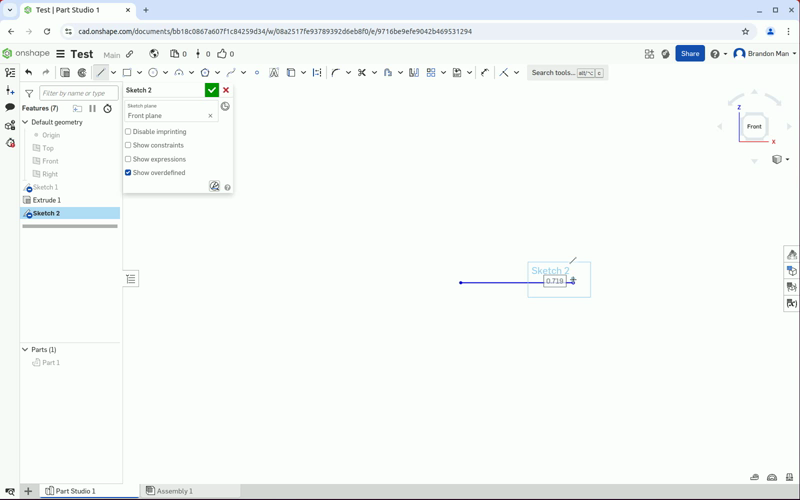
key_up(shift)
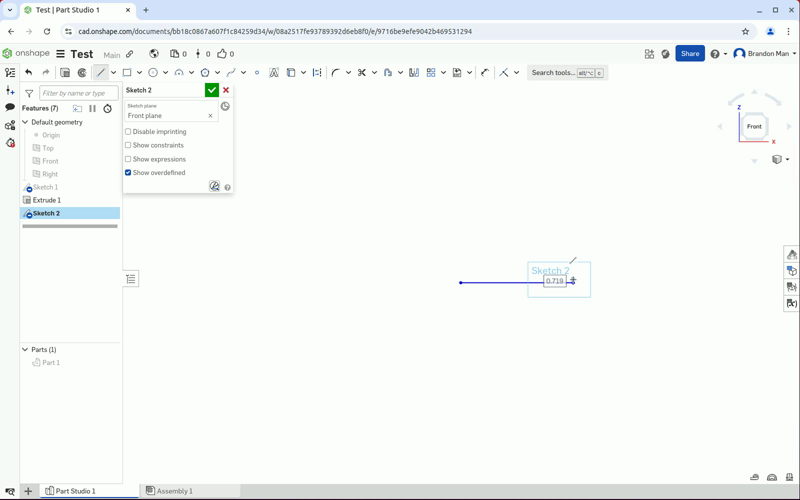
key_down(shift)
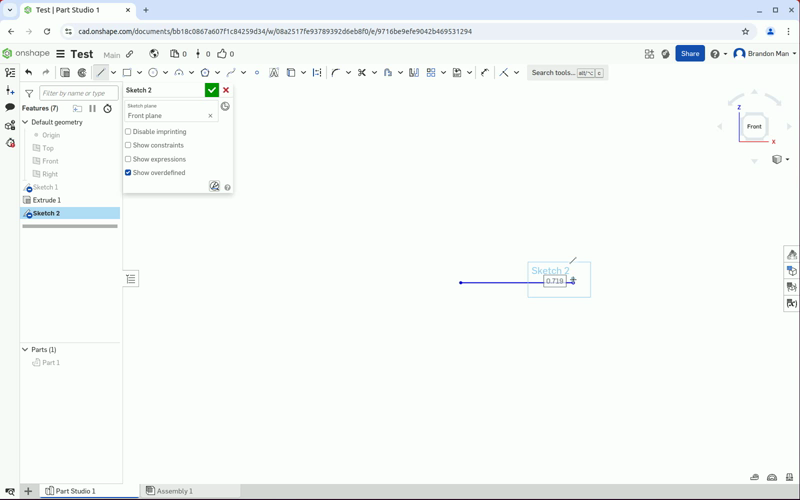
mouse_move(460, 279)
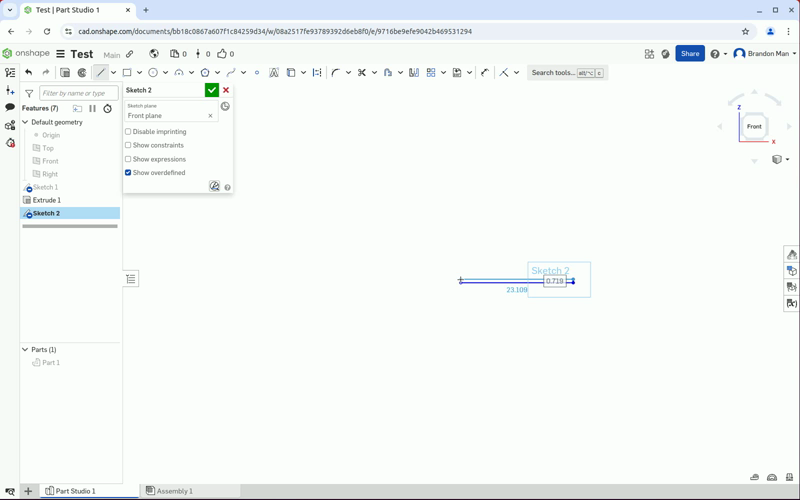
scroll(6)
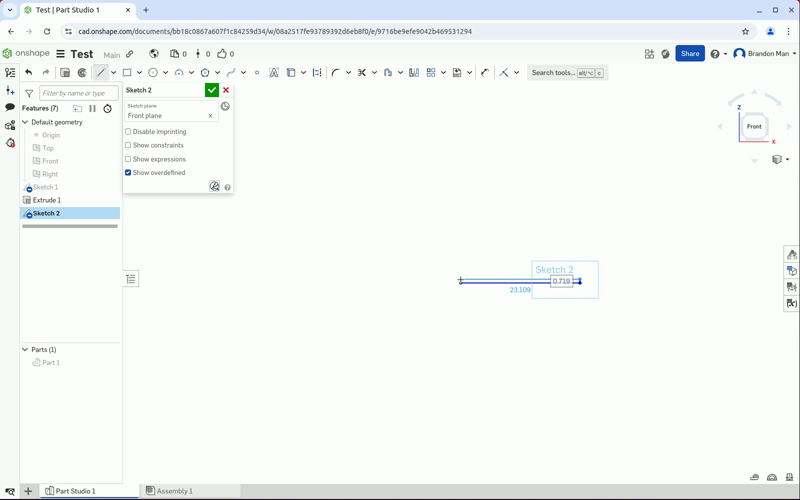
scroll(6)
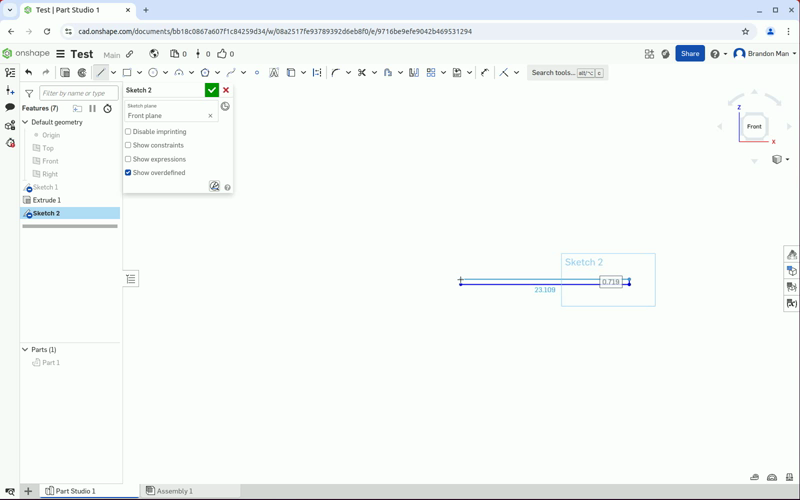
scroll(6)
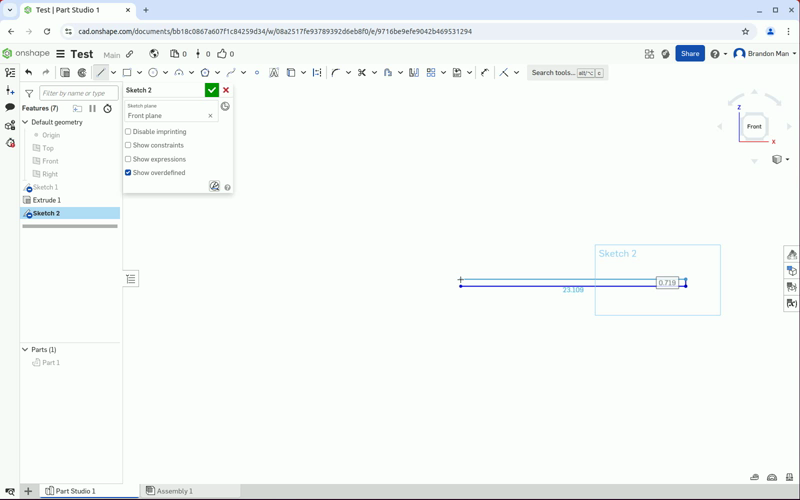
scroll(6)
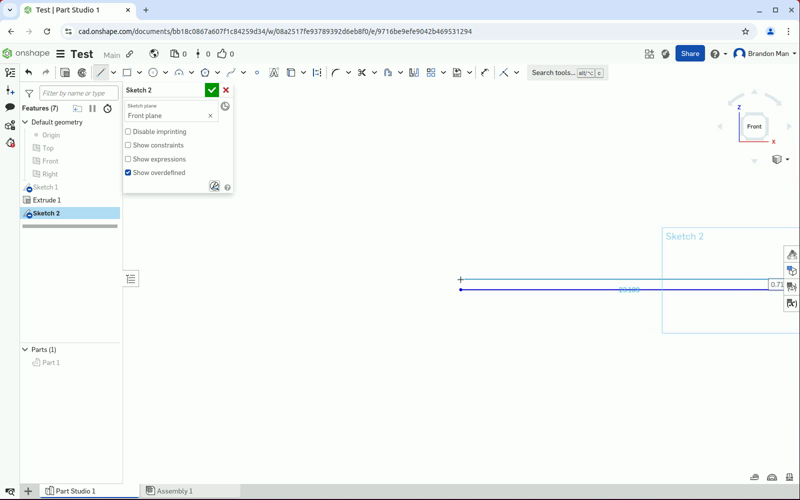
scroll(6)
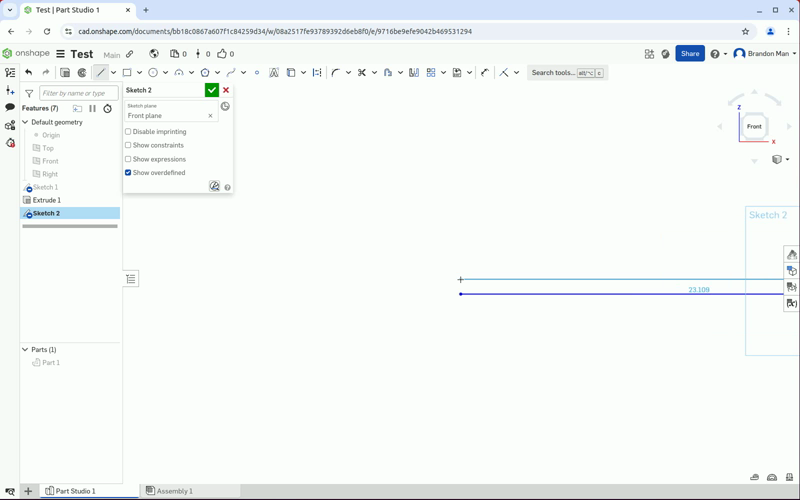
scroll(6)
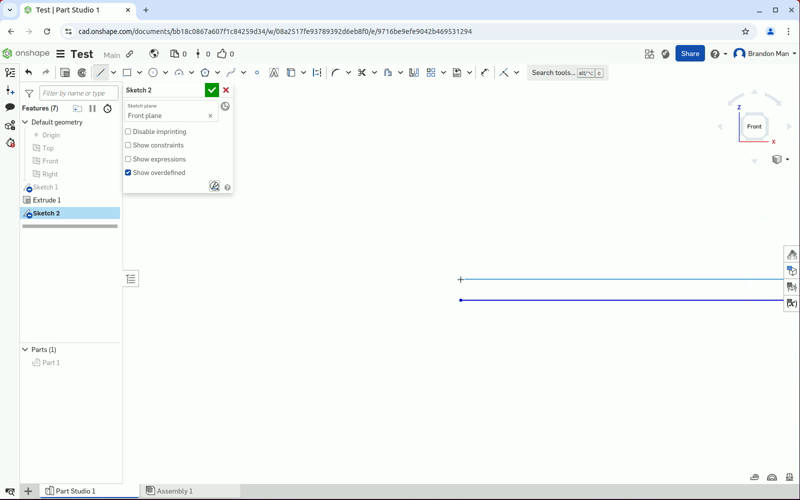
scroll(6)
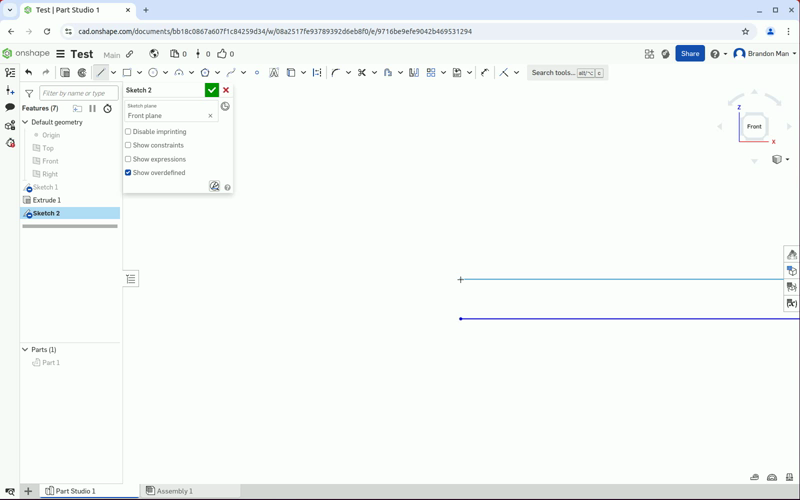
click(460, 279)
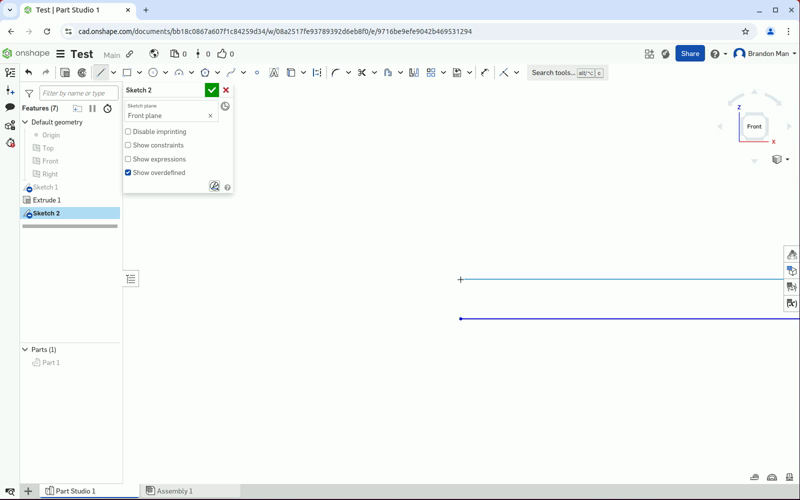
scroll(-6)
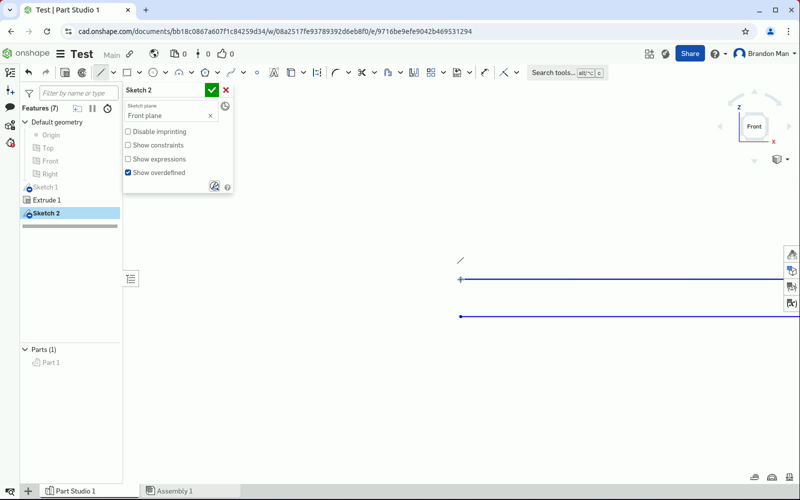
scroll(-6)
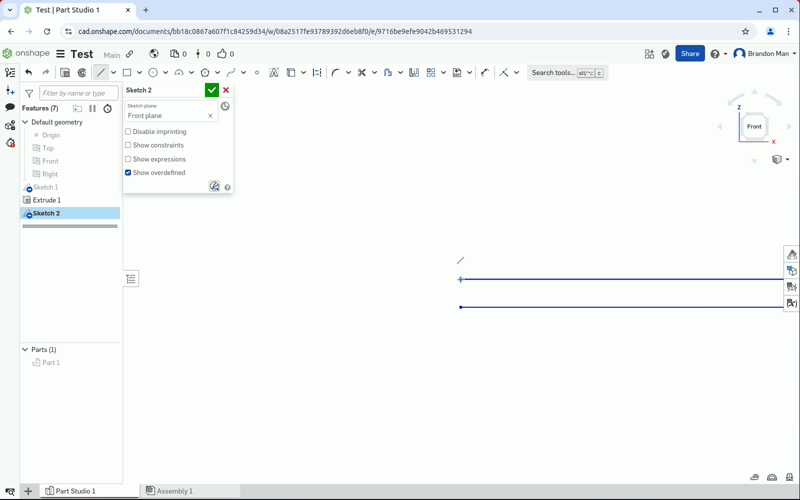
scroll(-6)
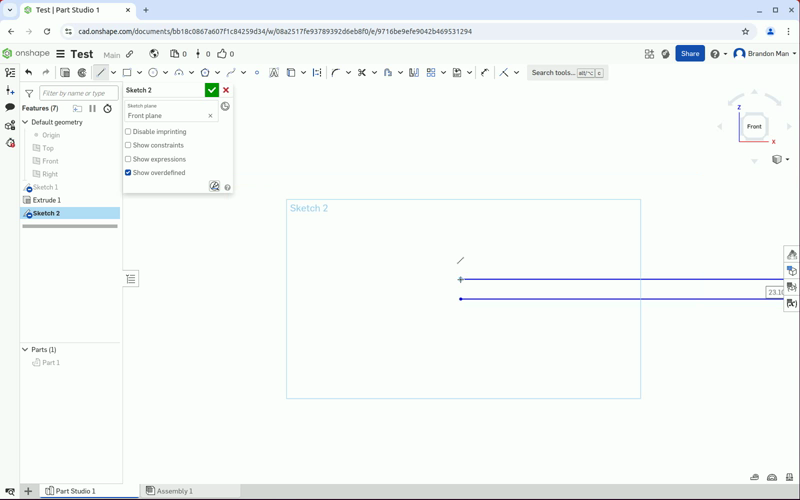
scroll(-6)
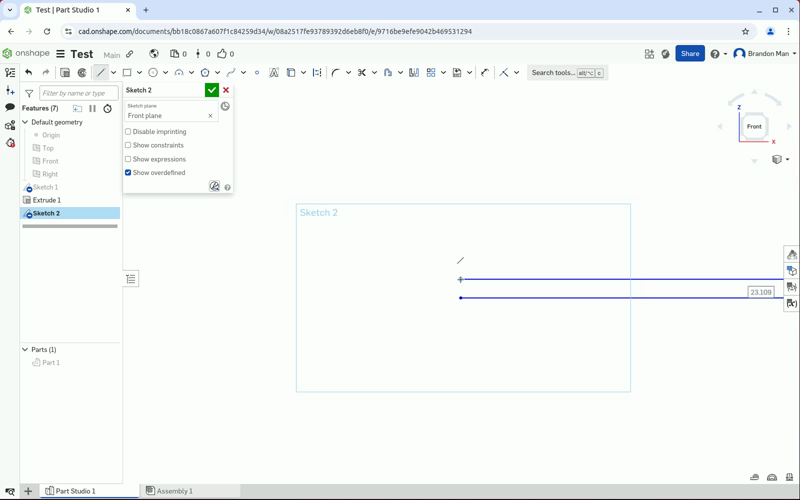
scroll(-6)
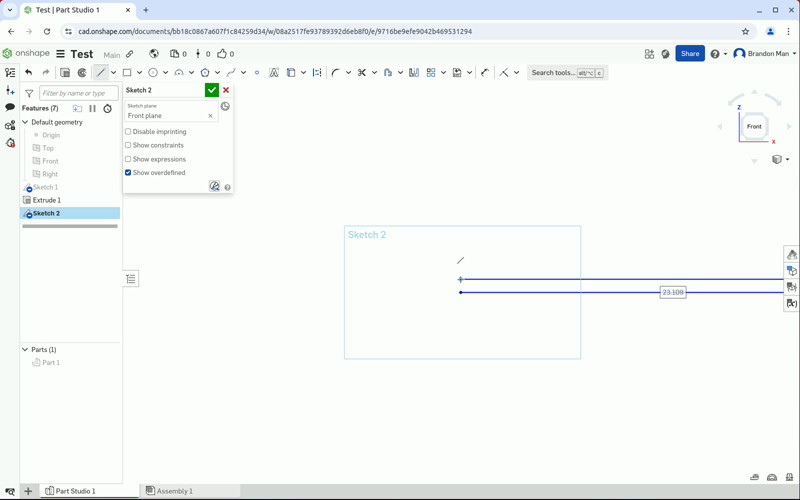
scroll(-6)
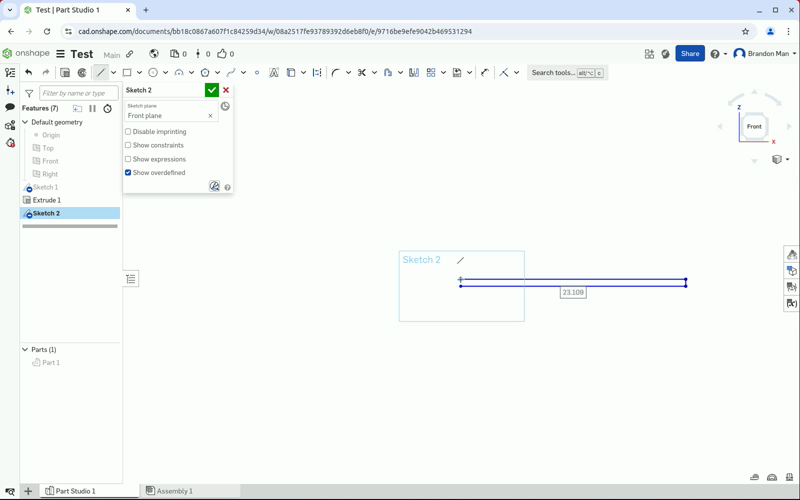
scroll(-6)
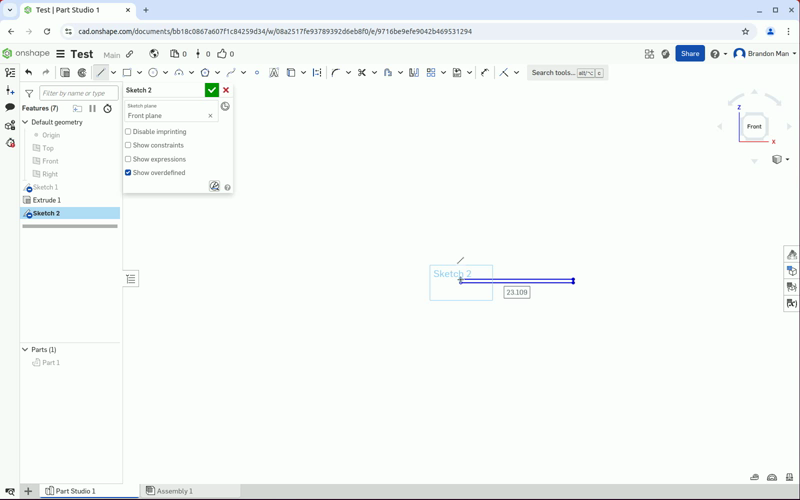
key_up(shift)
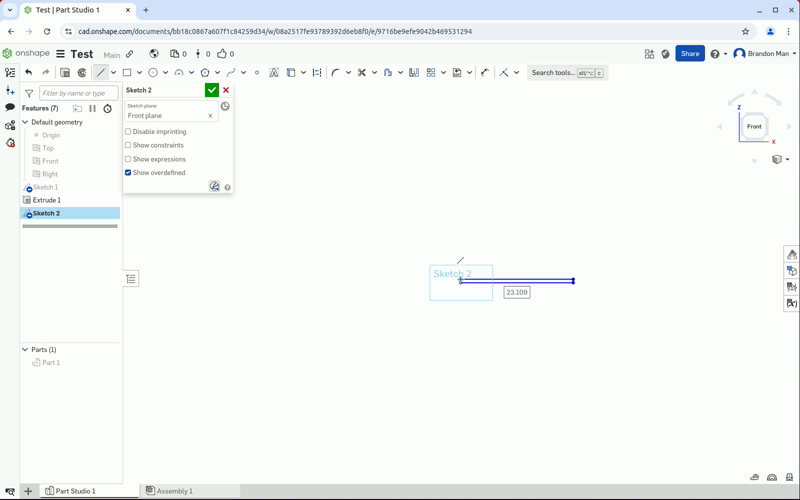
mouse_move(490, 279)
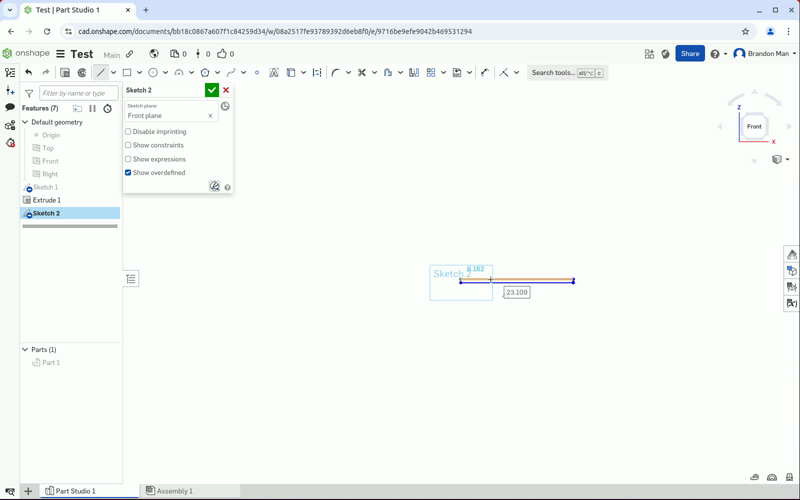
key_down(shift)
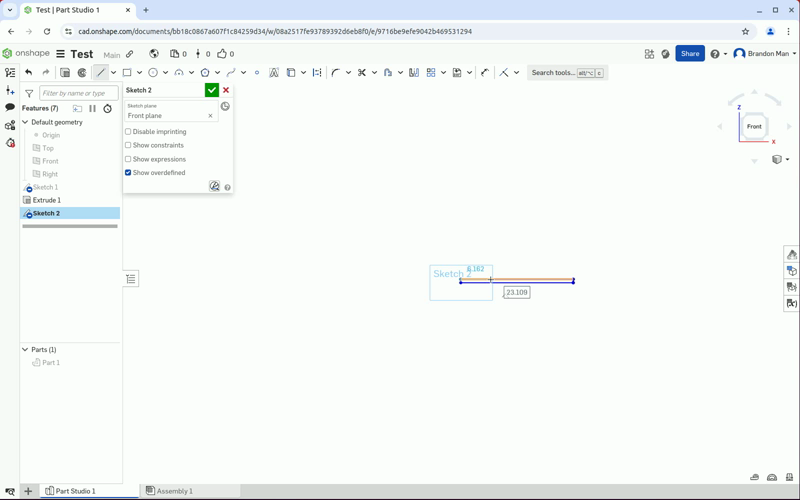
mouse_move(460, 282)
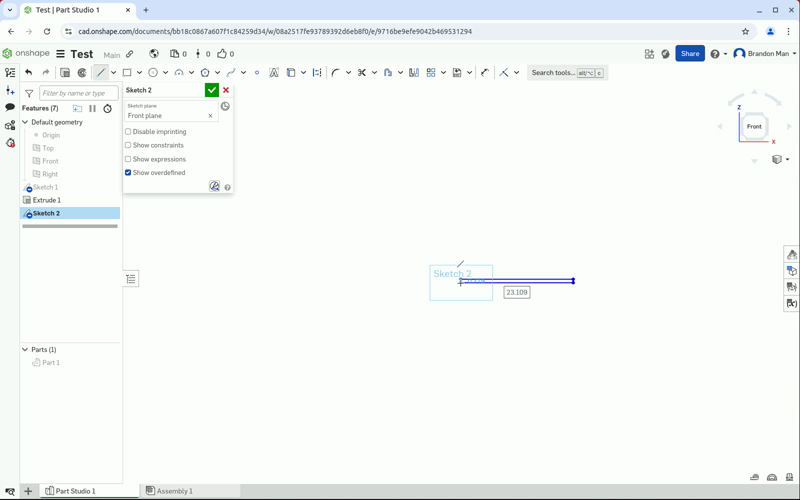
scroll(6)
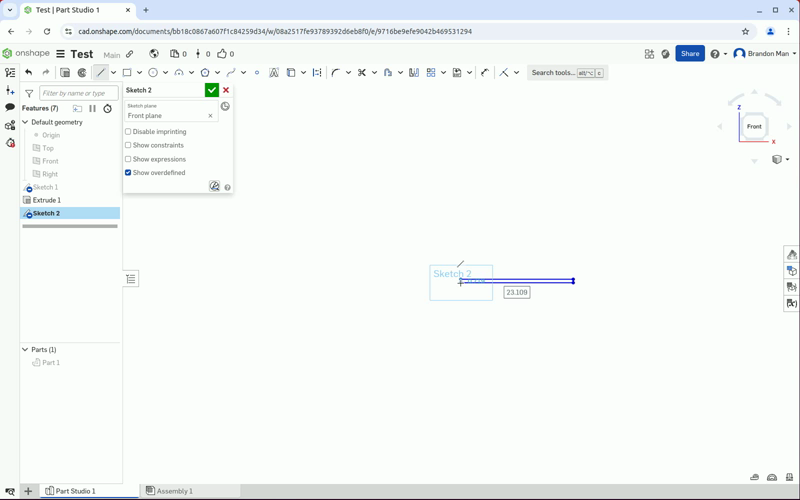
scroll(6)
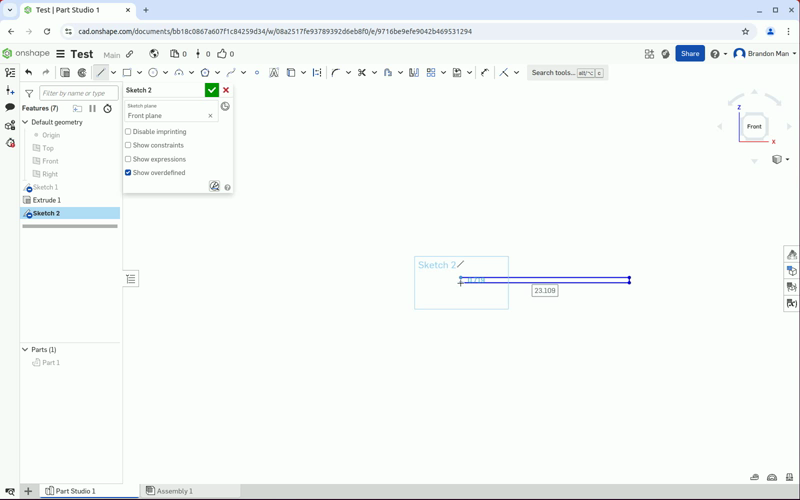
scroll(6)
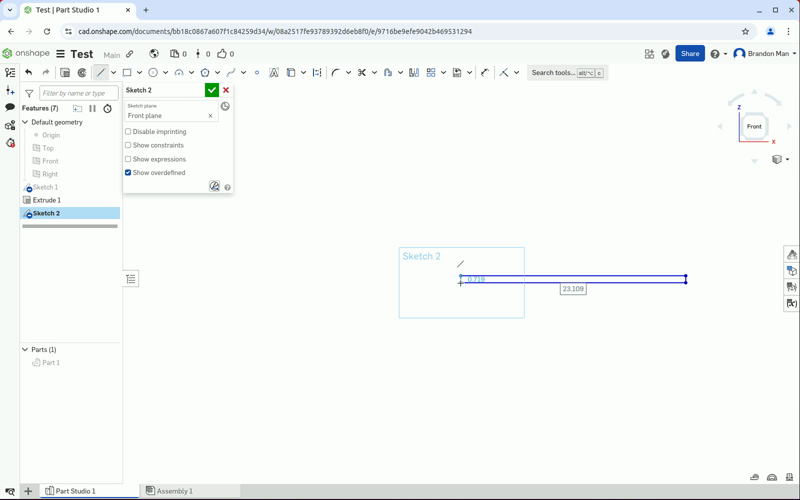
scroll(6)
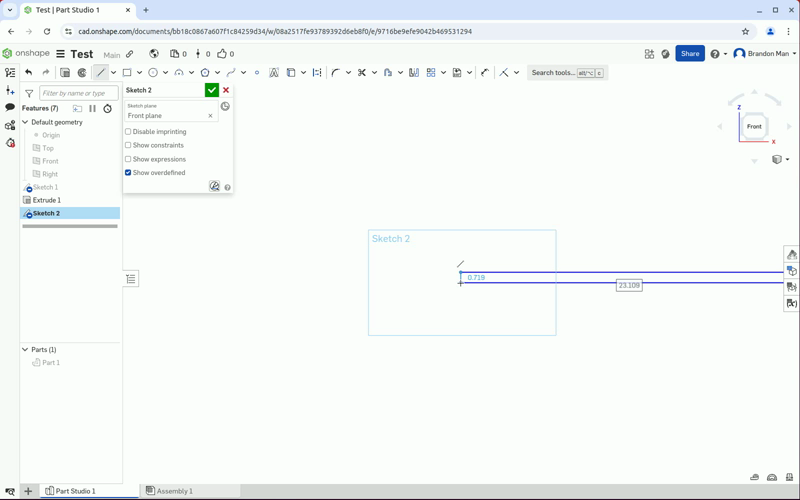
scroll(6)
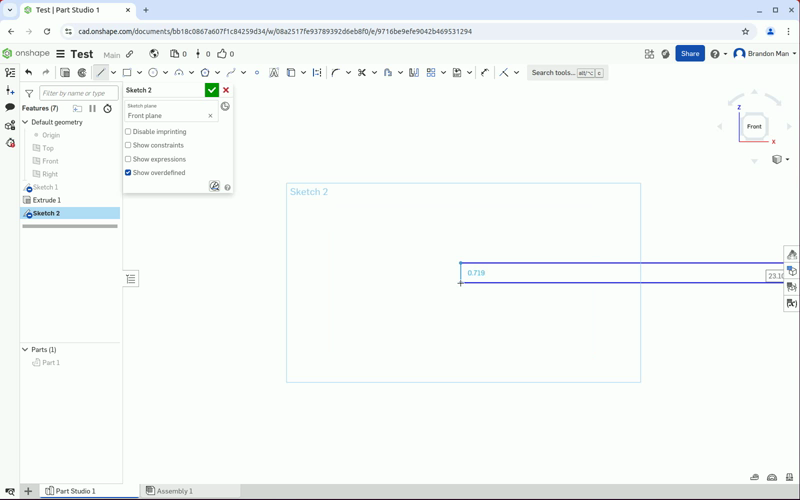
scroll(6)
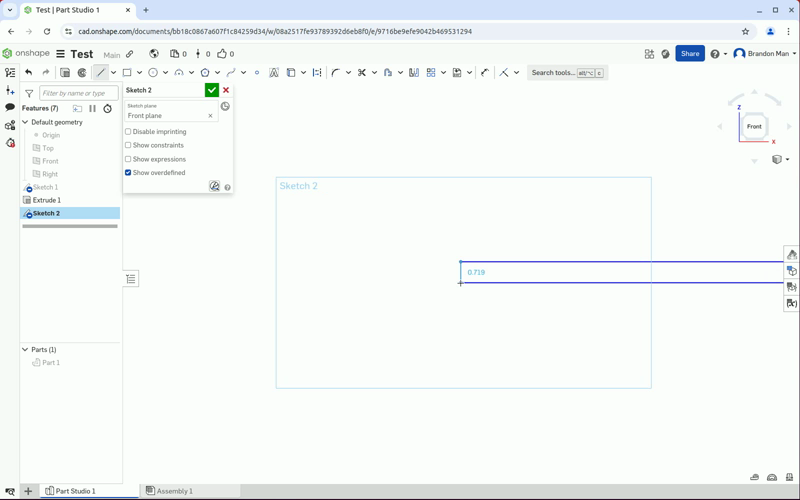
scroll(6)
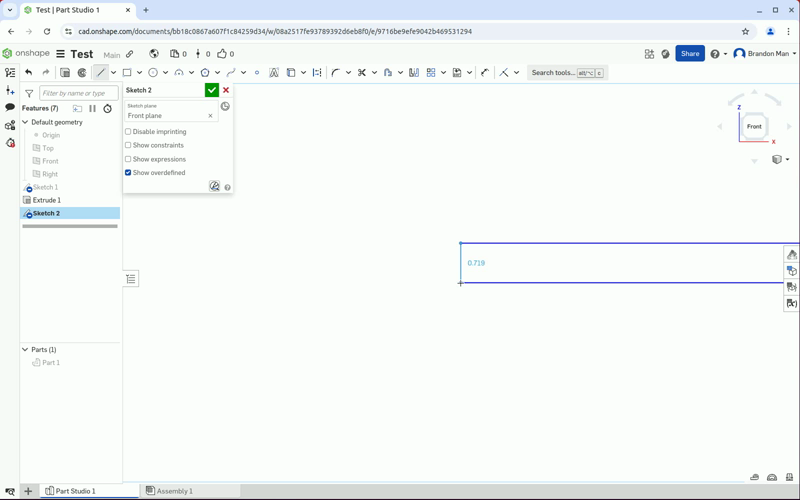
key_up(shift)
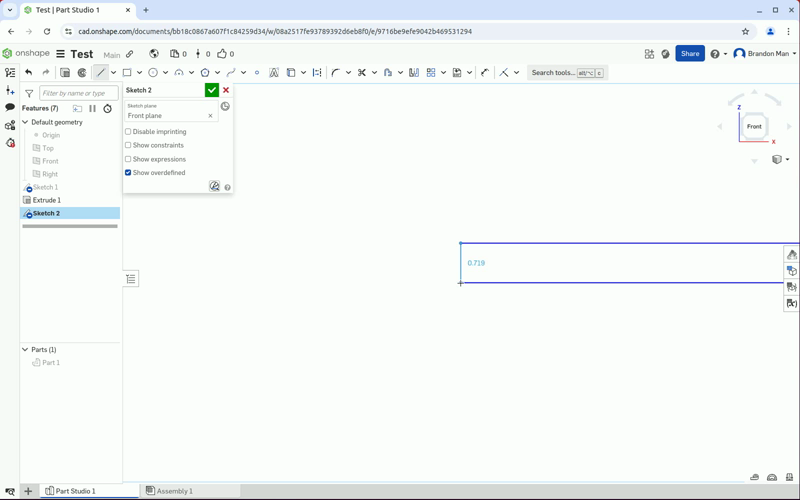
click(460, 282)
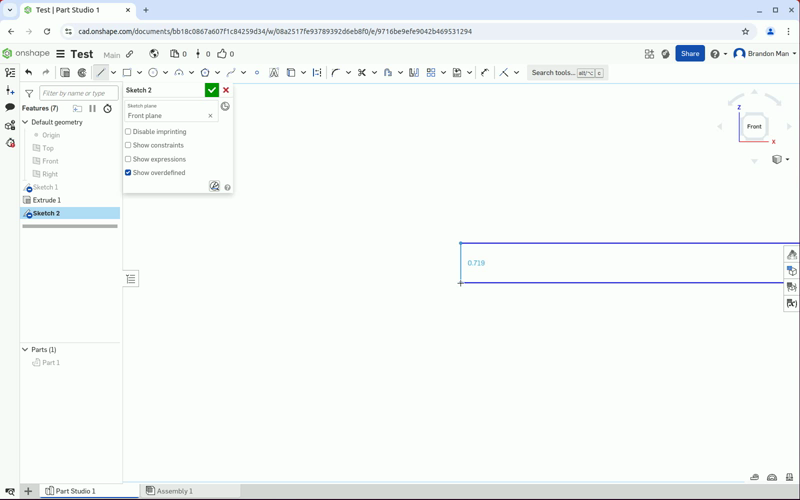
scroll(-6)
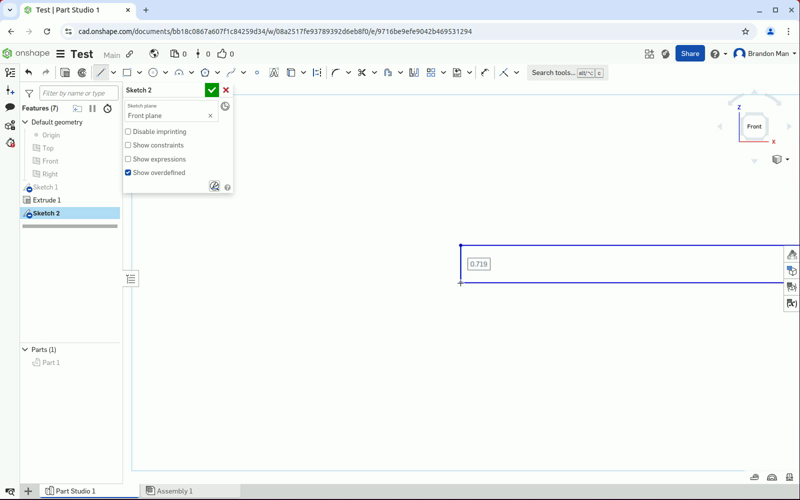
scroll(-6)
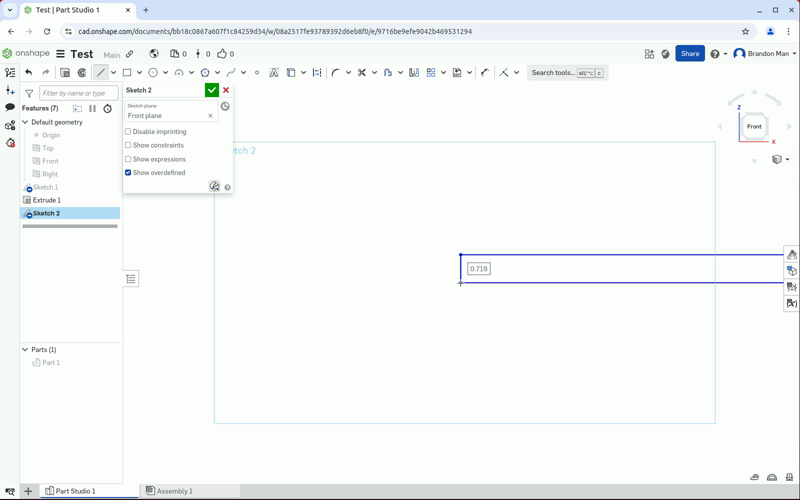
scroll(-6)
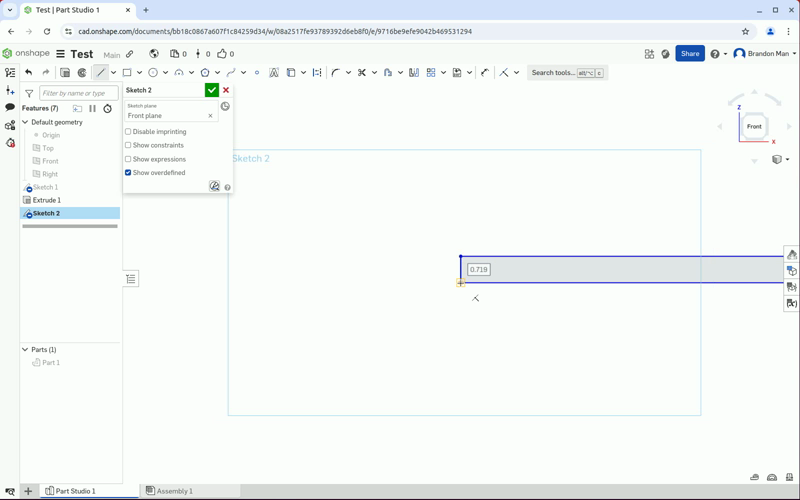
scroll(-6)
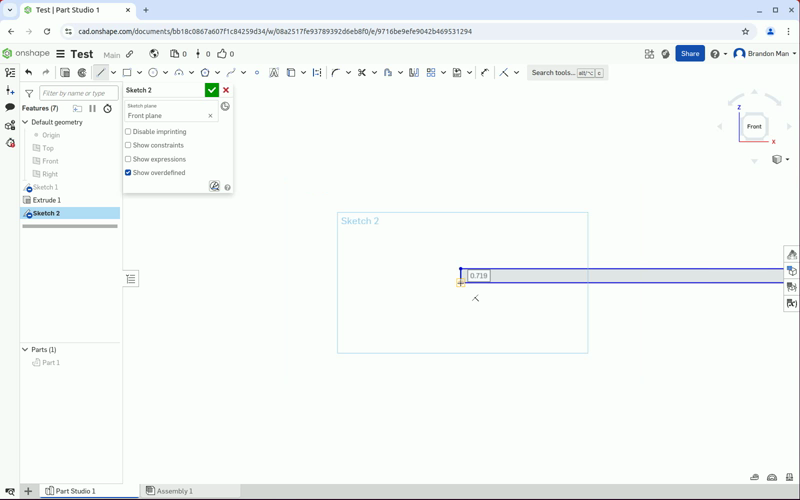
scroll(-6)
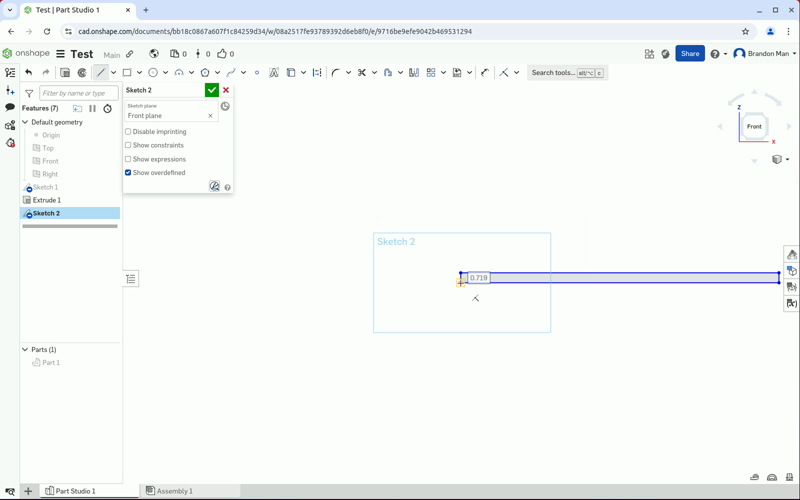
scroll(-6)
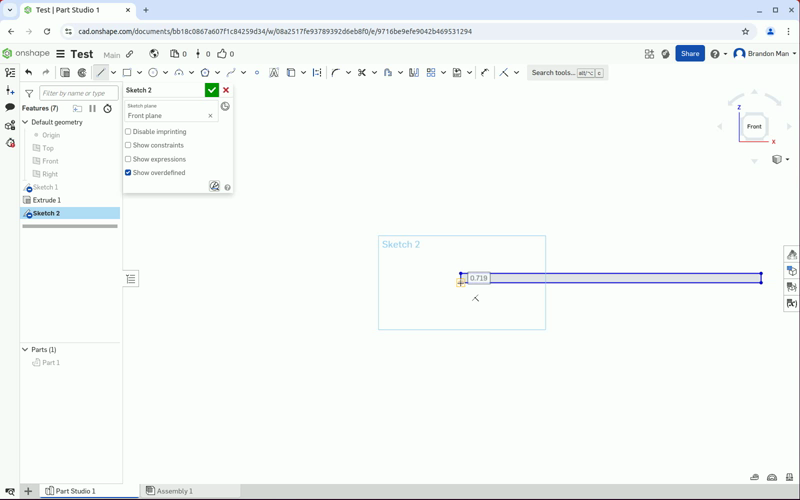
scroll(-6)
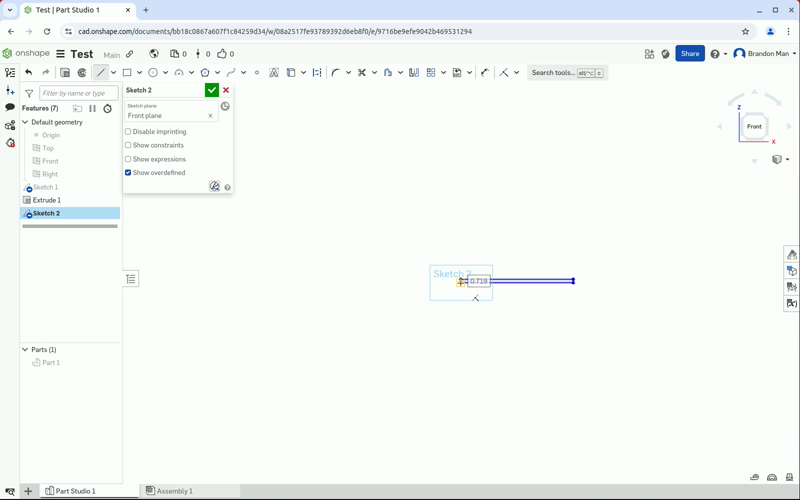
key(esc)
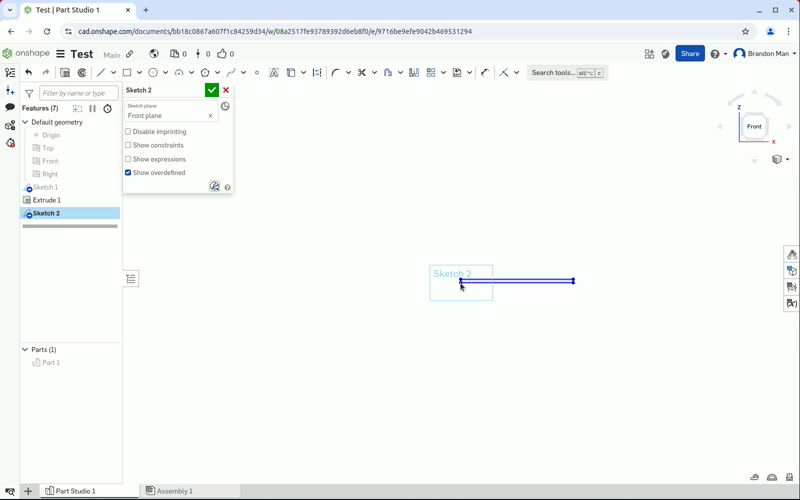
mouse_move(522, 280)
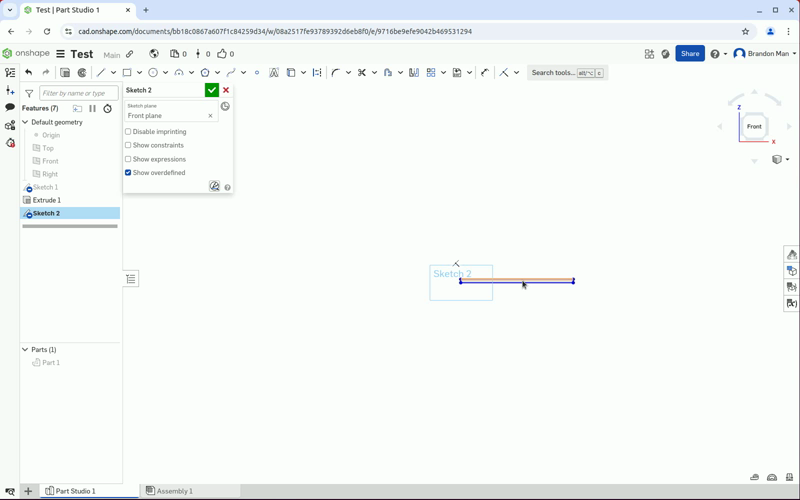
scroll(6)
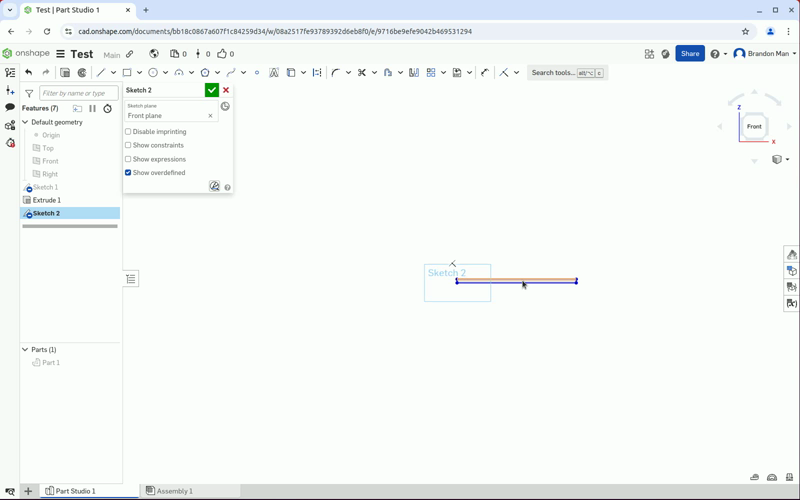
scroll(6)
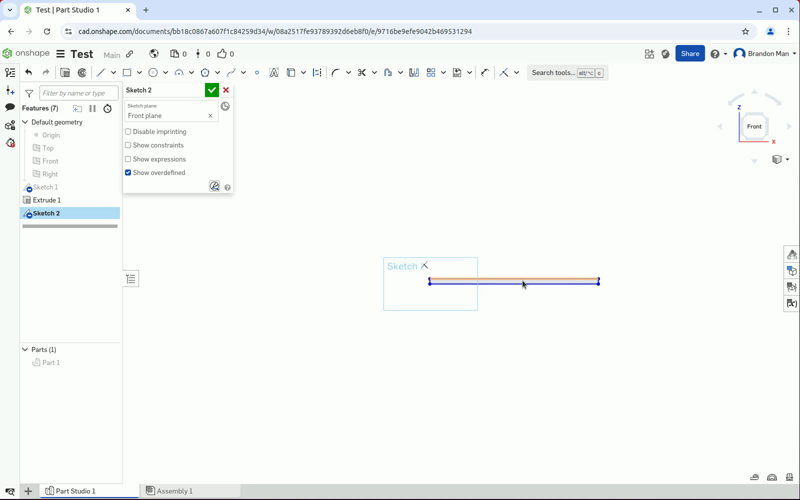
scroll(6)
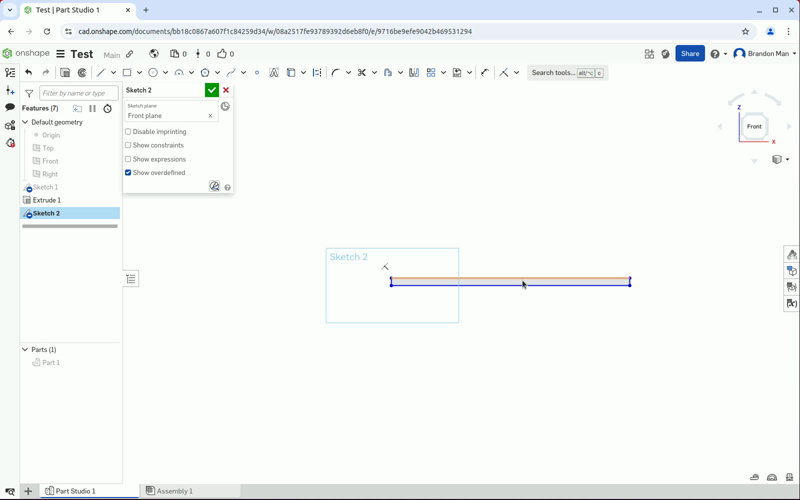
scroll(6)
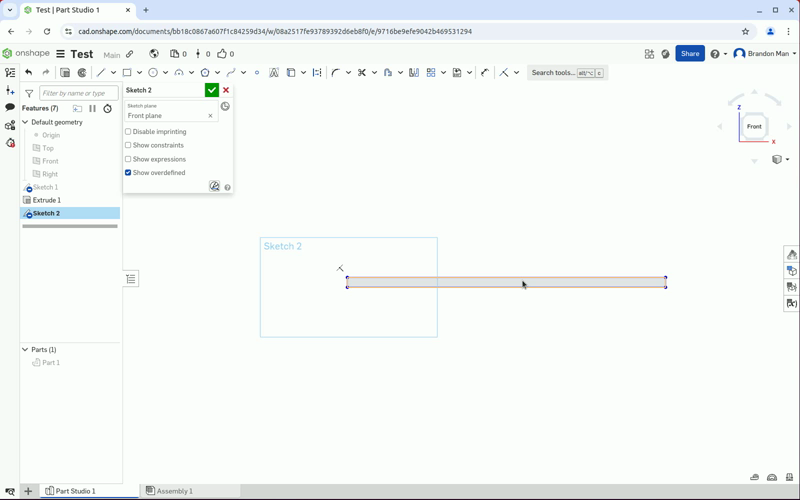
scroll(6)
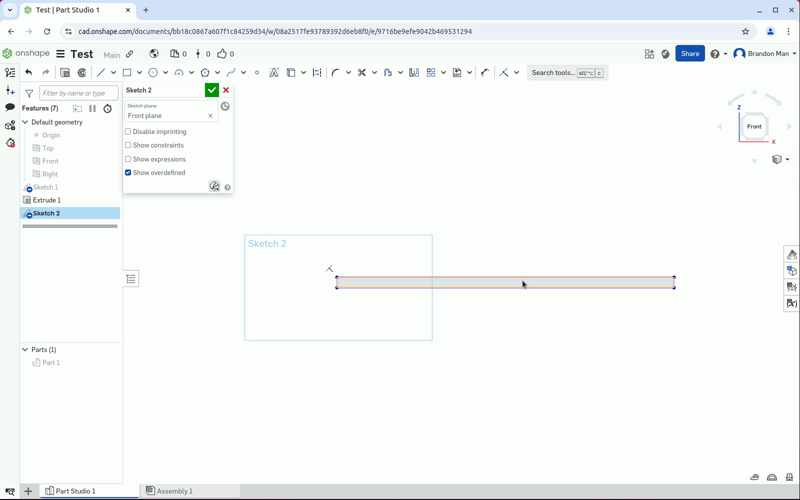
scroll(6)
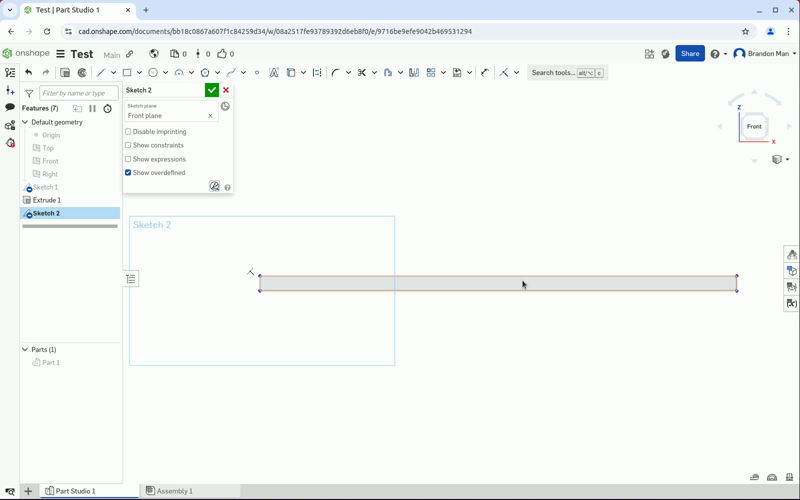
scroll(6)
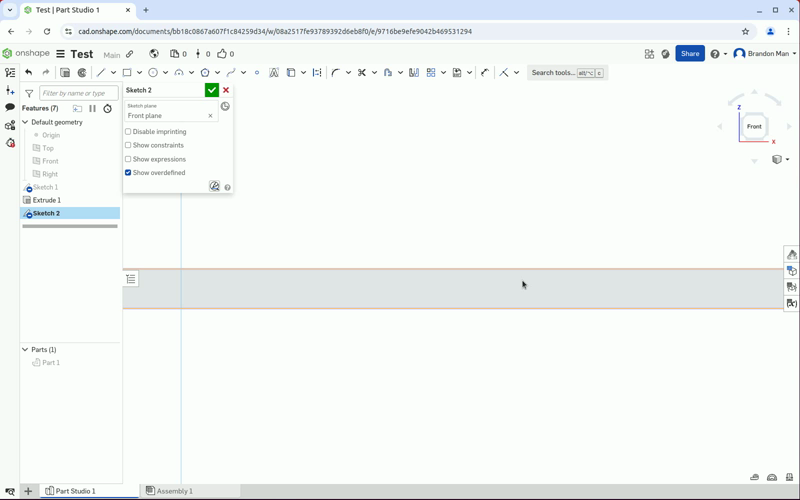
click(522, 280)
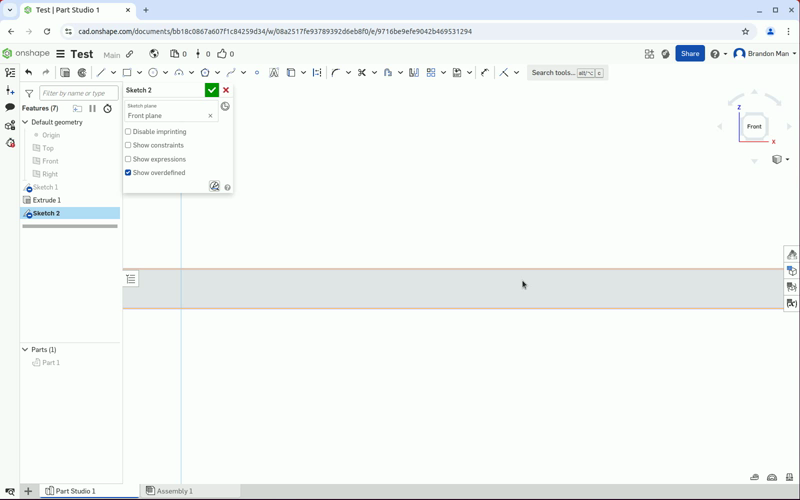
scroll(-6)
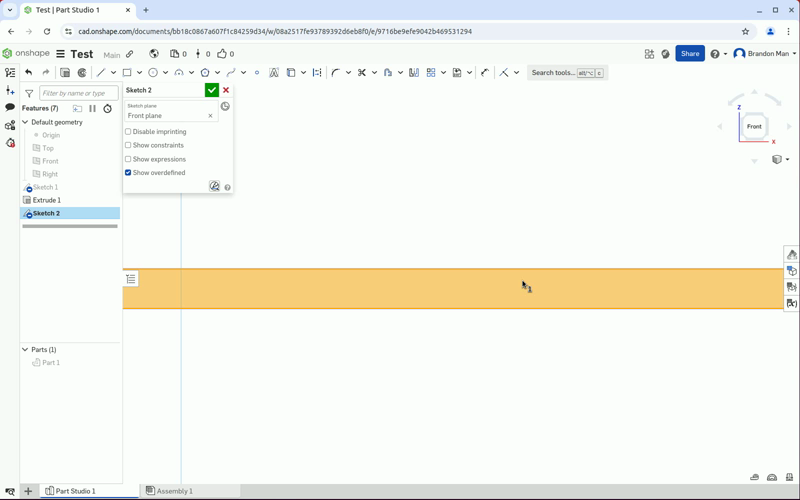
scroll(-6)
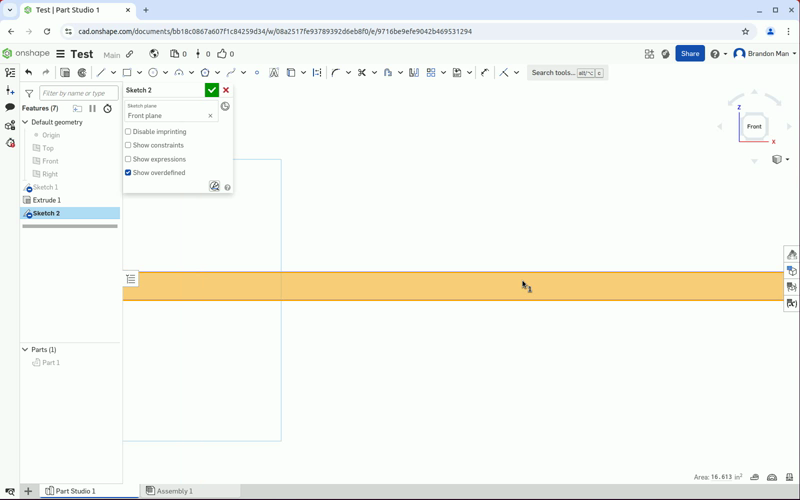
scroll(-6)
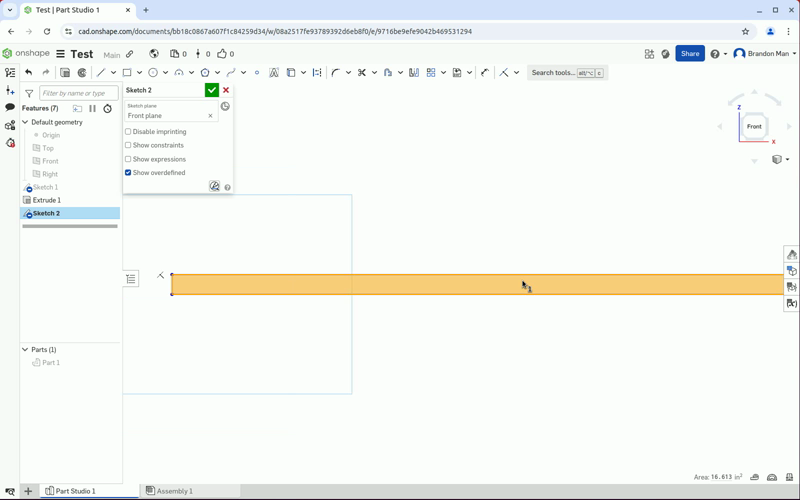
scroll(-6)
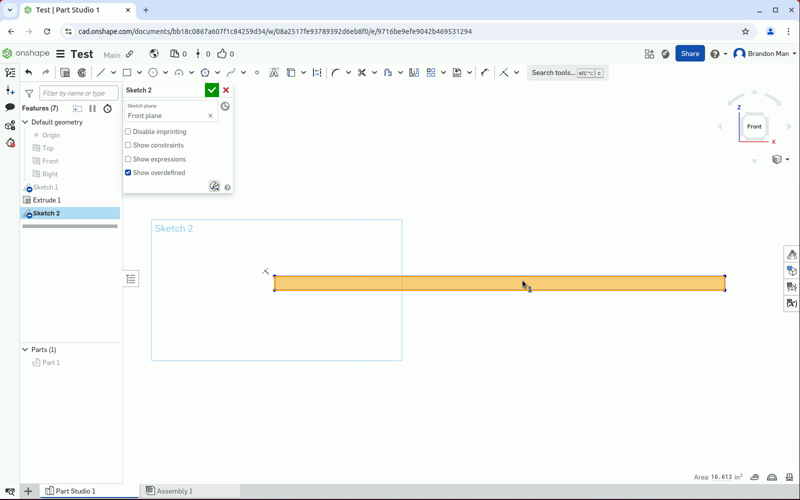
scroll(-6)
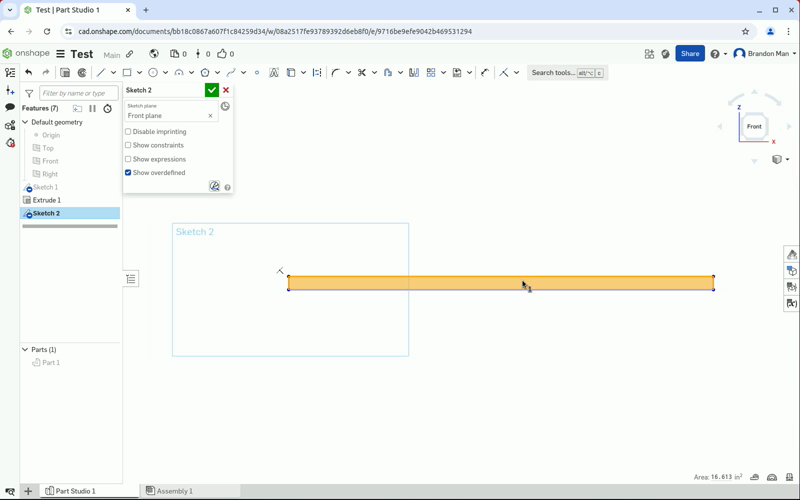
scroll(-6)
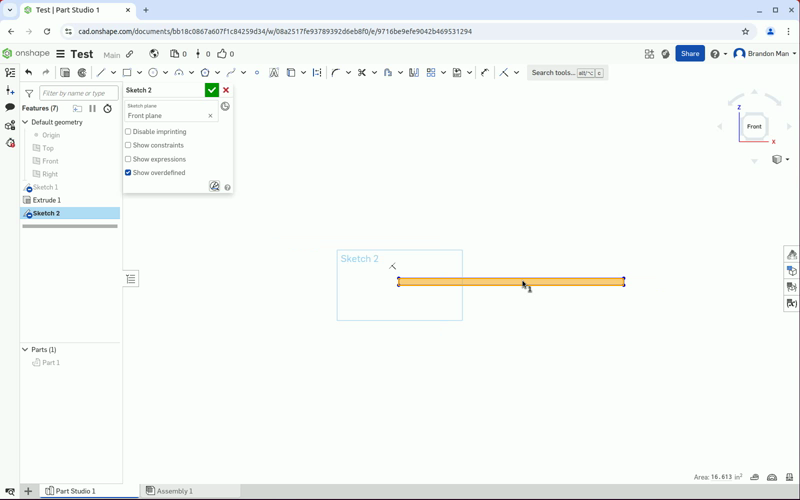
scroll(-6)
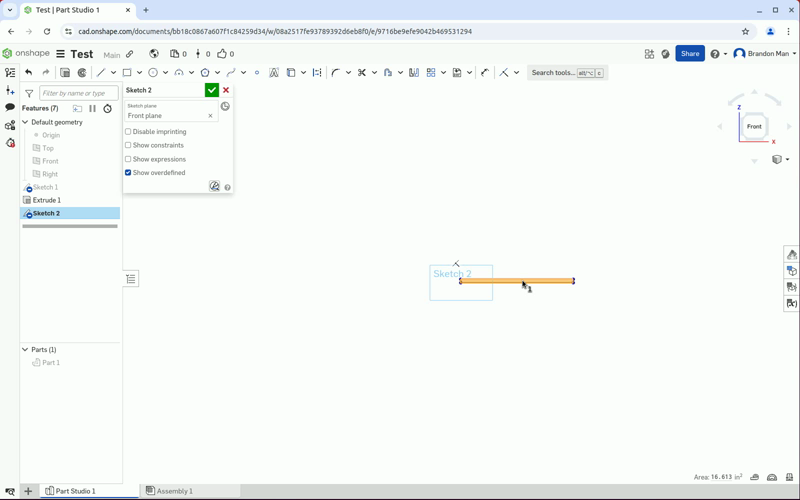
mouse_move(73, 352)
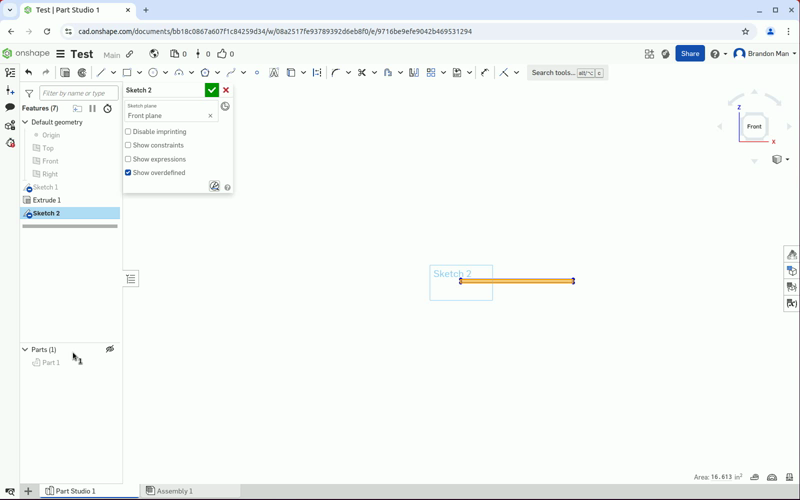
key(shift+y)
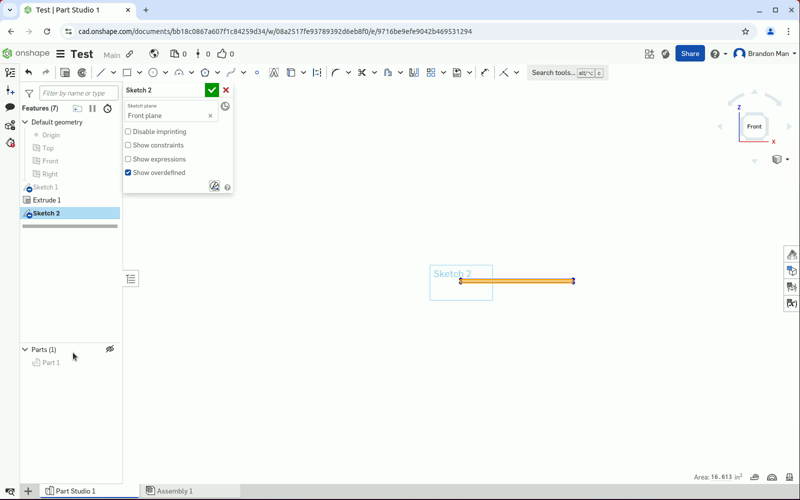
key(shift+e)
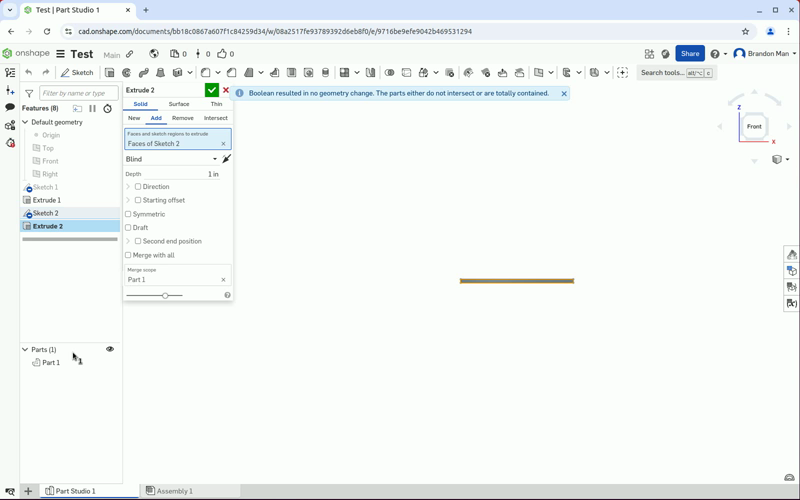
mouse_move(143, 106)
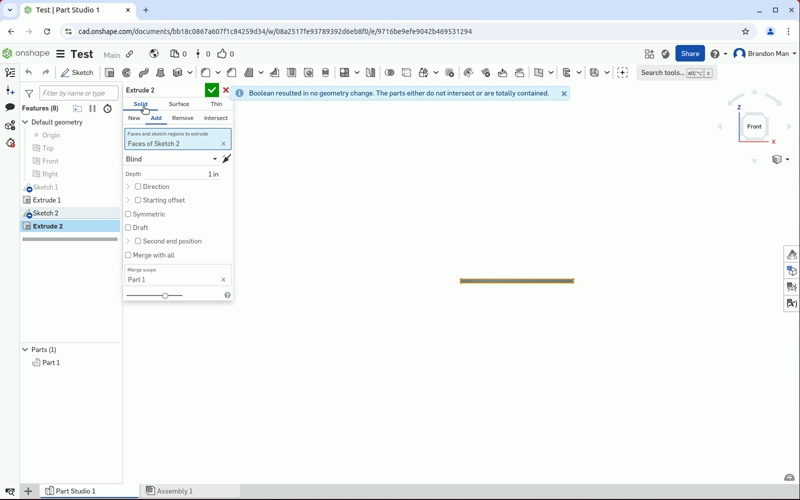
click(143, 106)
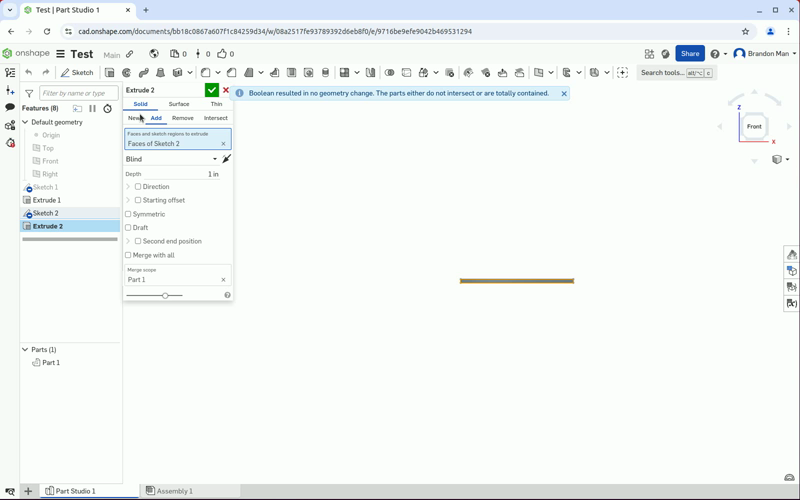
mouse_move(137, 120)
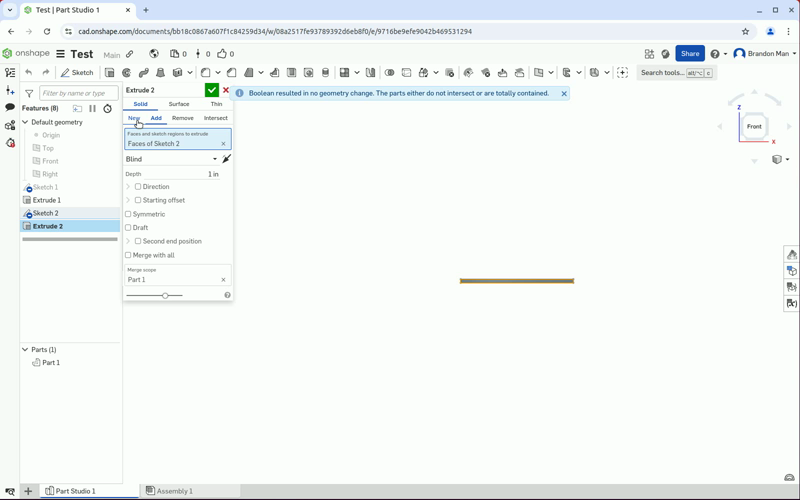
click(137, 120)
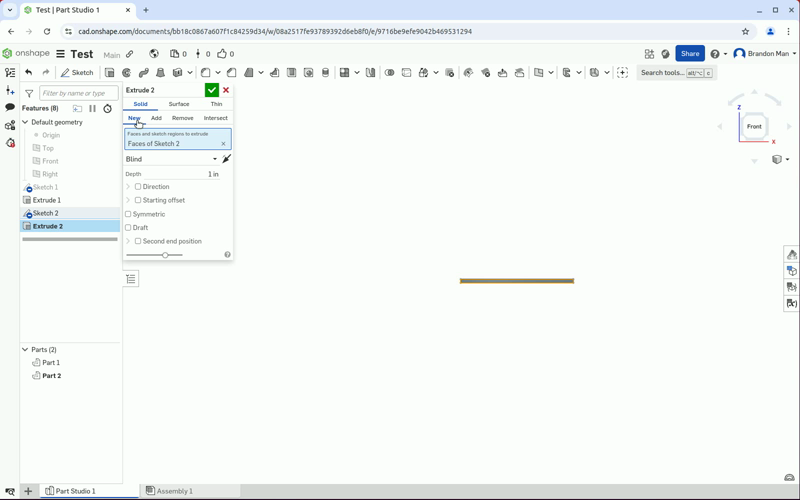
key(tab, 4)
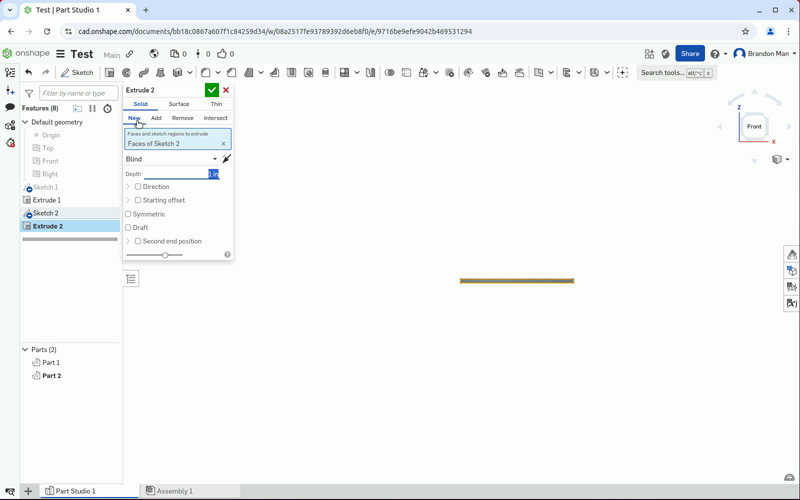
text(5.777)
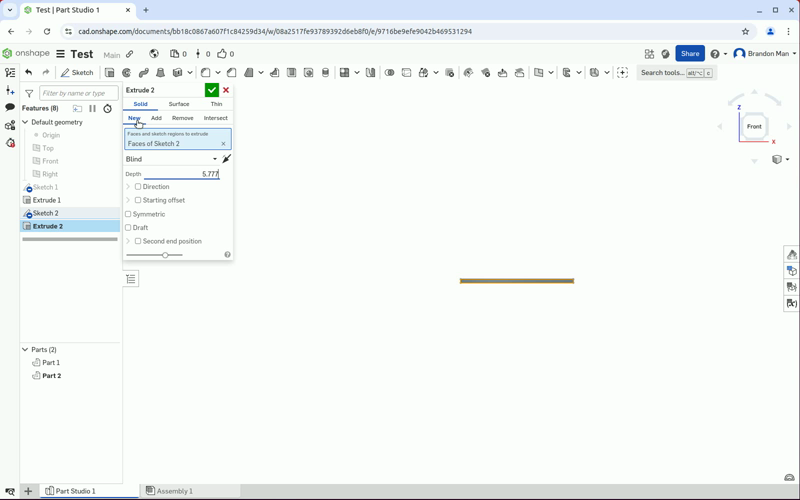
key(enter)
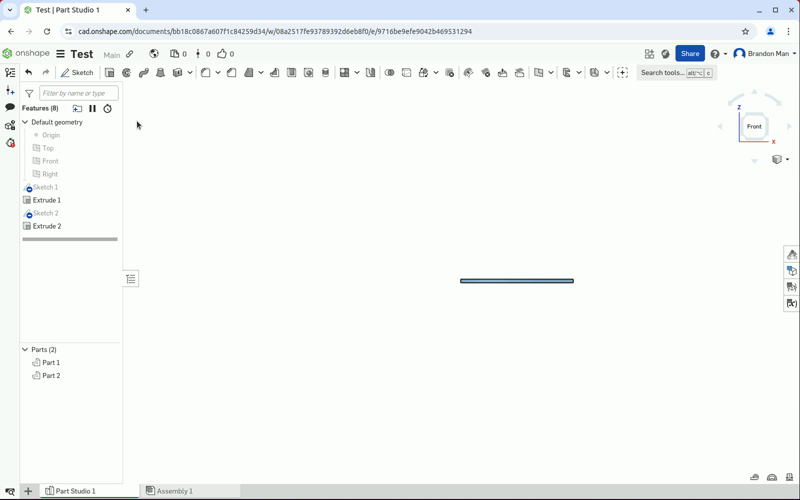
key(shift+h)
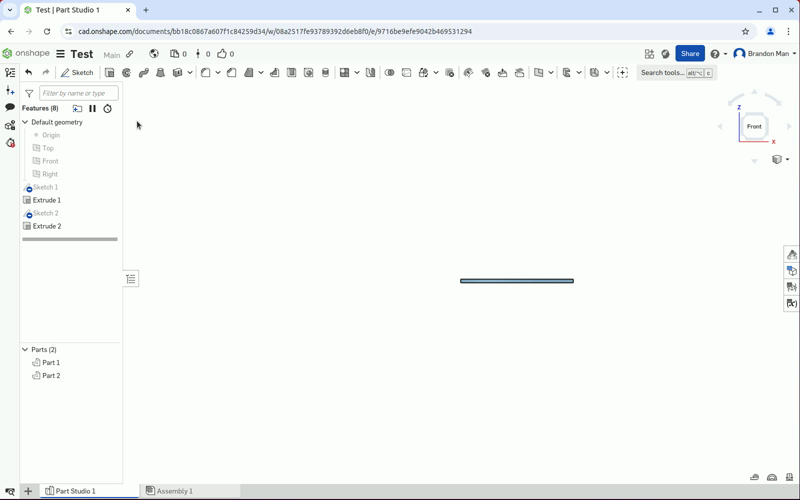
key(shift+h)
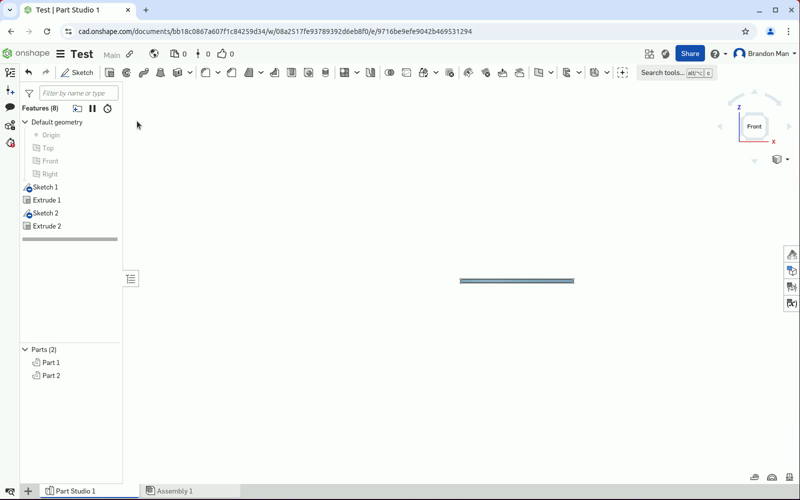
key(shift+7)
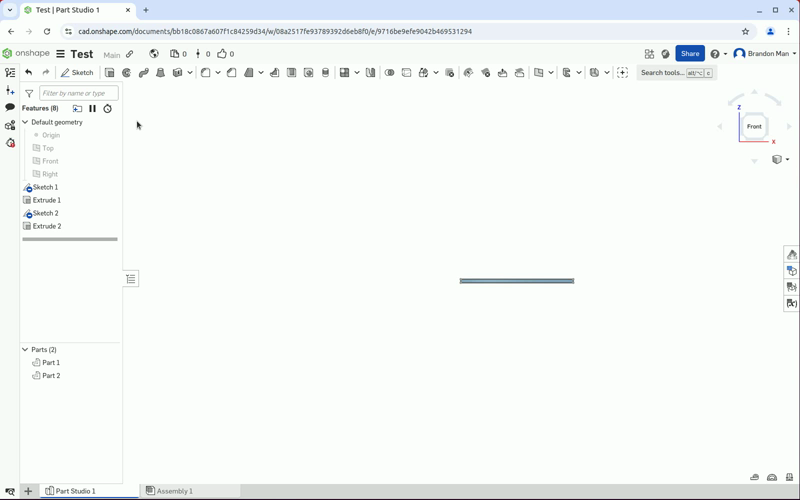
key(left, 2)
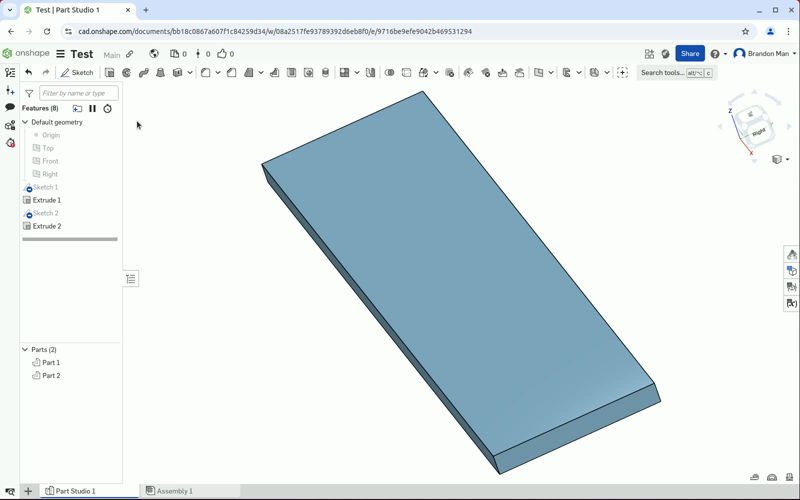
key(down, 2)
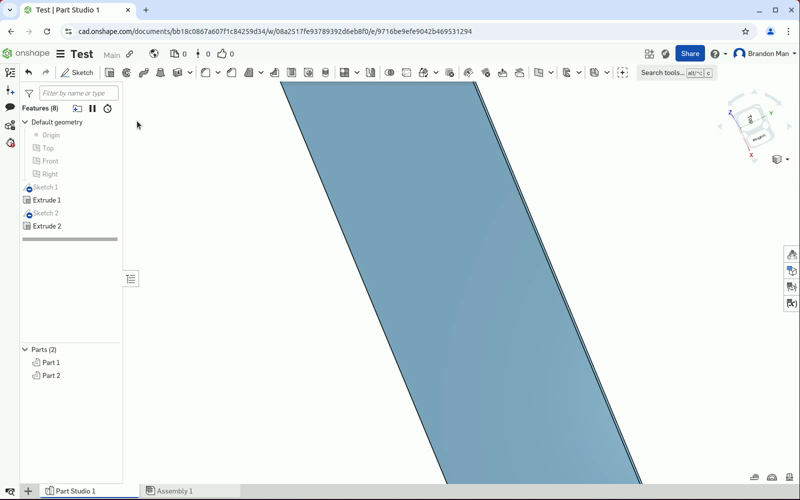
key(up, 2)
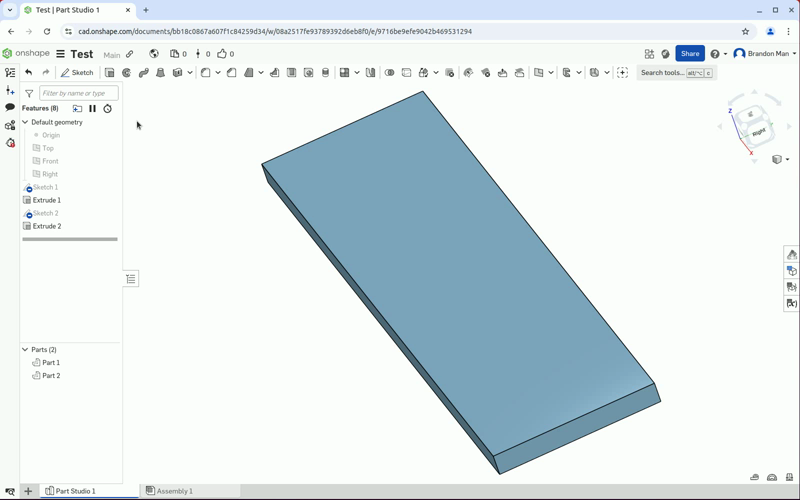
key(right, 2)
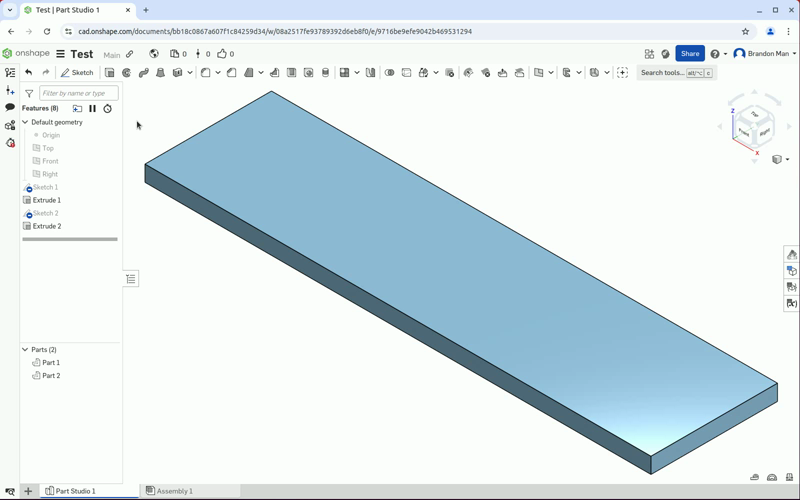
mouse_move(73, 189)
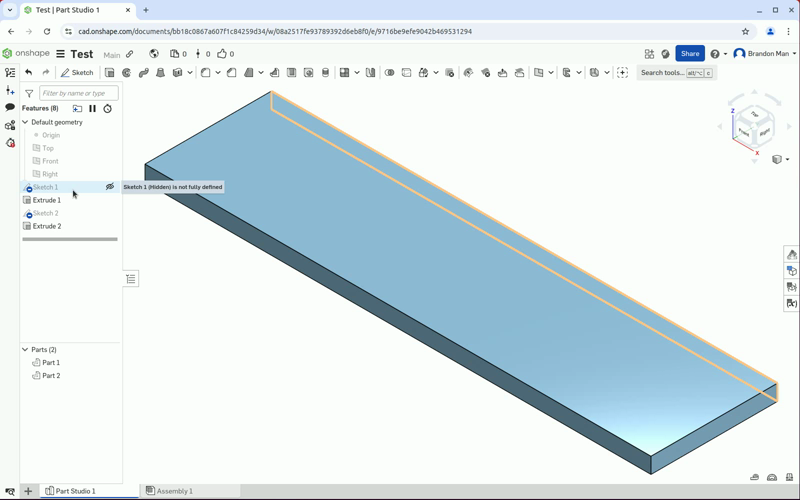
click(73, 189)